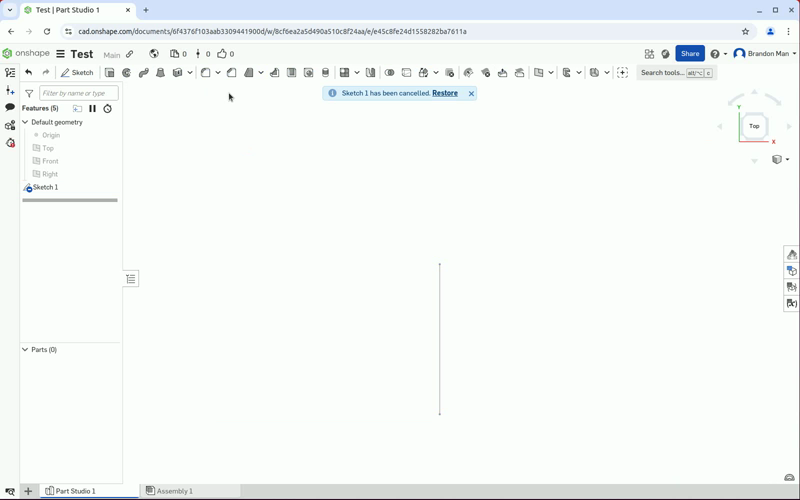
key(shift+h)
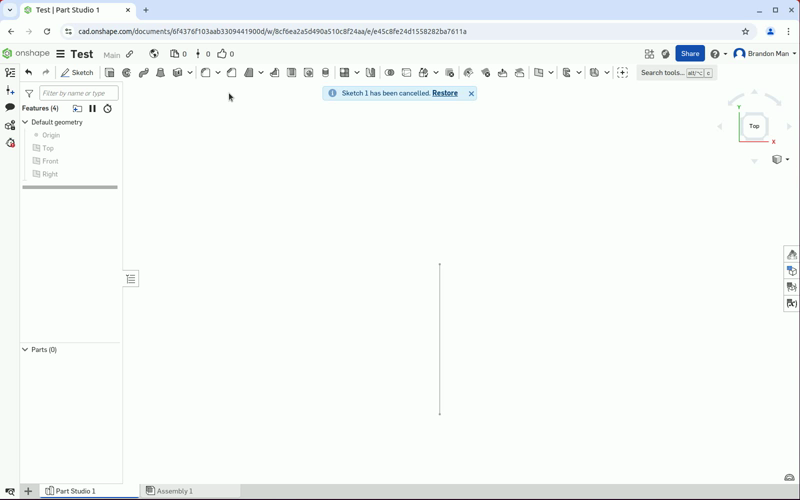
mouse_move(73, 352)
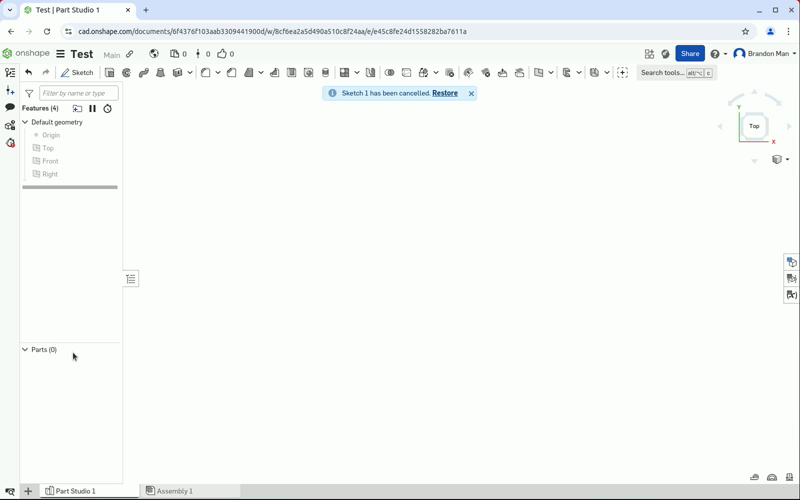
key(y)
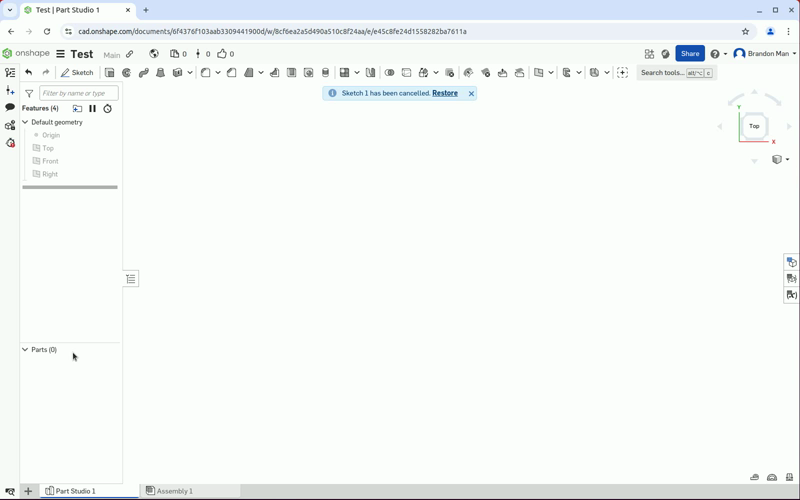
key(shift+p)
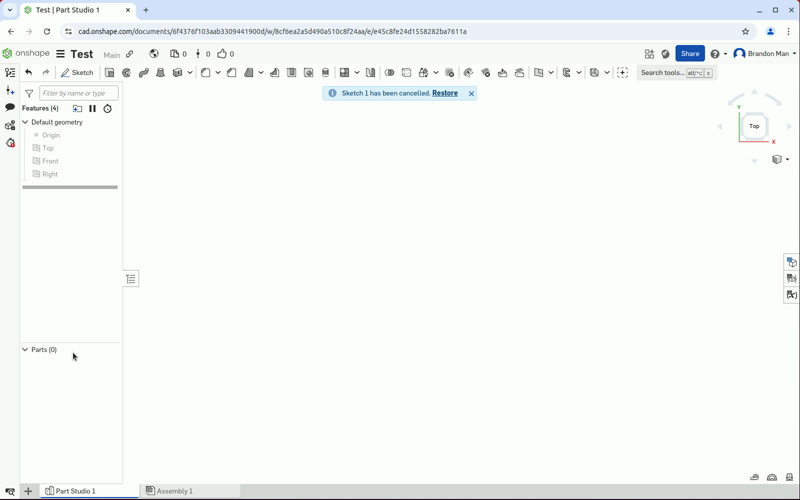
key(space)
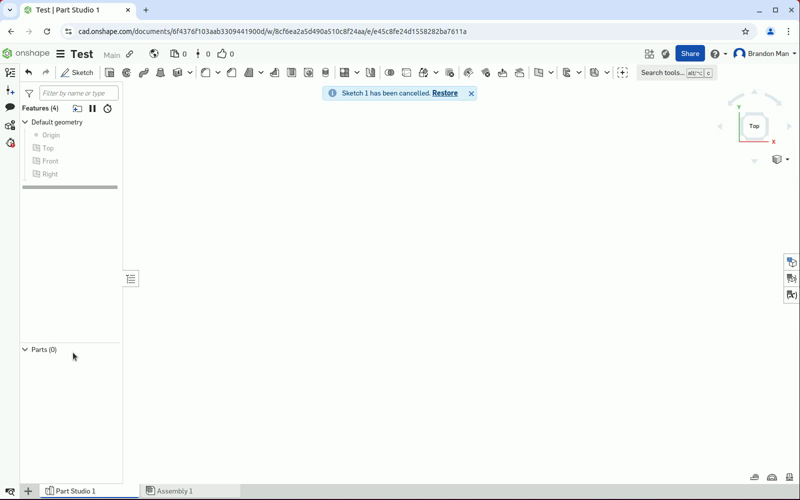
key_down(shift)
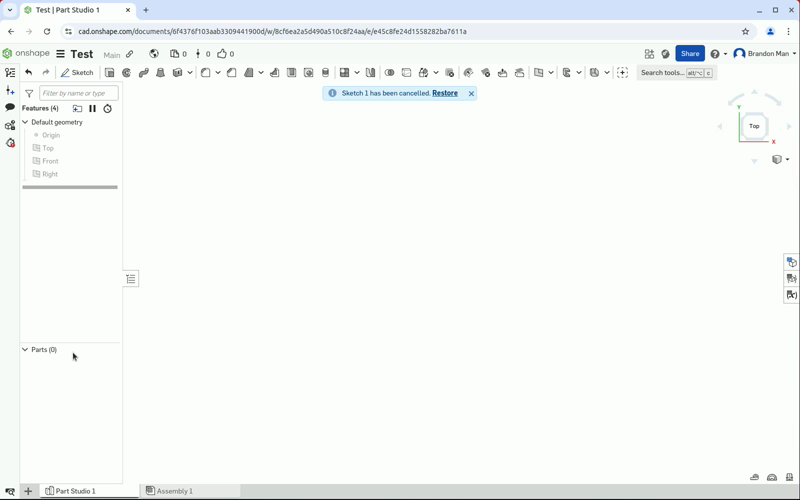
key(up)
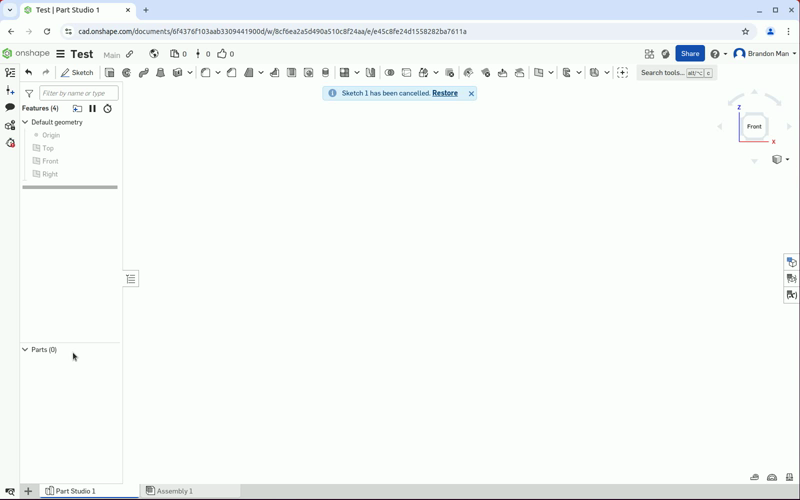
key_up(shift)
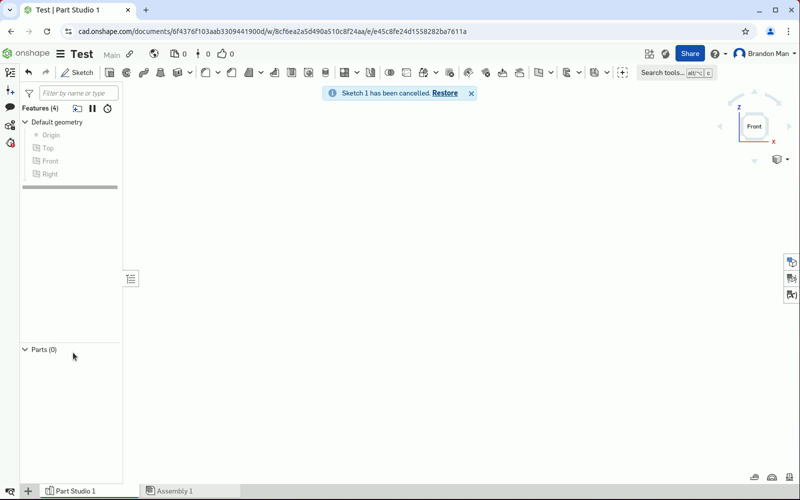
mouse_move(73, 352)
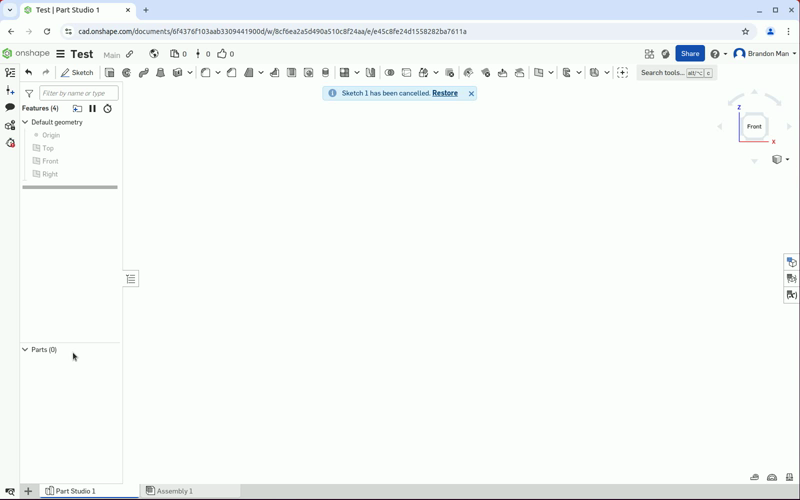
key(shift+y)
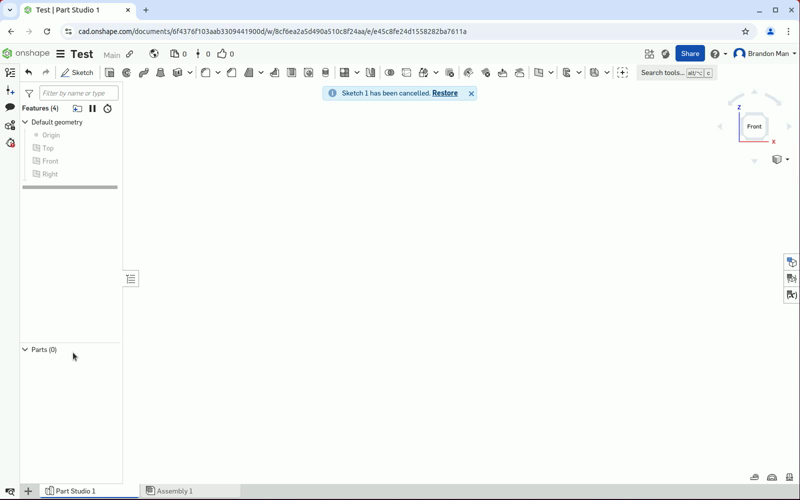
key(shift+s)
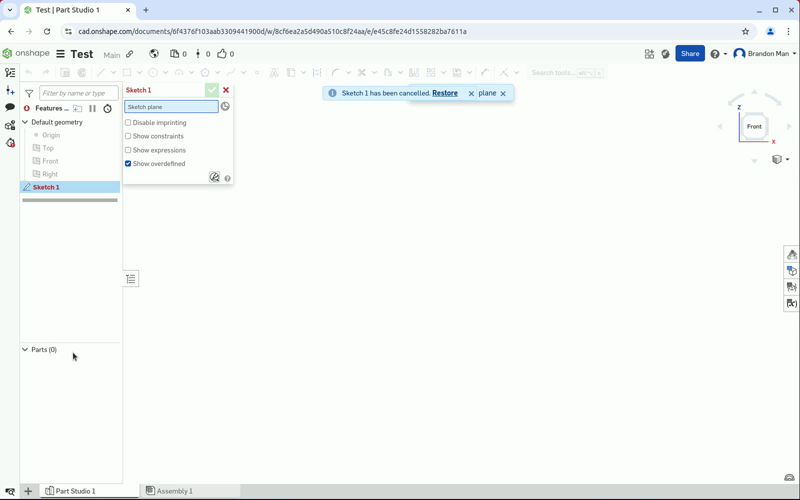
mouse_move(73, 163)
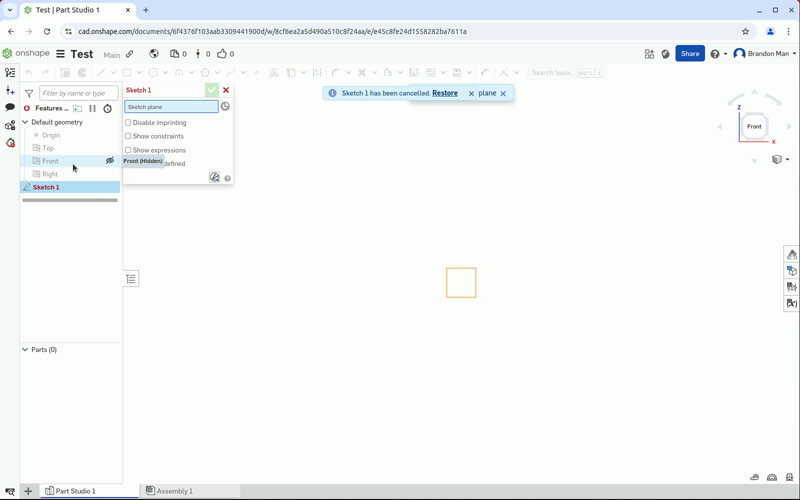
click(73, 163)
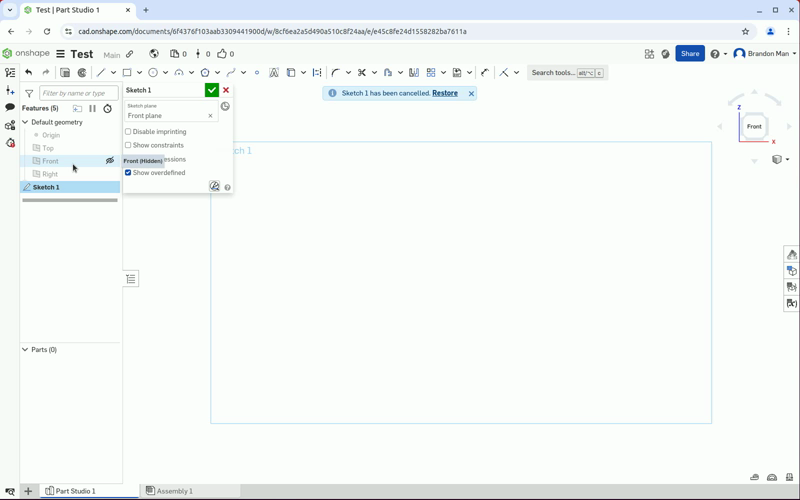
mouse_move(73, 352)
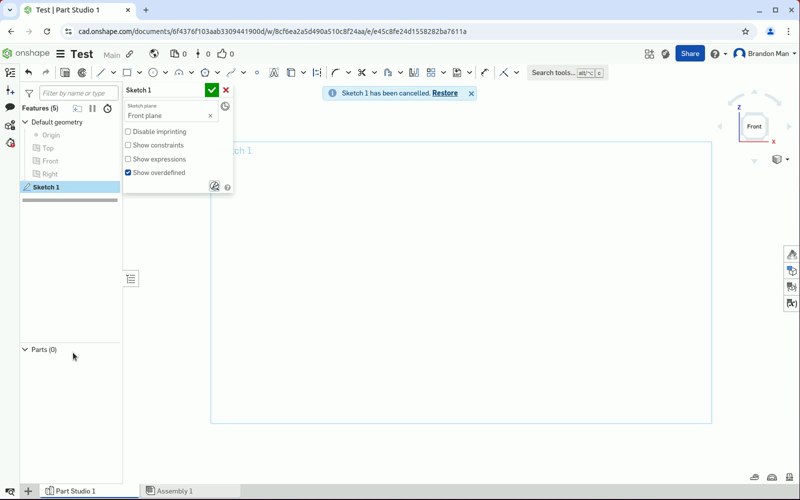
key(y)
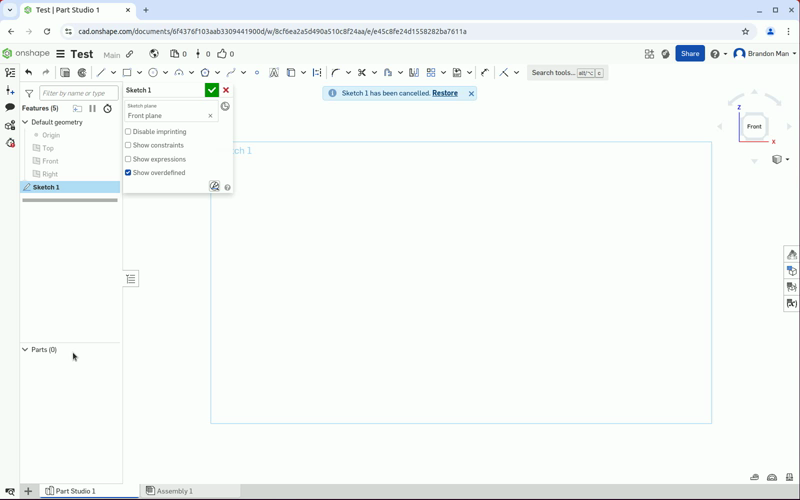
key(a)
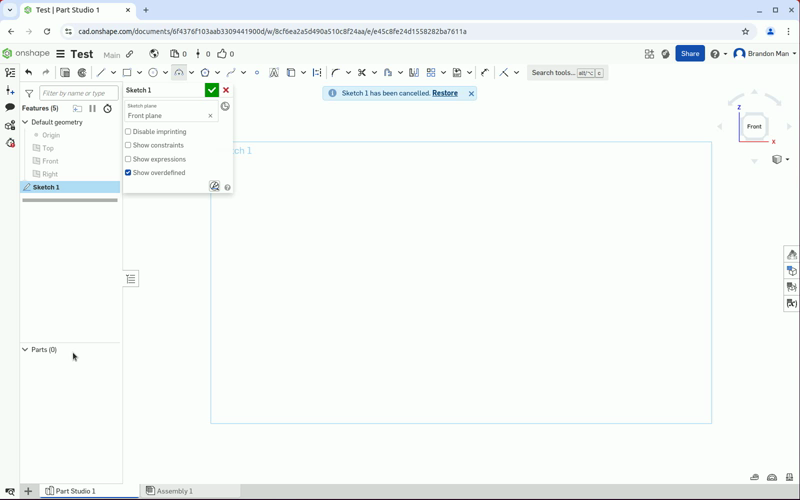
key_down(shift)
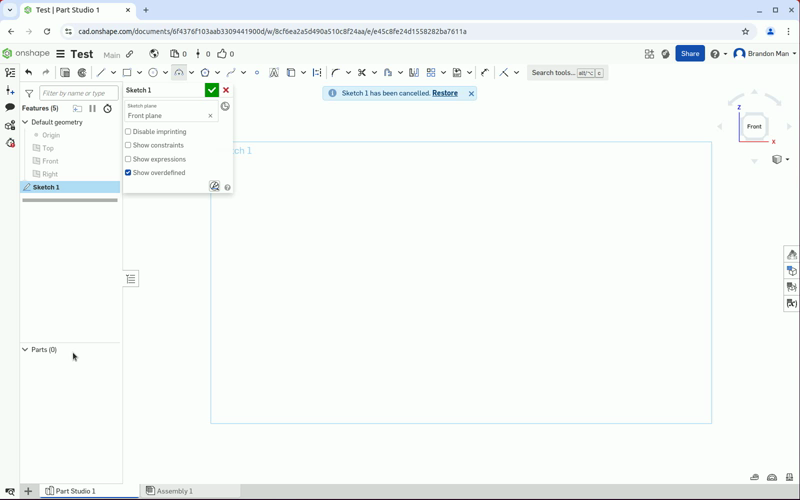
mouse_move(379, 251)
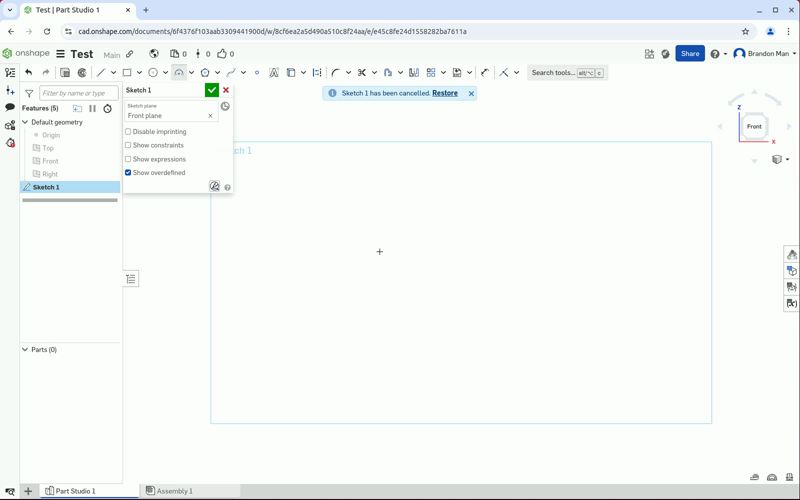
click(379, 251)
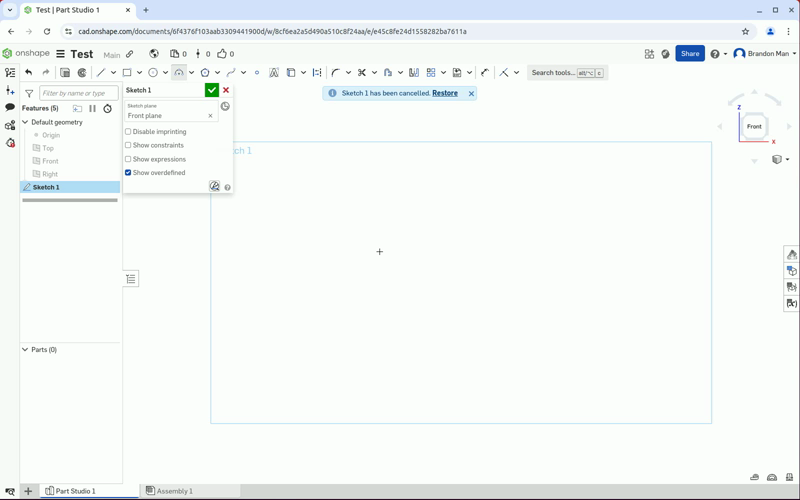
key_up(shift)
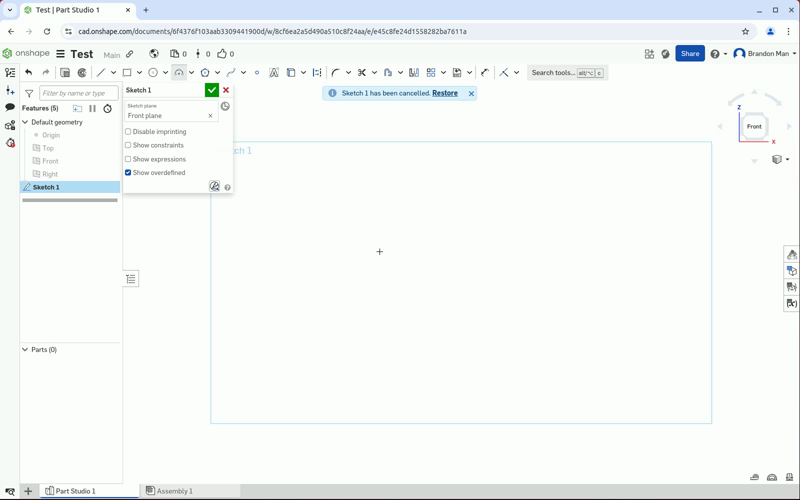
key_down(shift)
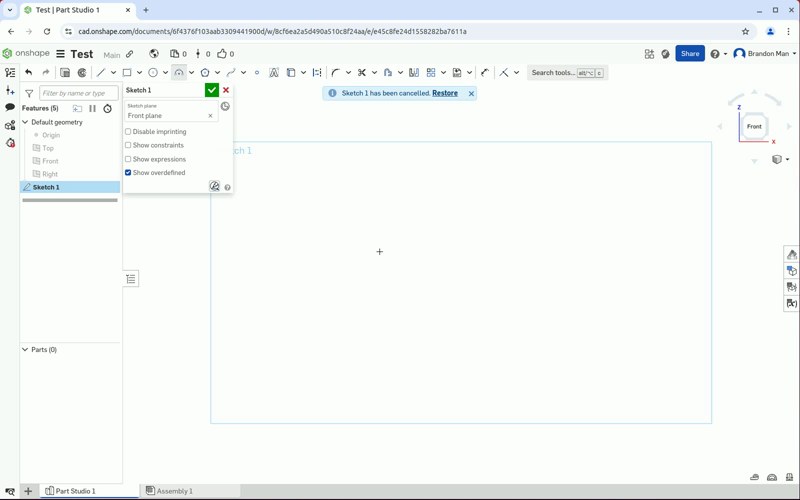
mouse_move(412, 283)
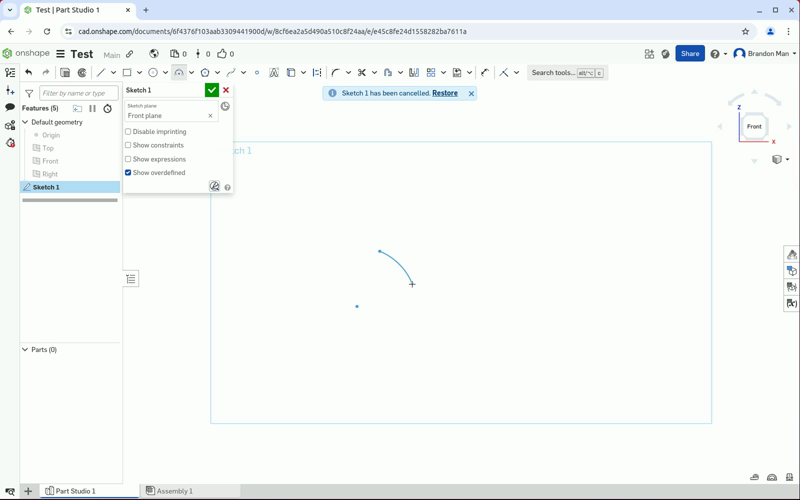
click(412, 283)
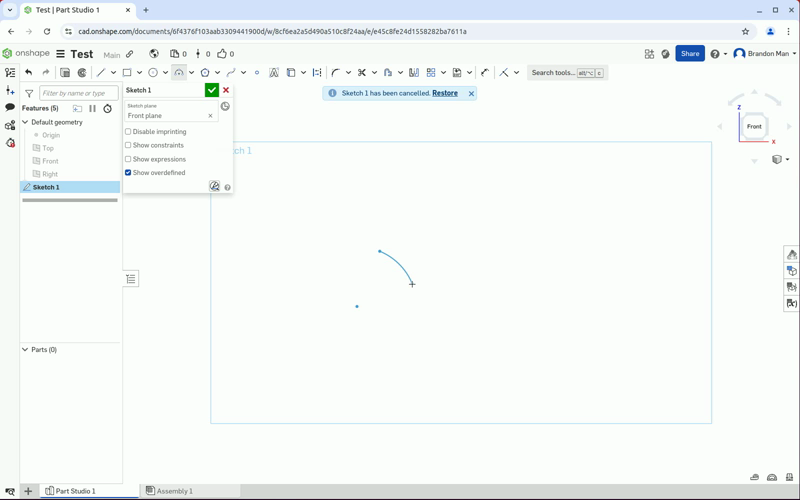
mouse_move(402, 260)
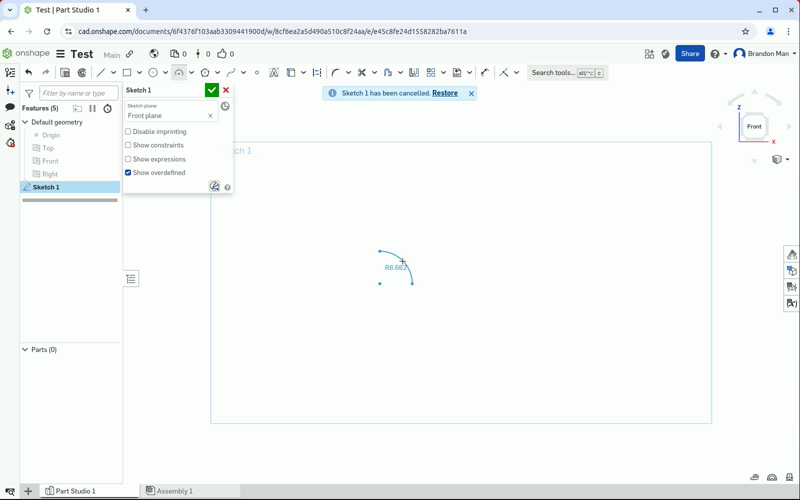
click(402, 260)
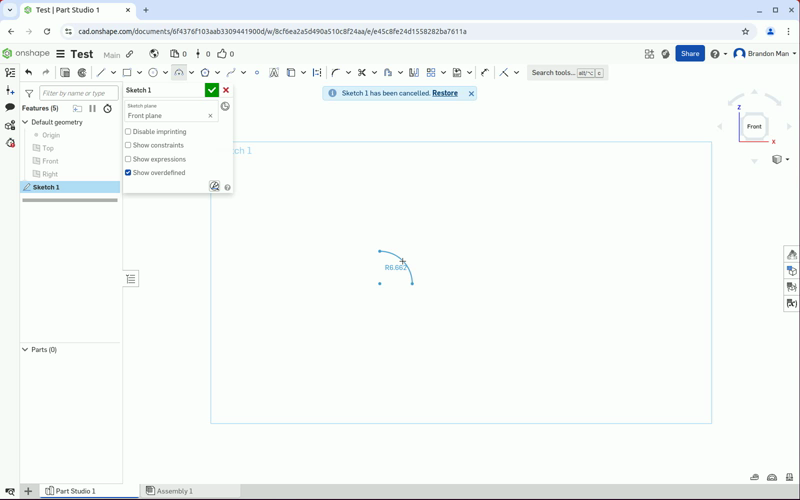
key_up(shift)
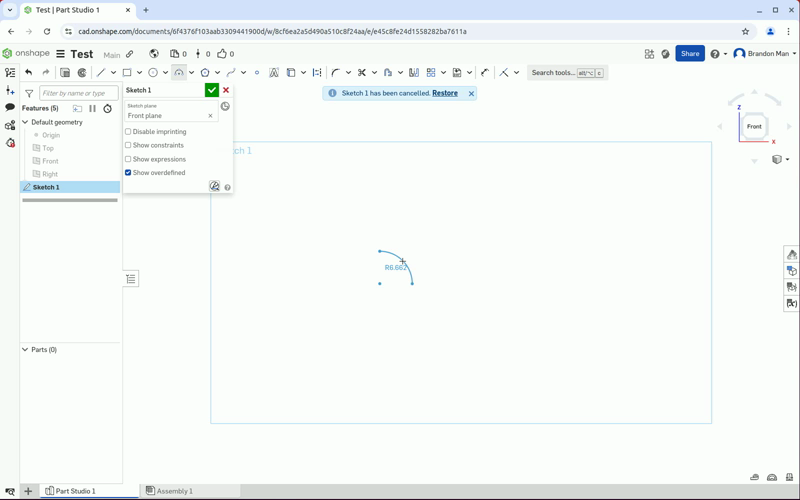
key(esc)
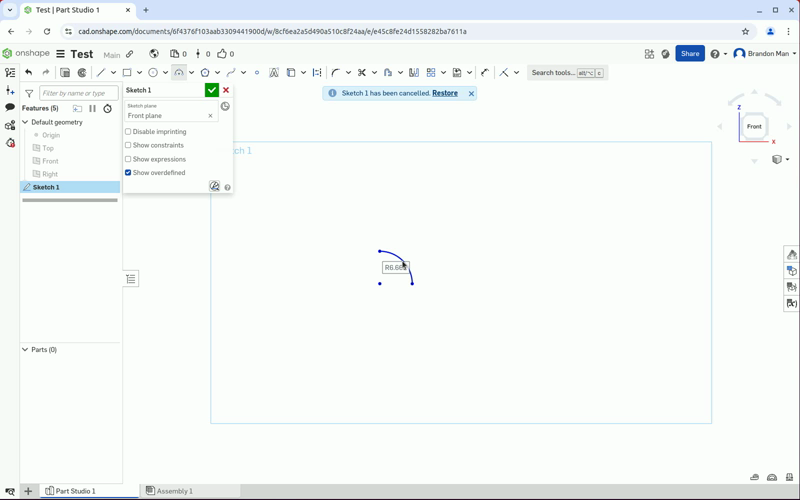
key(l)
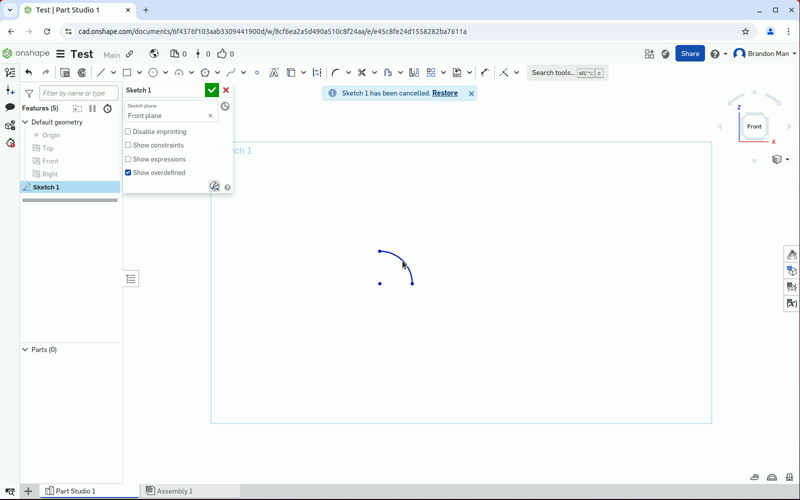
mouse_move(412, 283)
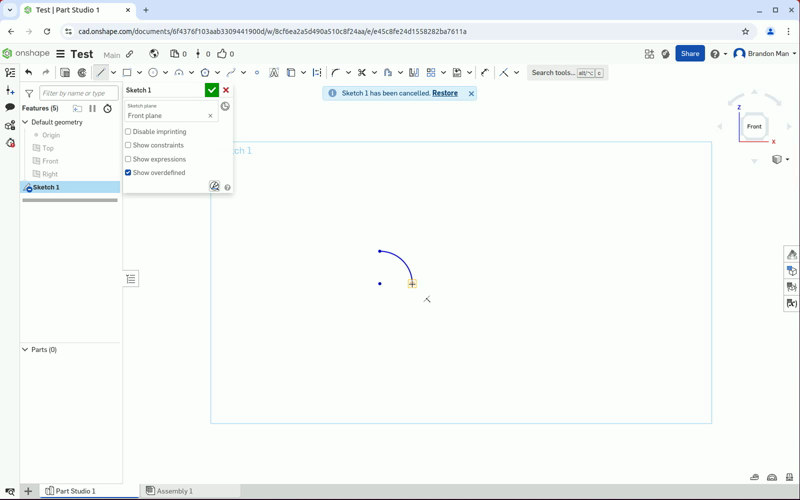
click(412, 283)
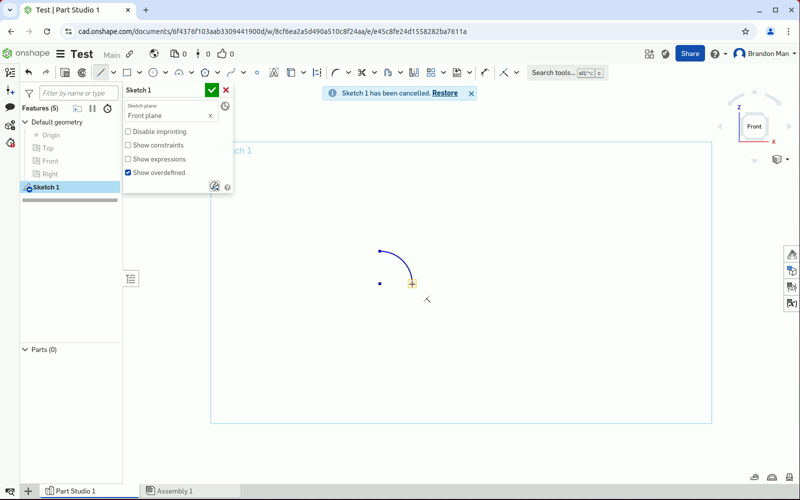
key_down(shift)
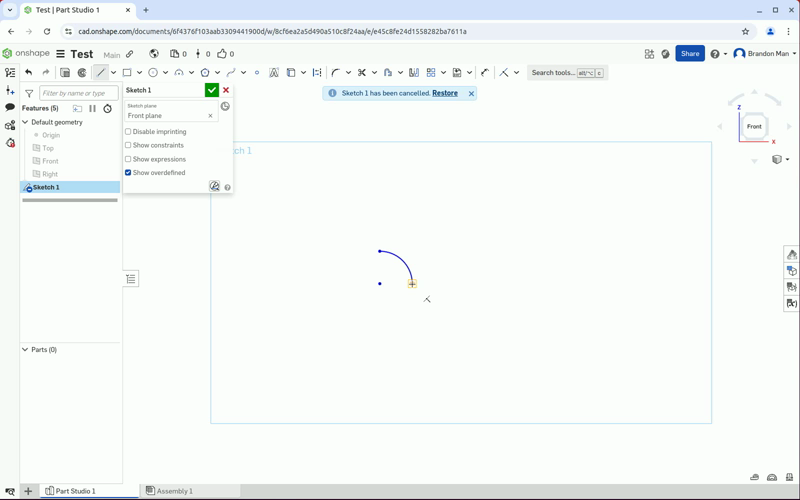
mouse_move(508, 283)
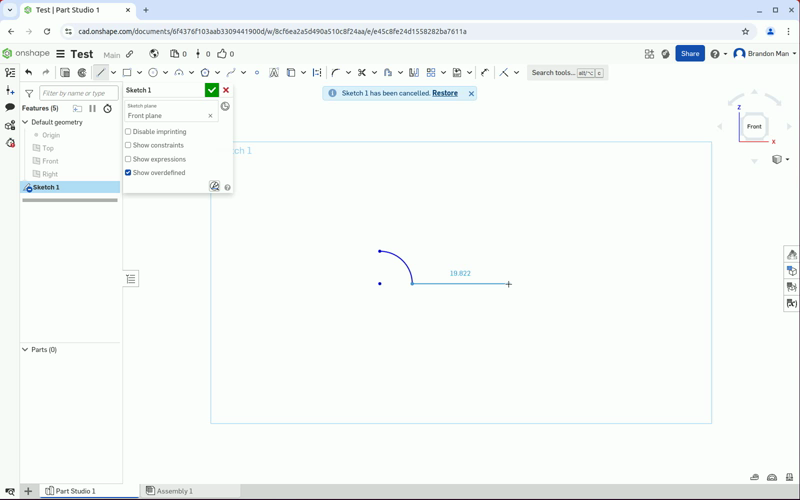
click(508, 283)
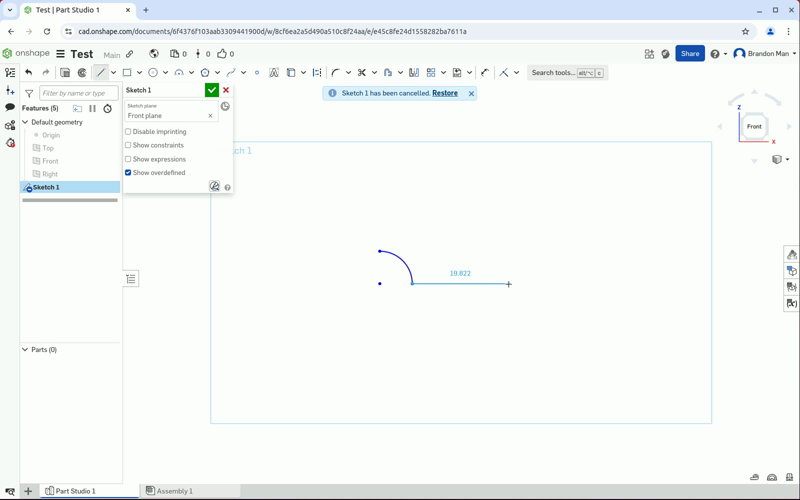
key_up(shift)
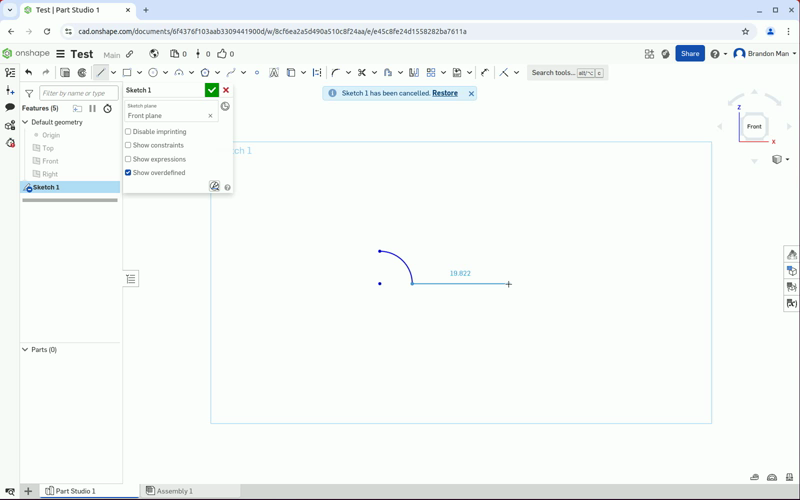
key(esc)
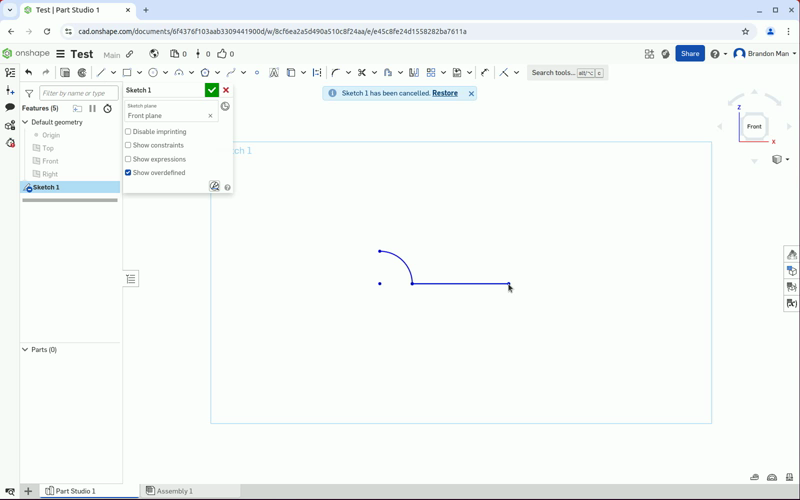
key(a)
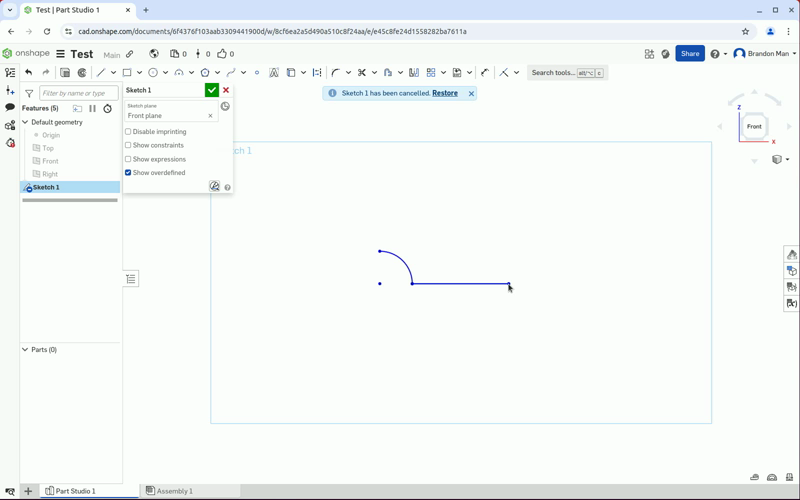
mouse_move(508, 283)
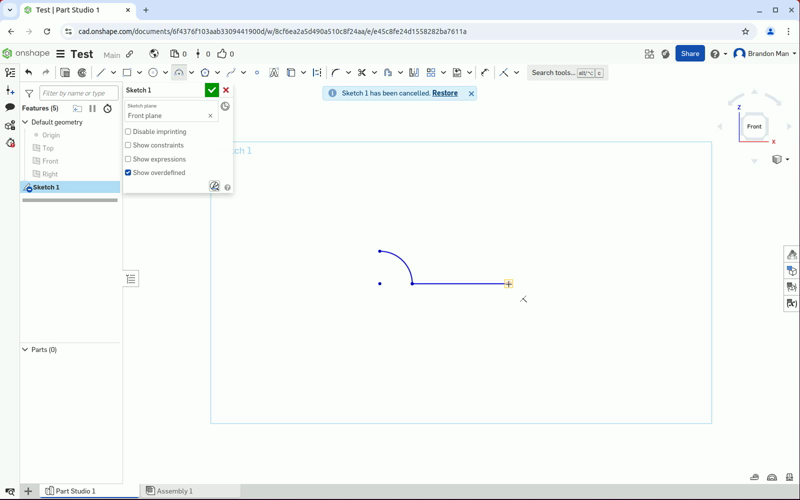
click(508, 283)
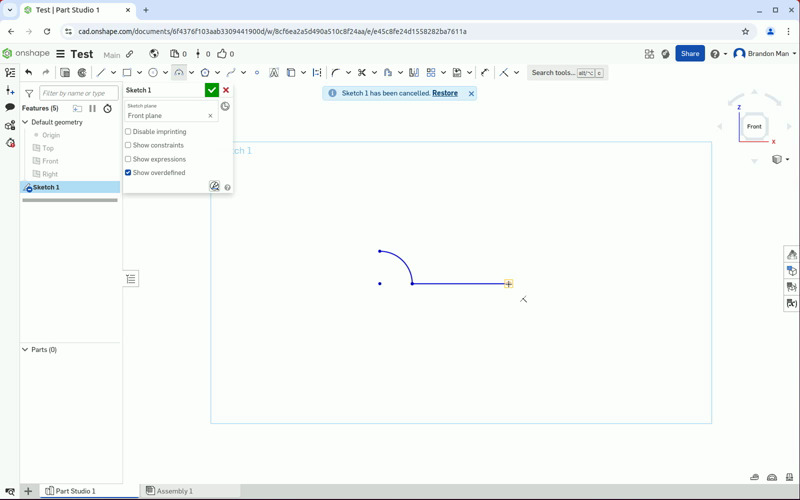
key_down(shift)
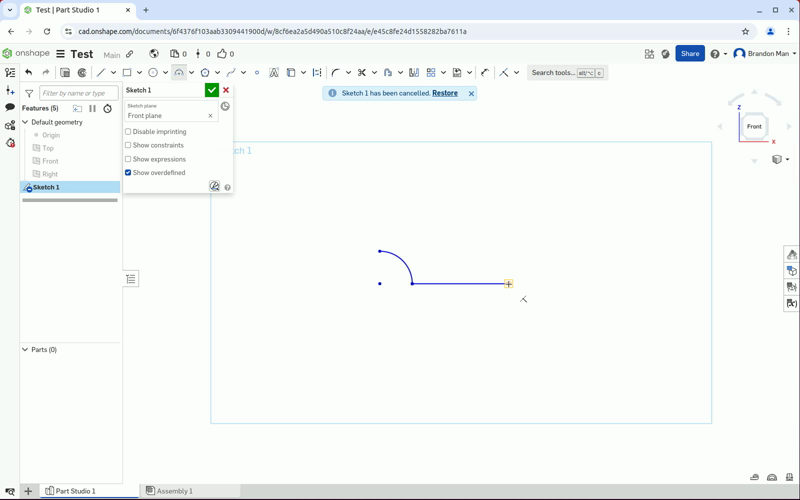
mouse_move(541, 251)
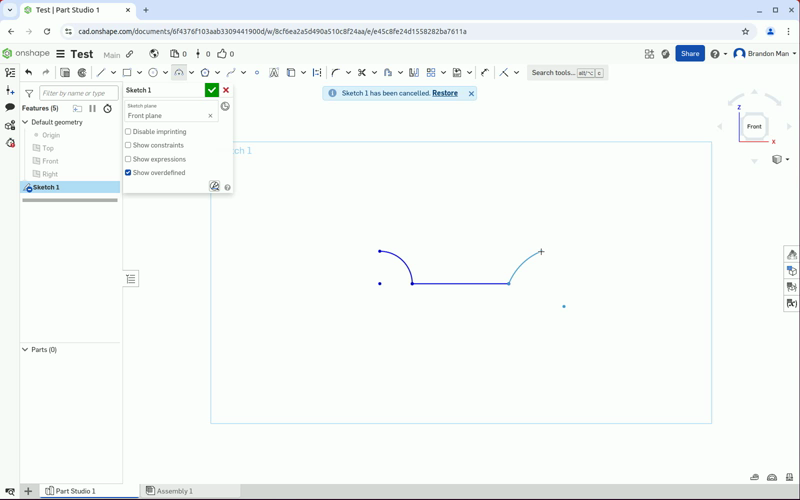
click(541, 251)
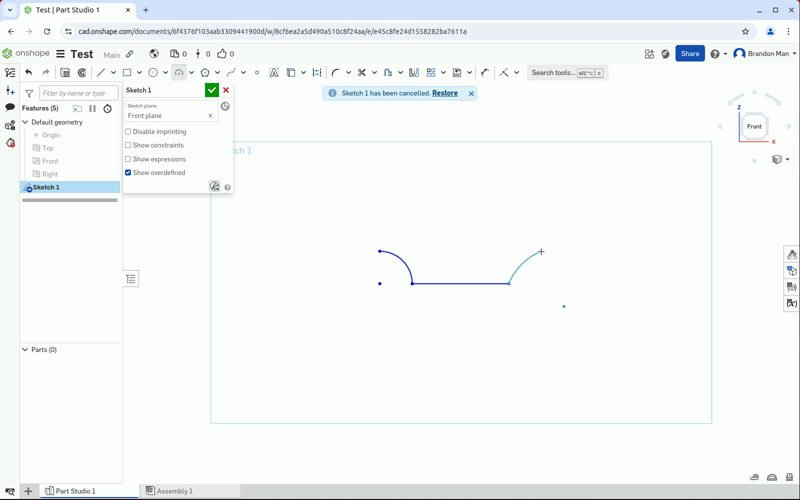
mouse_move(518, 260)
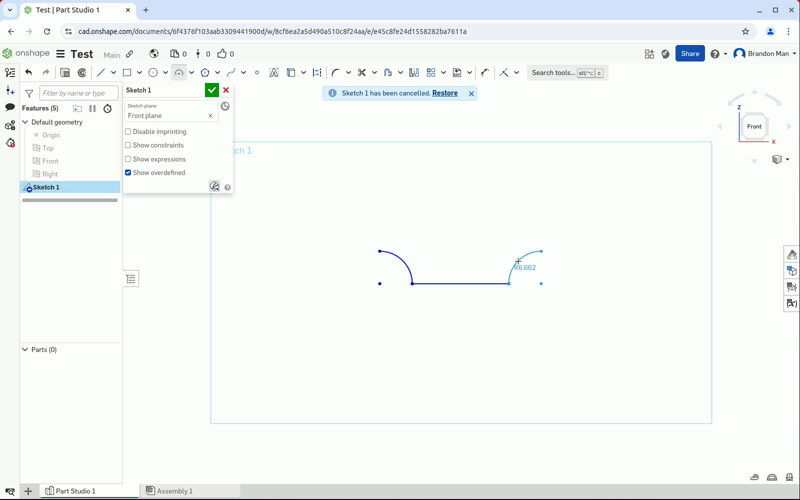
click(518, 260)
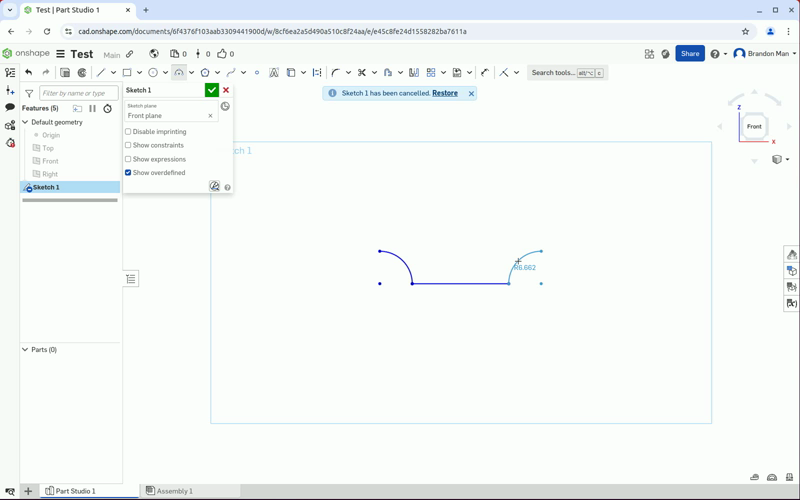
key_up(shift)
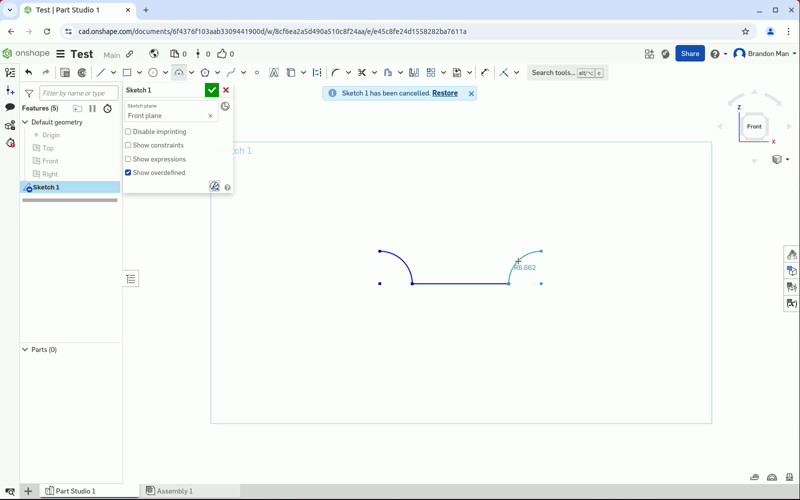
key(esc)
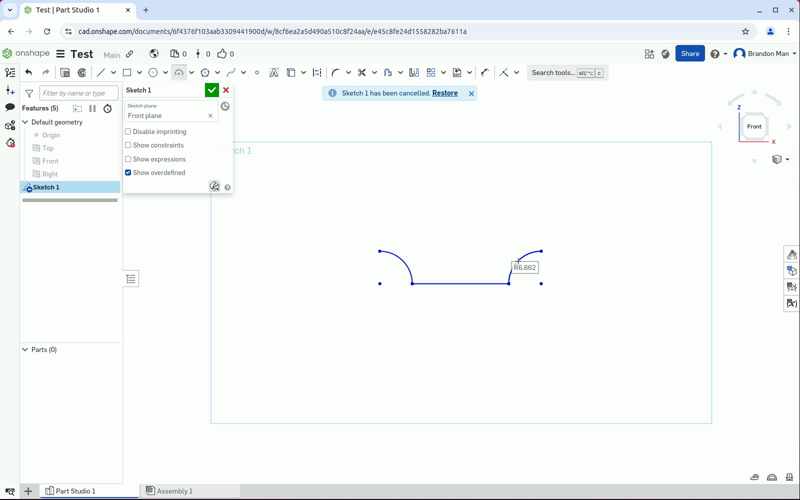
key(l)
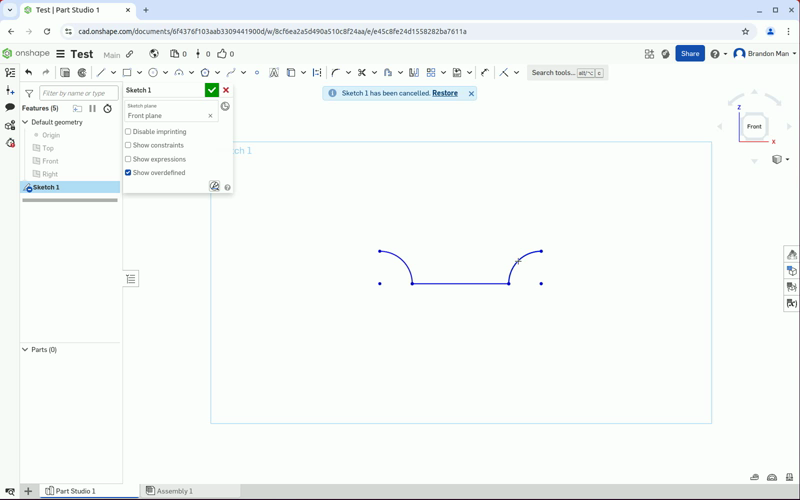
mouse_move(541, 251)
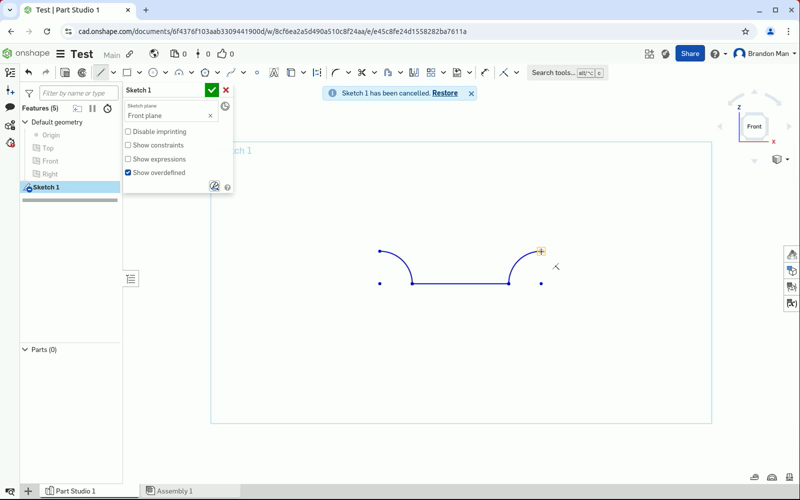
click(541, 251)
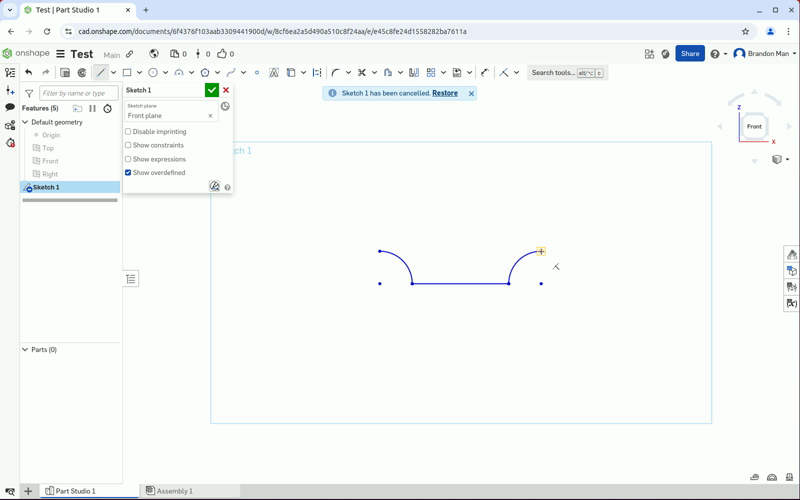
key_down(shift)
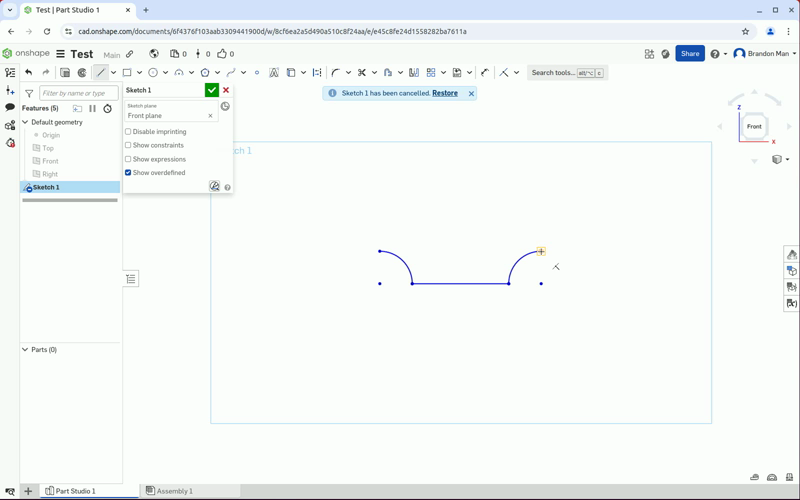
mouse_move(379, 251)
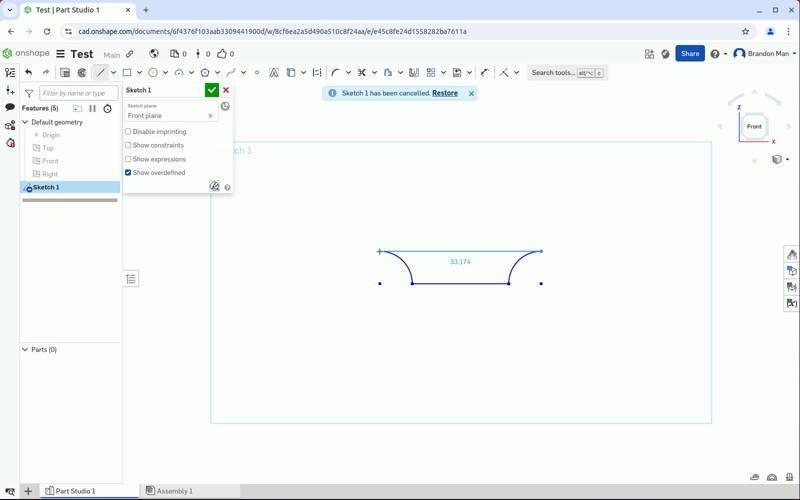
key_up(shift)
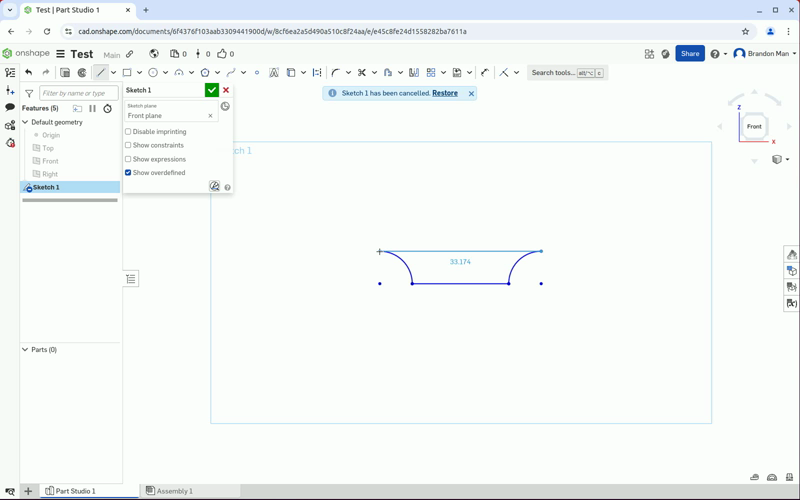
click(379, 251)
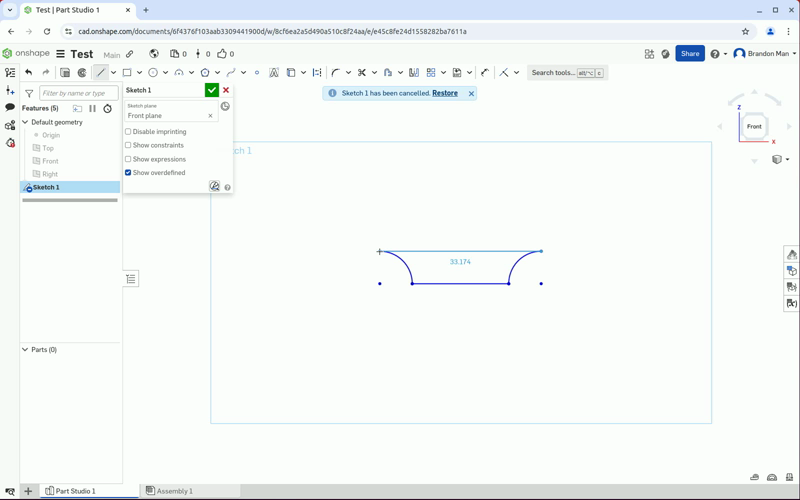
key(esc)
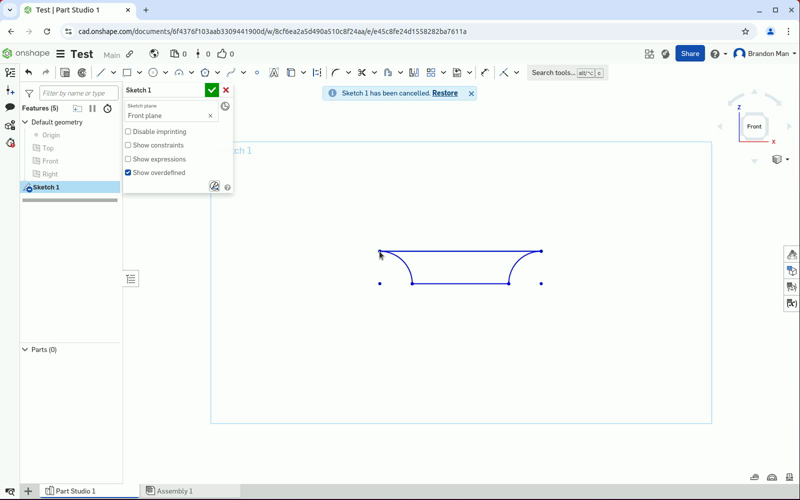
mouse_move(460, 265)
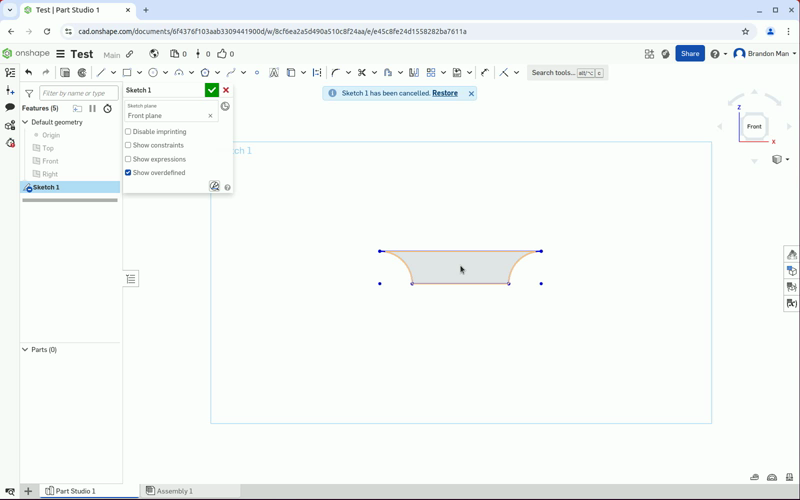
click(460, 265)
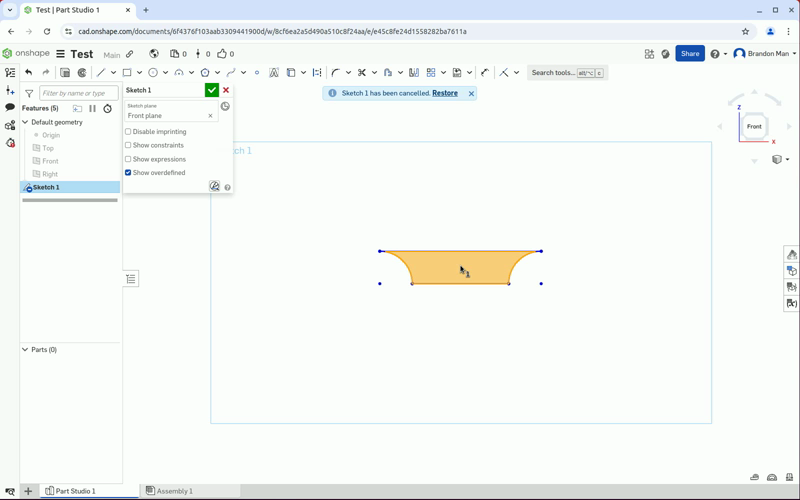
mouse_move(73, 352)
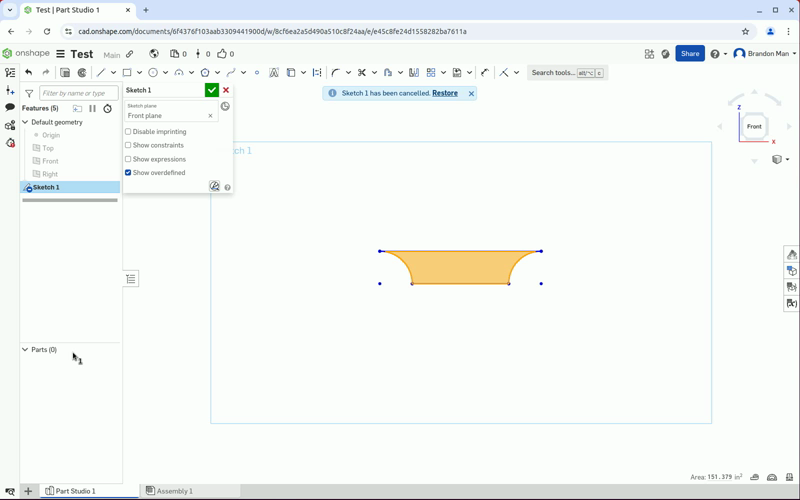
key(shift+y)
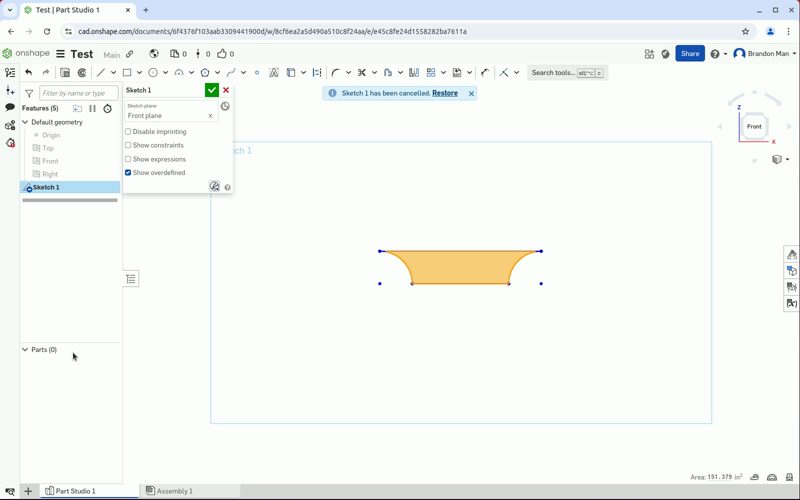
key(shift+e)
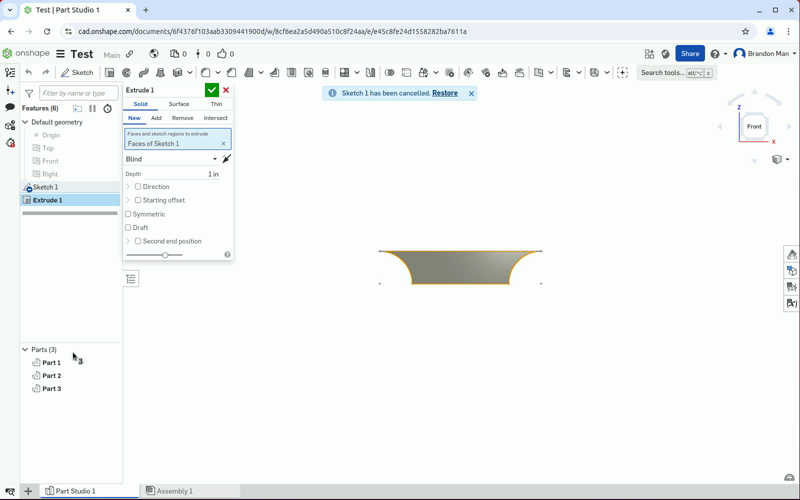
mouse_move(143, 106)
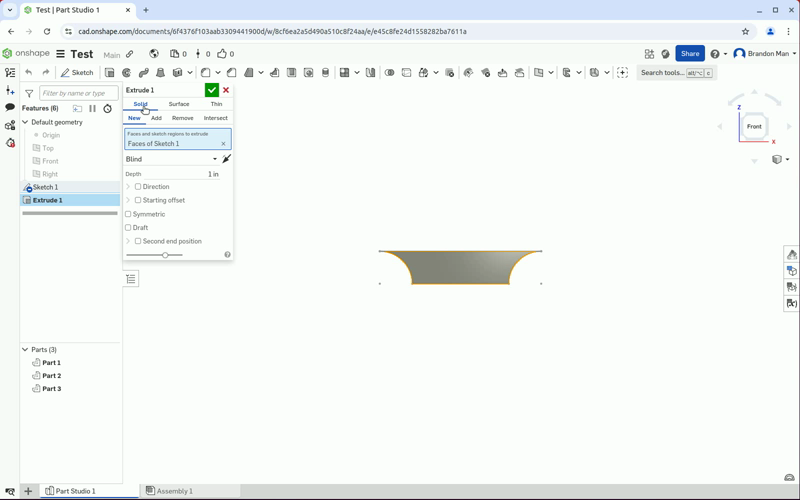
click(143, 106)
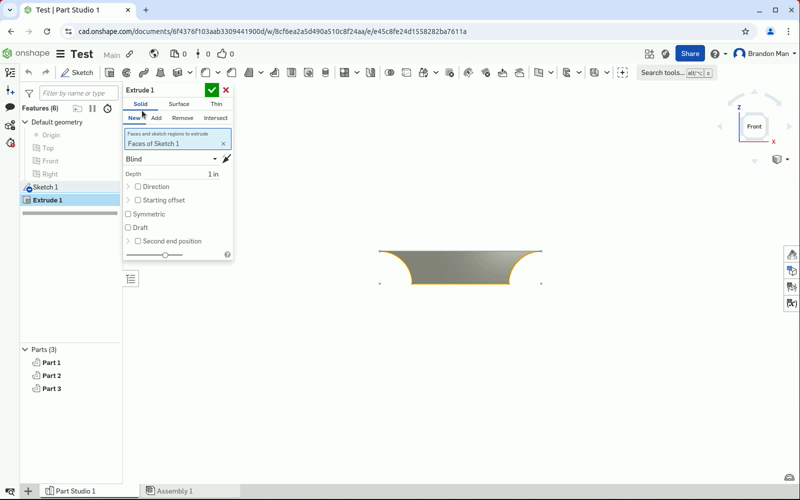
mouse_move(137, 120)
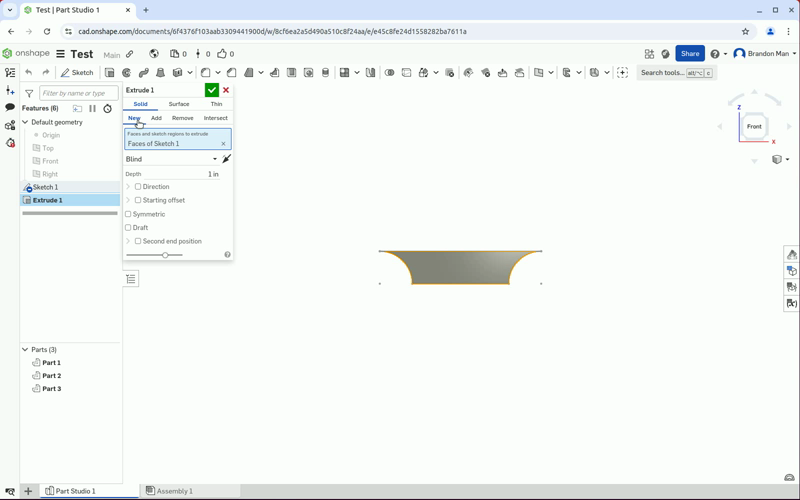
click(137, 120)
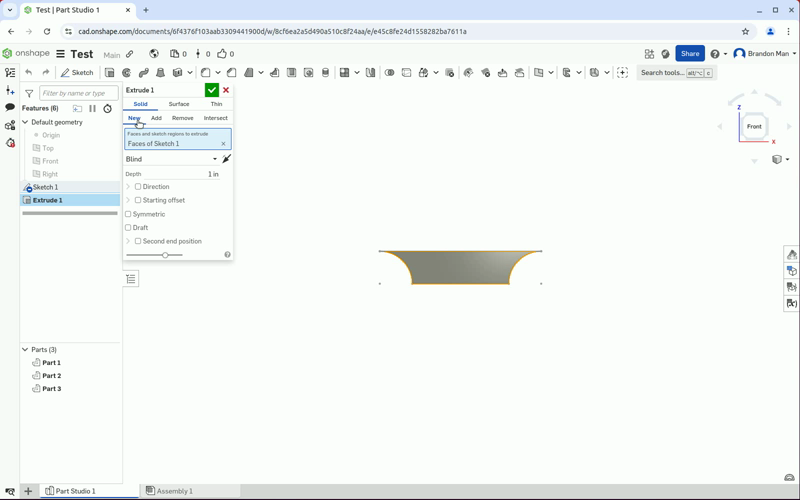
key(tab, 4)
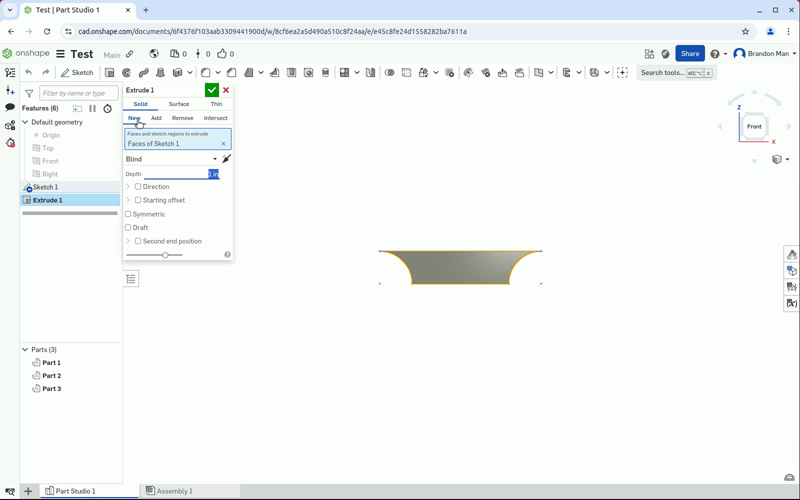
text(3.37)
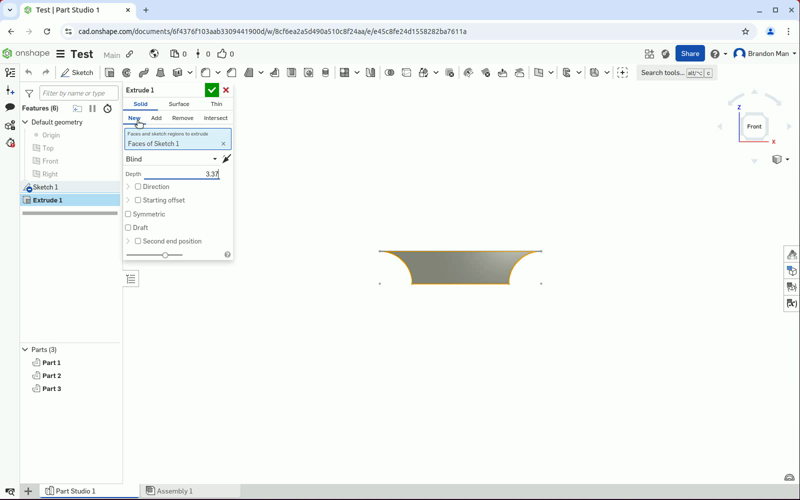
key(enter)
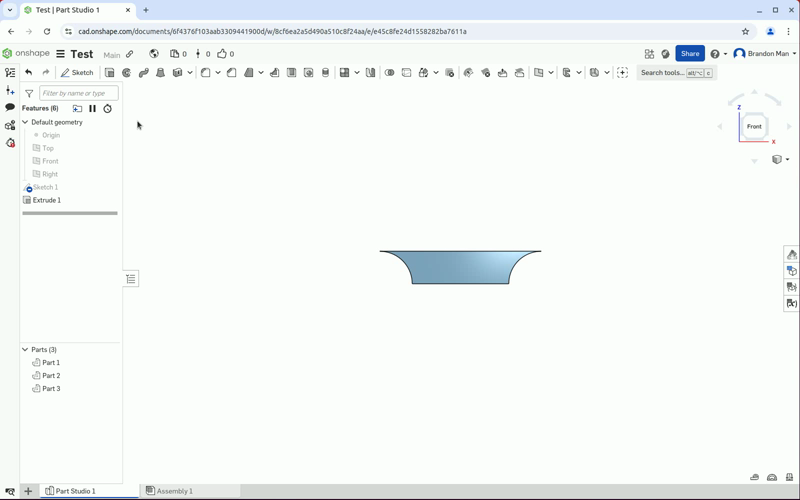
key(shift+h)
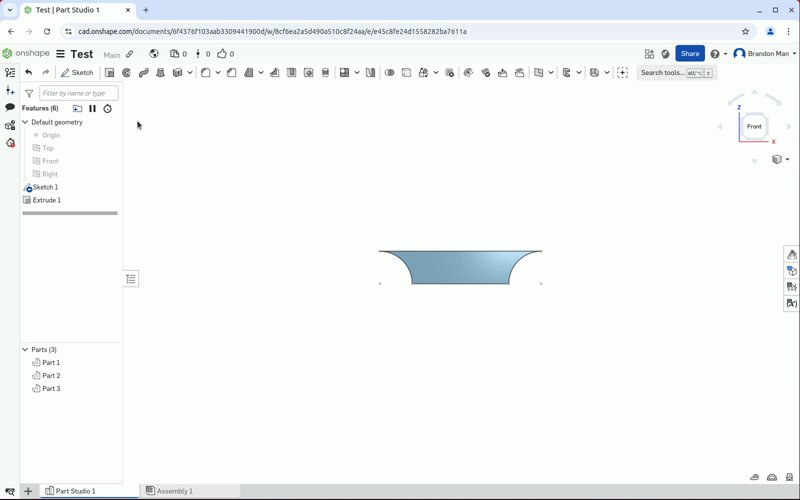
key(shift+h)
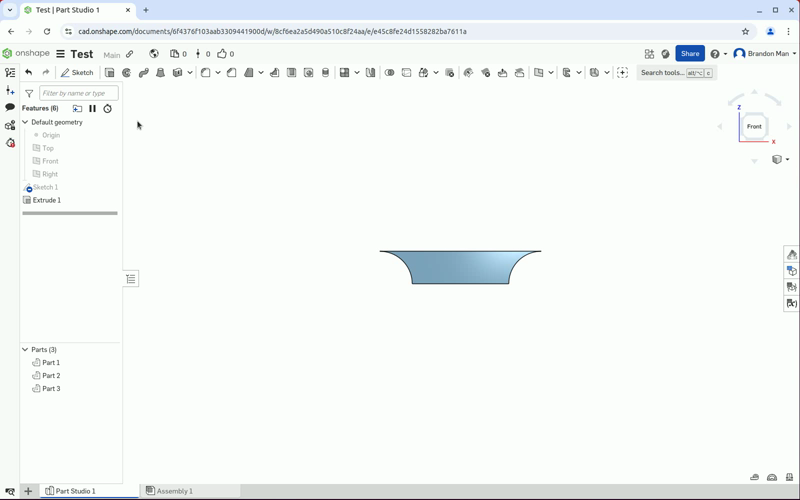
mouse_move(73, 189)
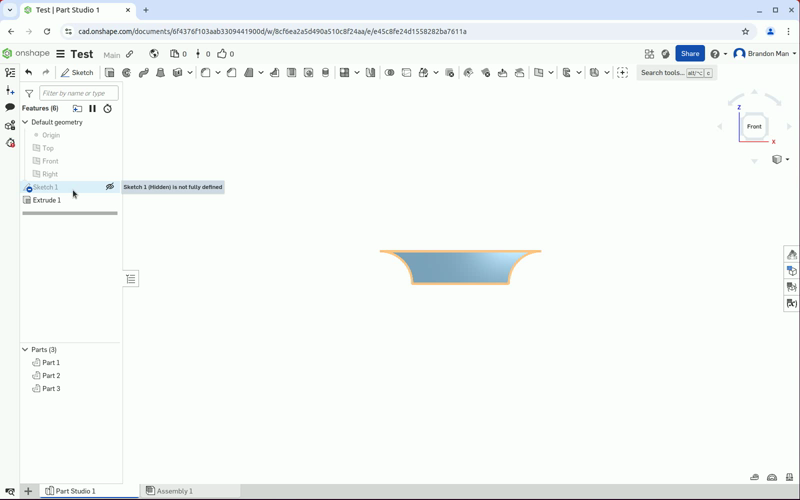
click(73, 189)
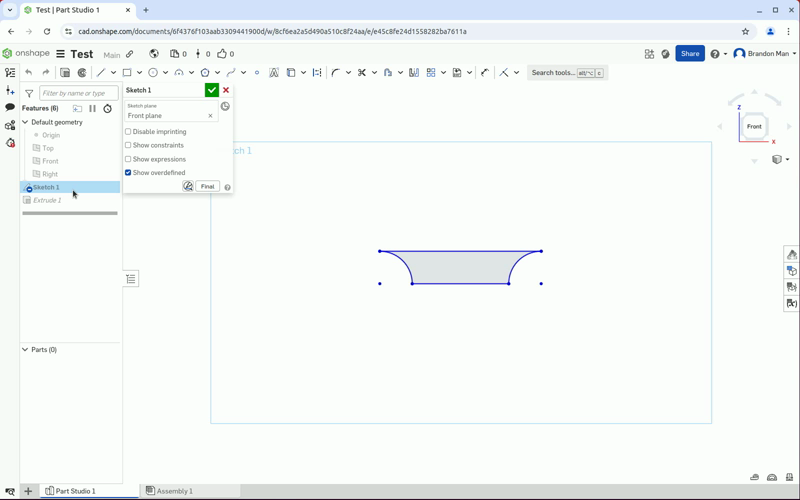
mouse_move(229, 92)
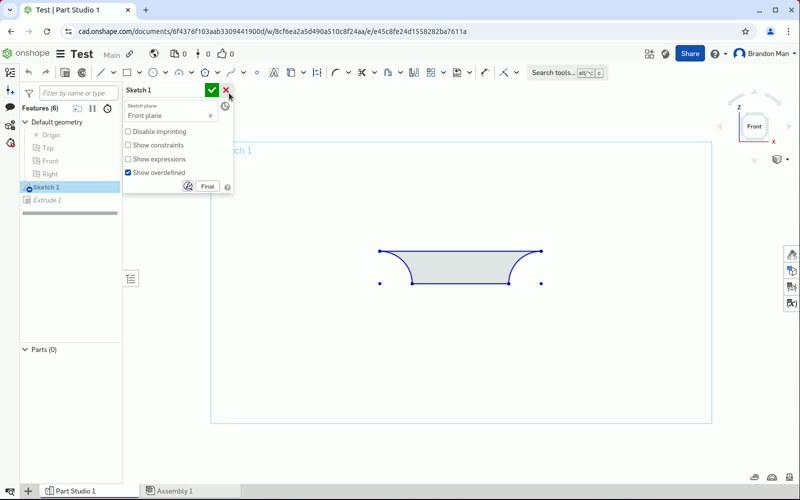
click(229, 92)
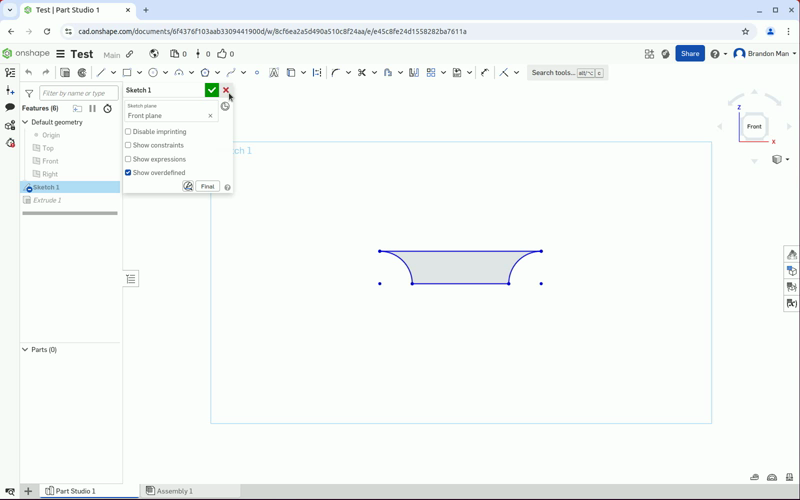
key(shift+s)
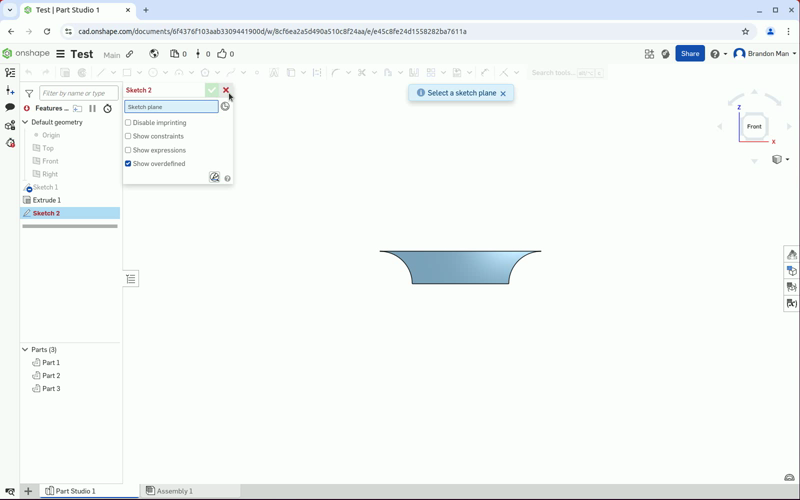
mouse_move(73, 163)
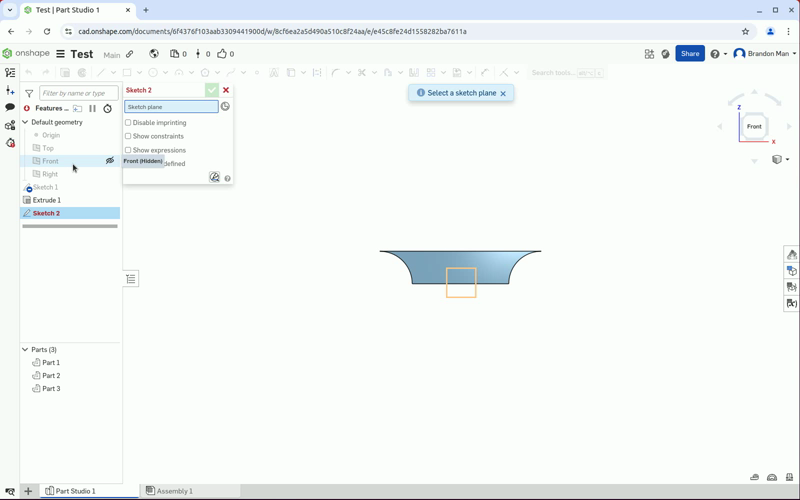
click(73, 163)
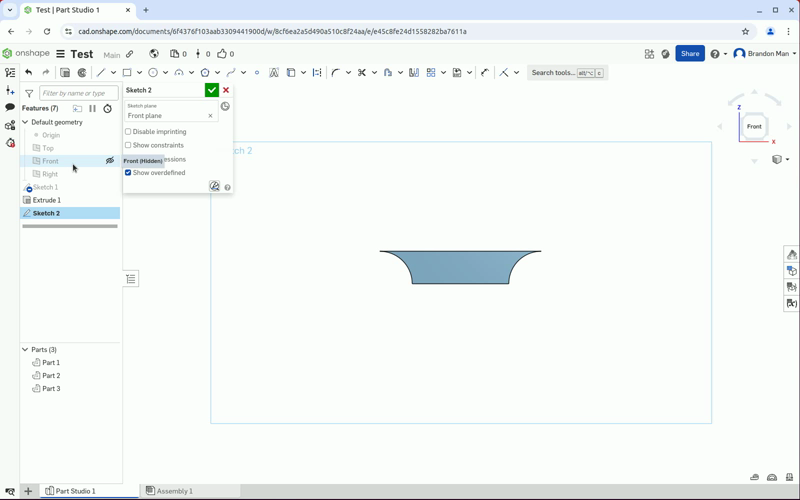
mouse_move(73, 352)
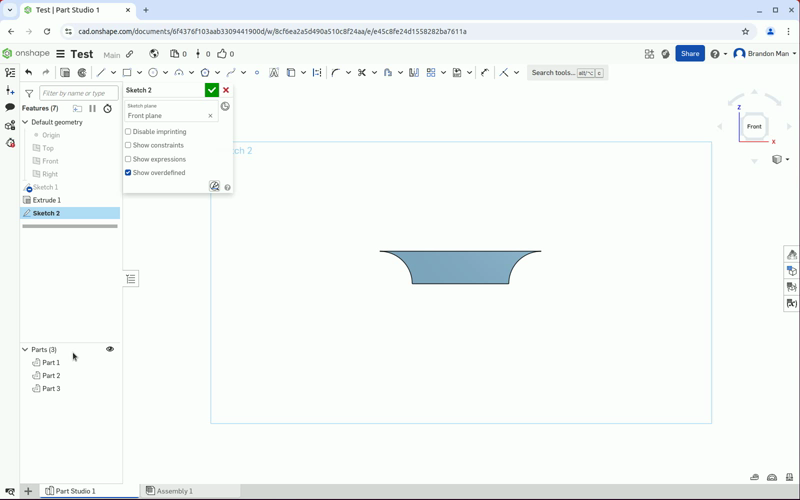
key(y)
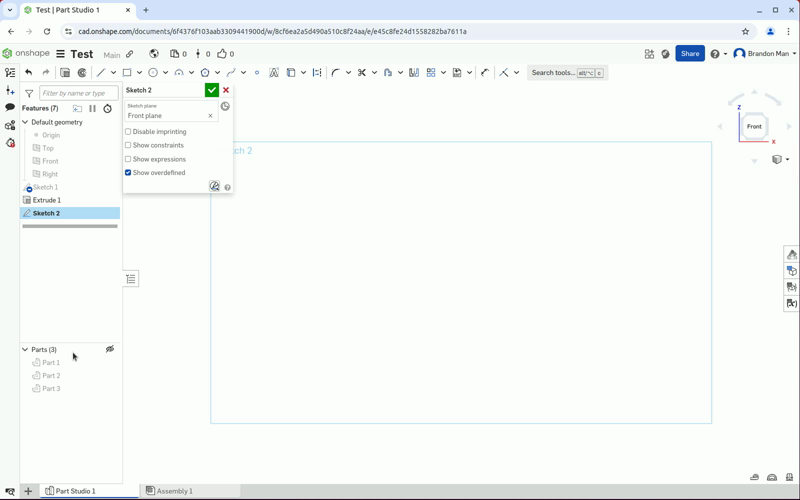
key(l)
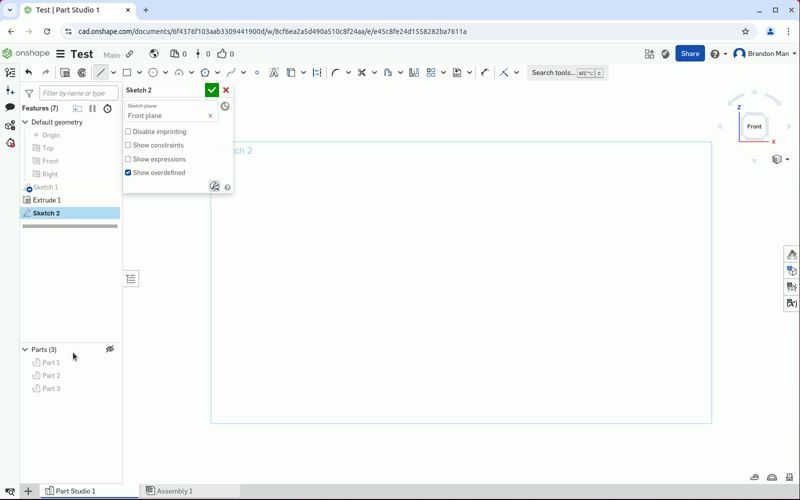
key_down(shift)
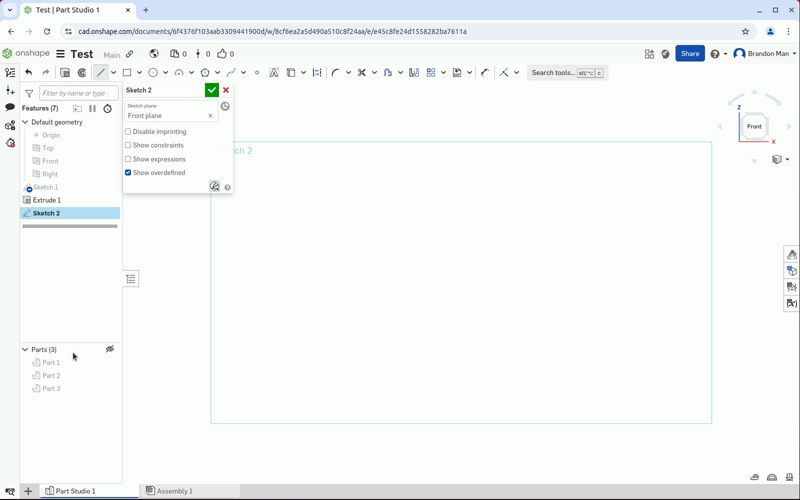
mouse_move(379, 314)
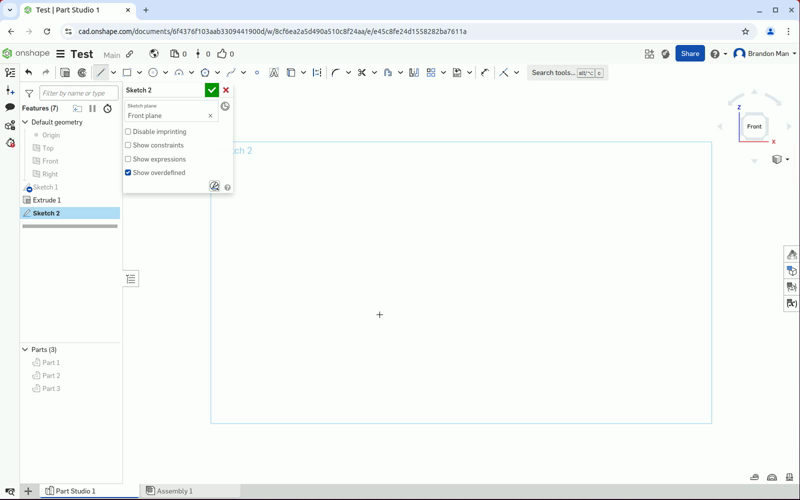
click(379, 314)
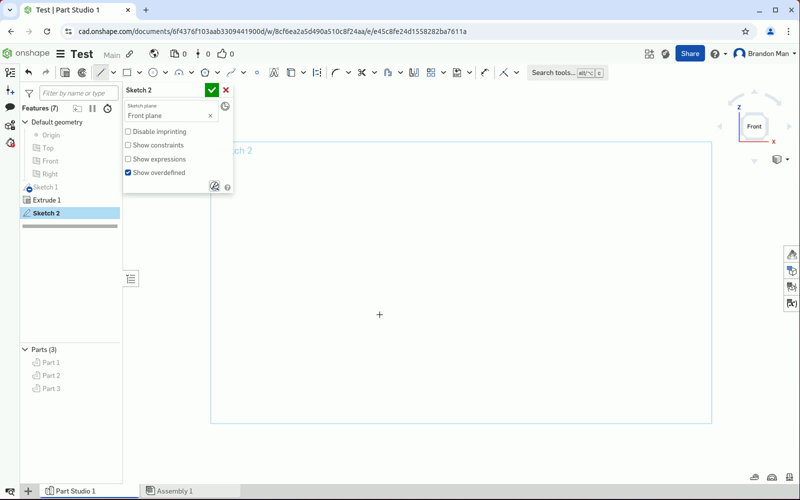
key_up(shift)
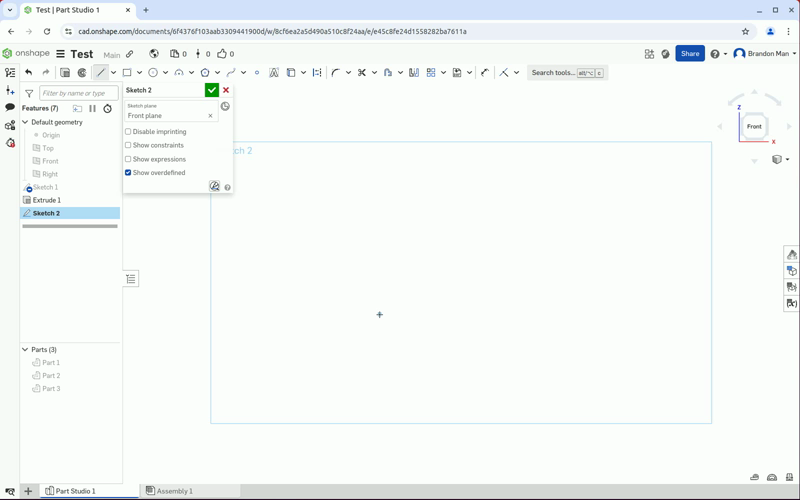
key_down(shift)
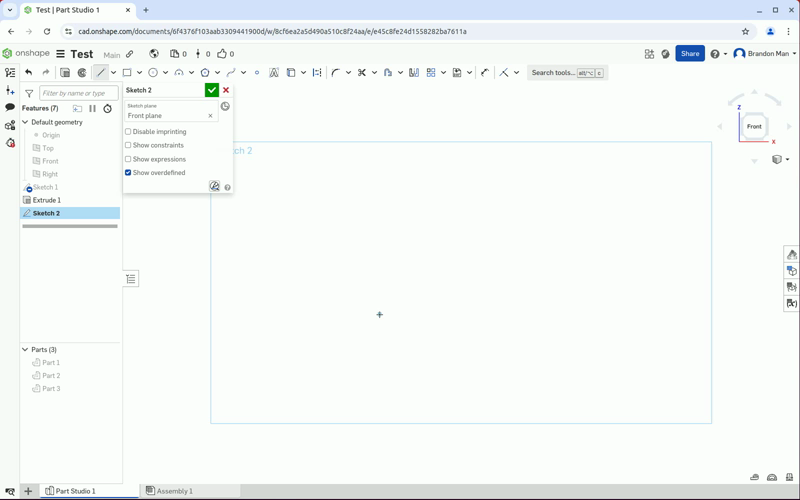
mouse_move(541, 314)
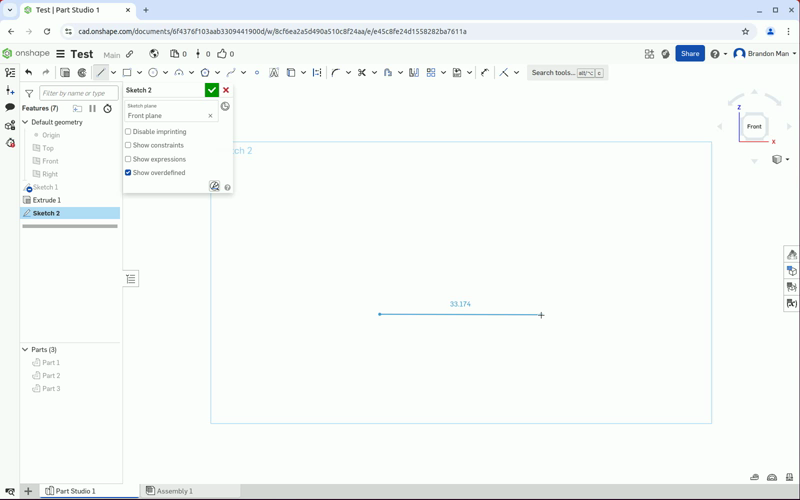
click(541, 314)
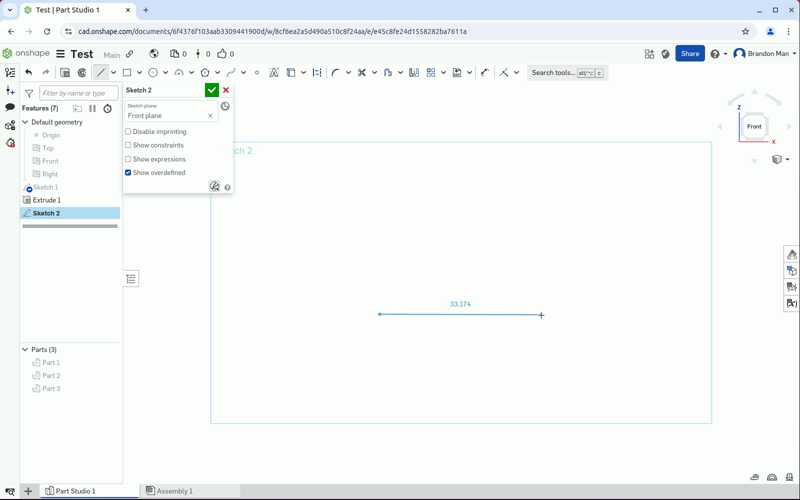
key_up(shift)
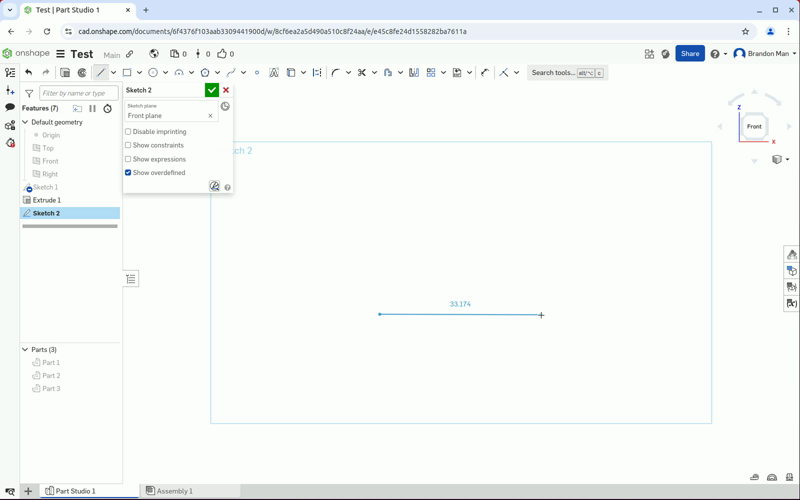
key(esc)
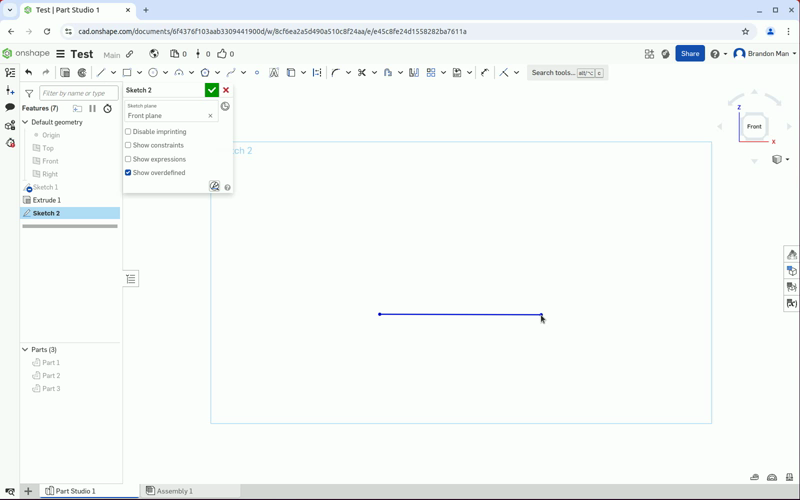
key(a)
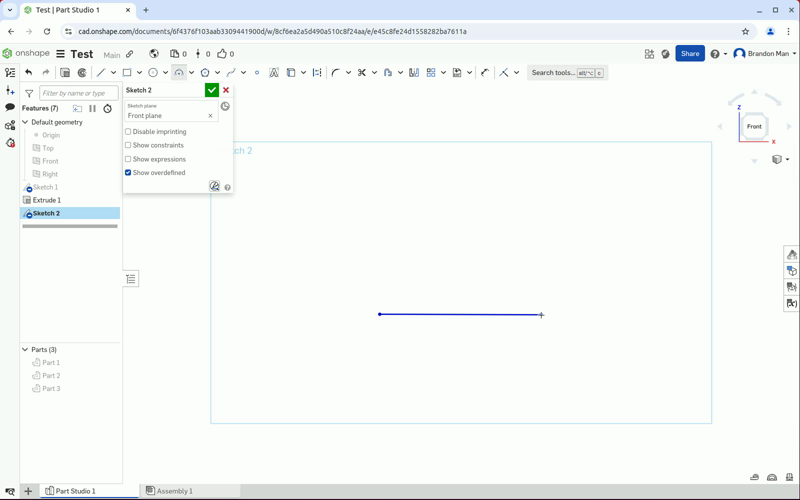
mouse_move(541, 314)
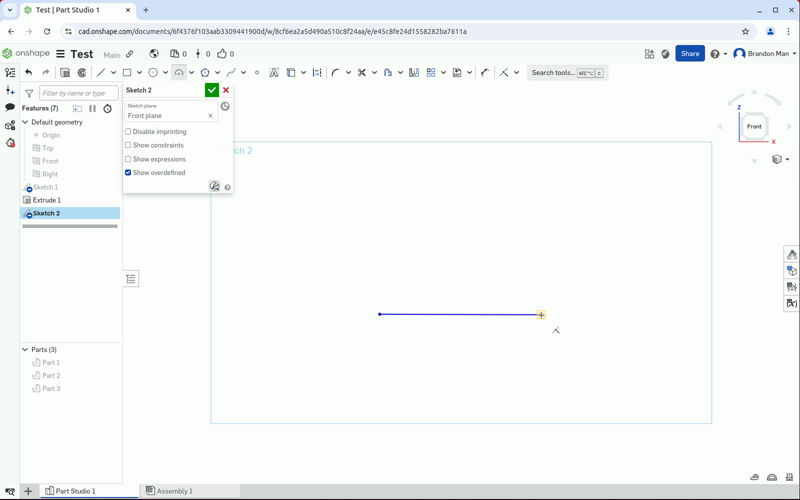
click(541, 314)
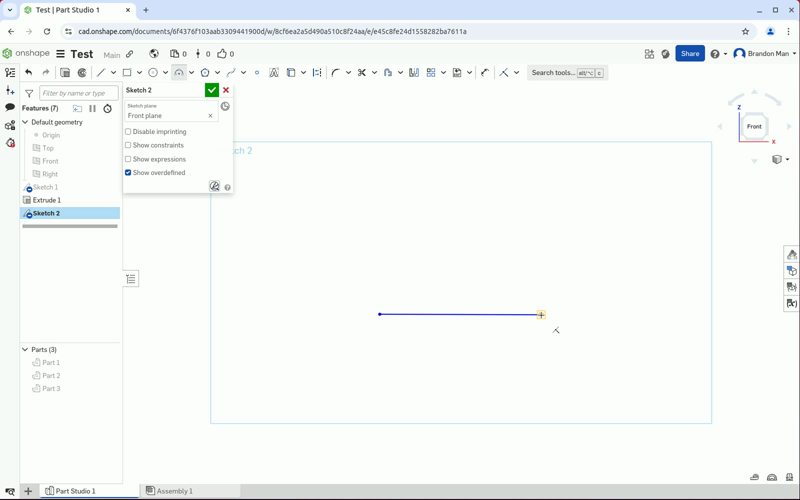
key_down(shift)
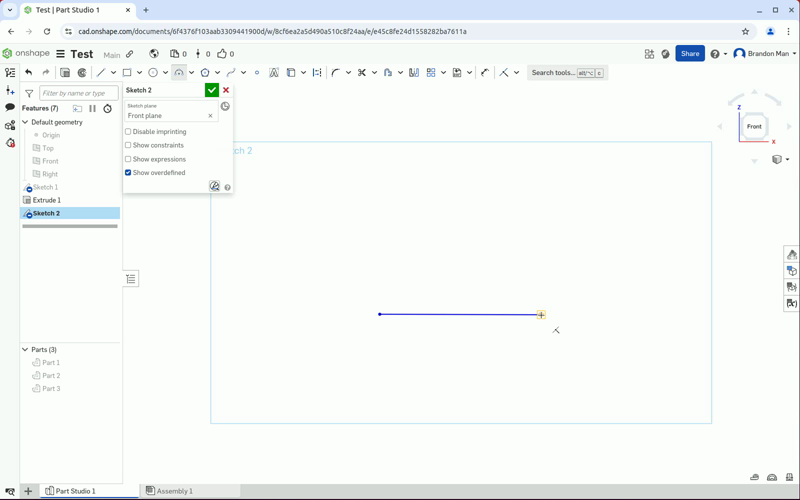
mouse_move(508, 282)
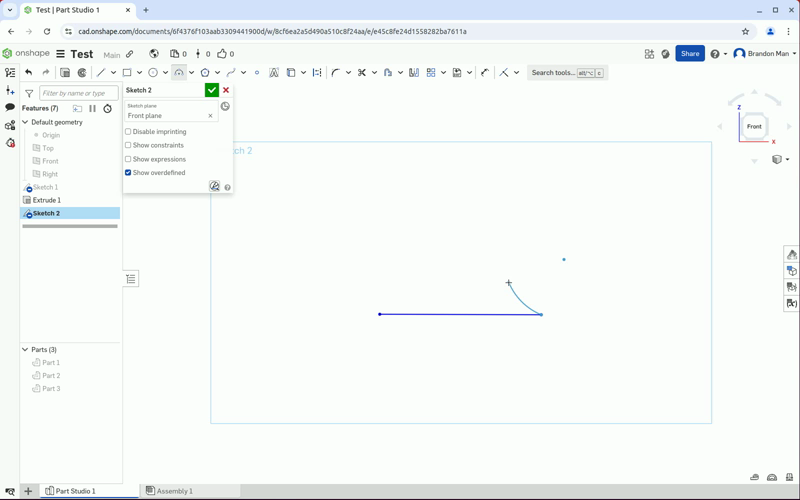
click(508, 282)
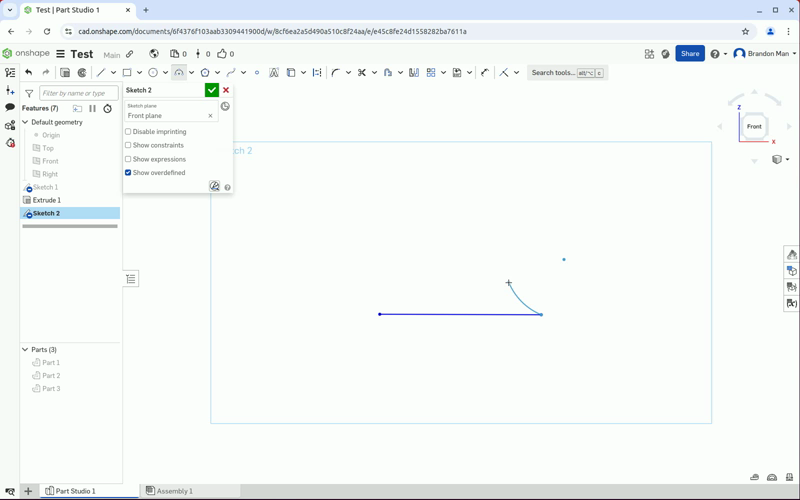
mouse_move(518, 305)
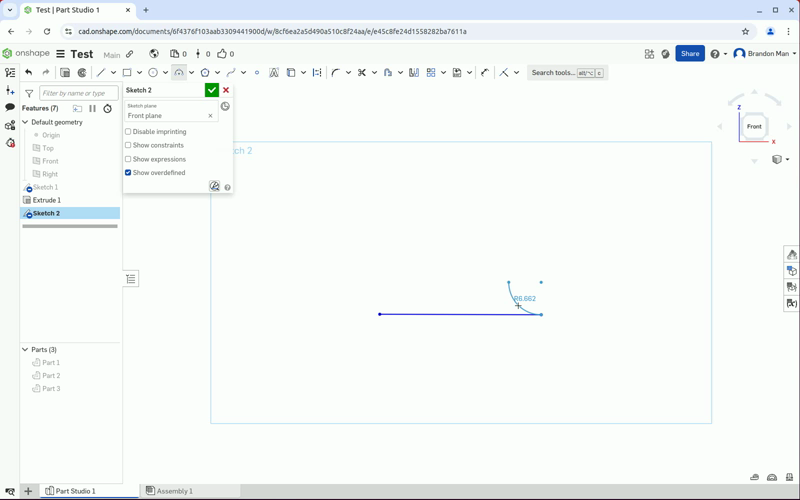
click(518, 305)
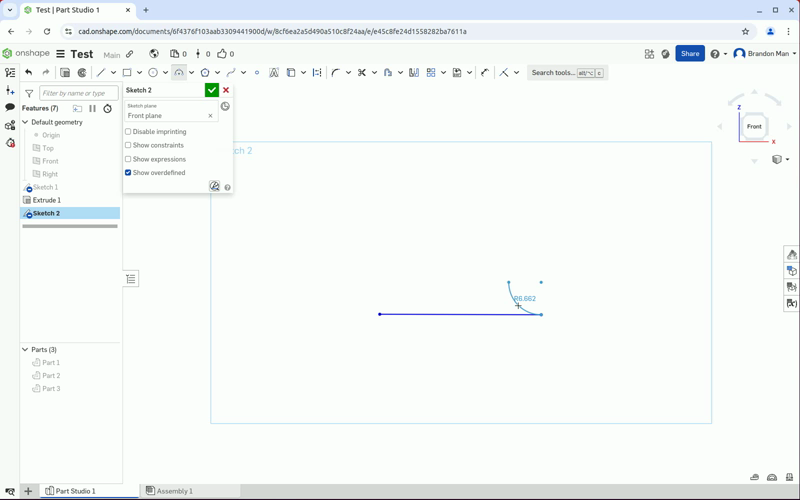
key_up(shift)
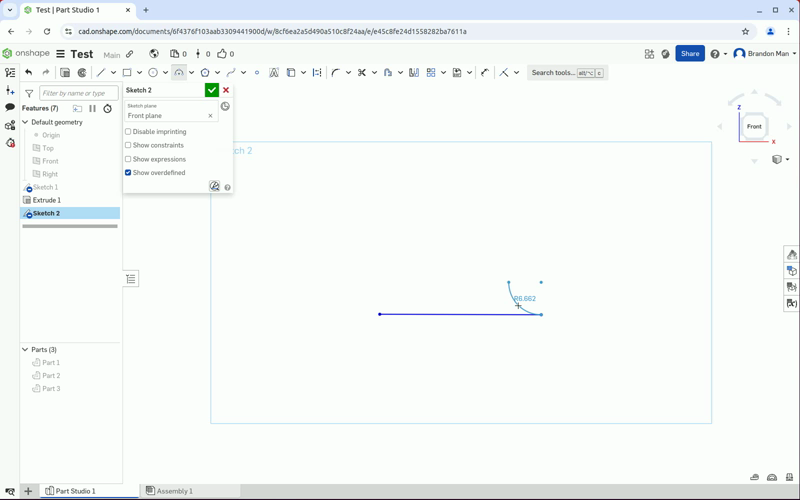
key(esc)
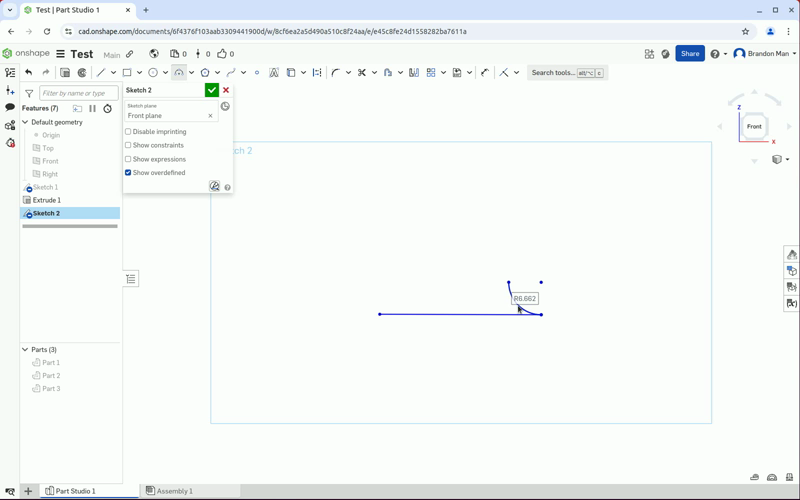
key(l)
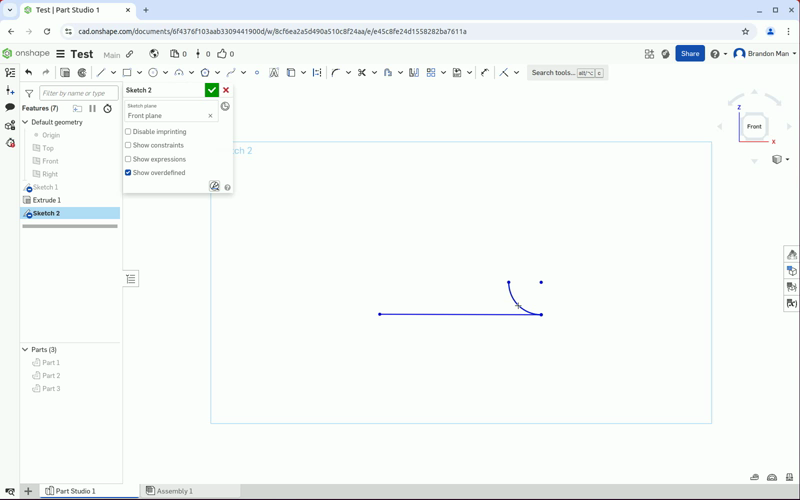
mouse_move(508, 282)
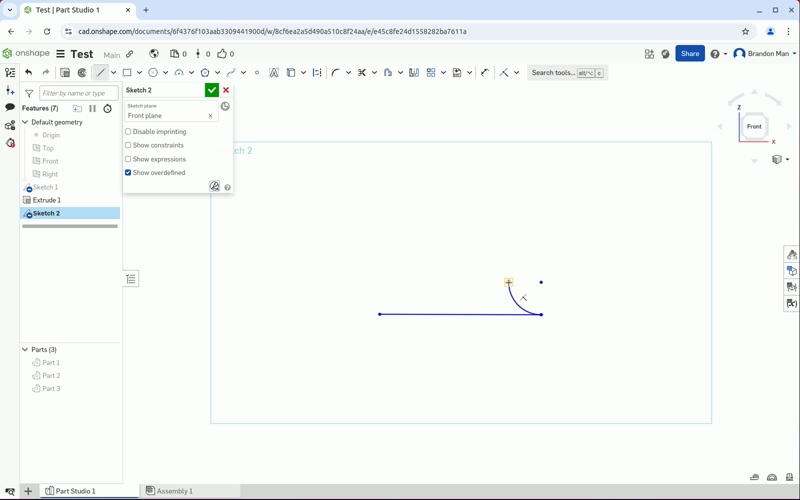
click(508, 282)
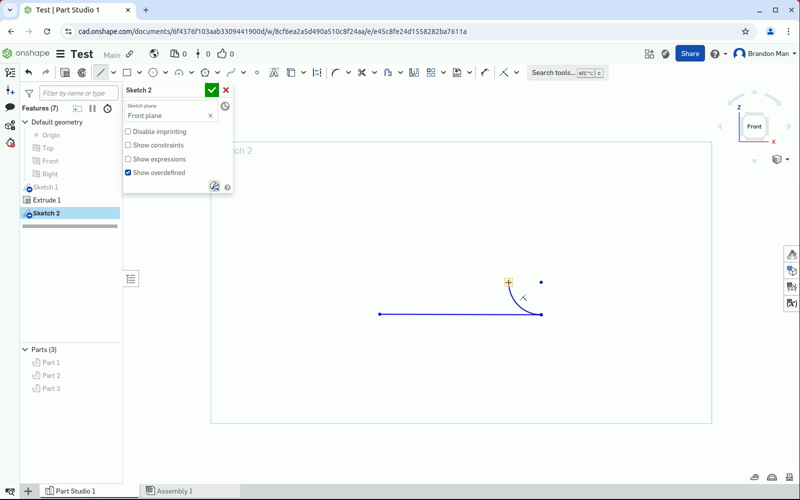
key_down(shift)
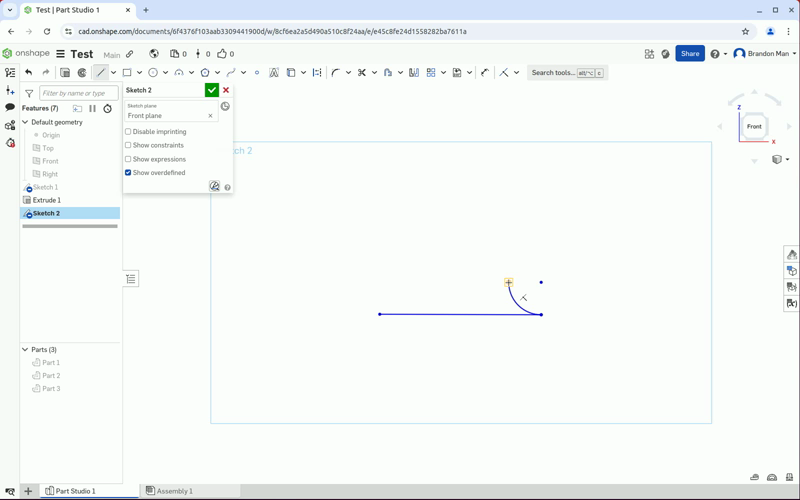
mouse_move(412, 282)
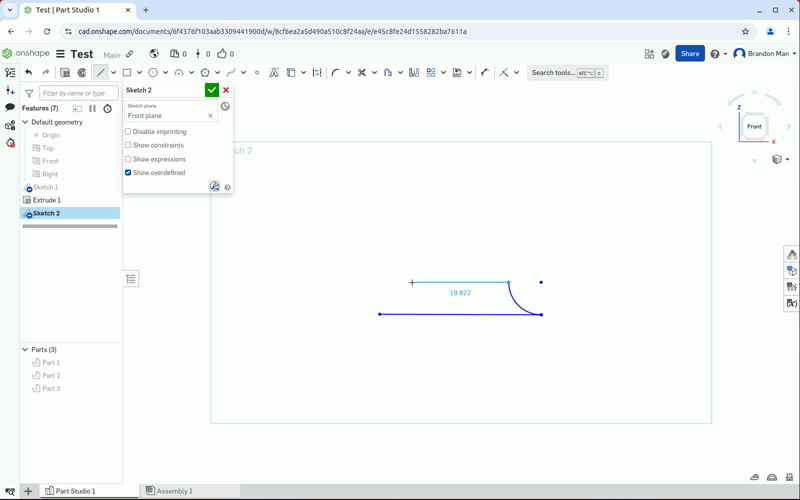
click(412, 282)
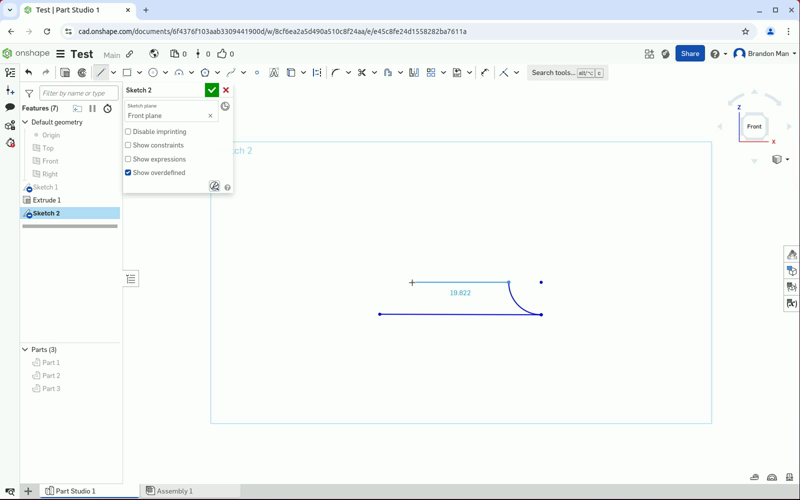
key_up(shift)
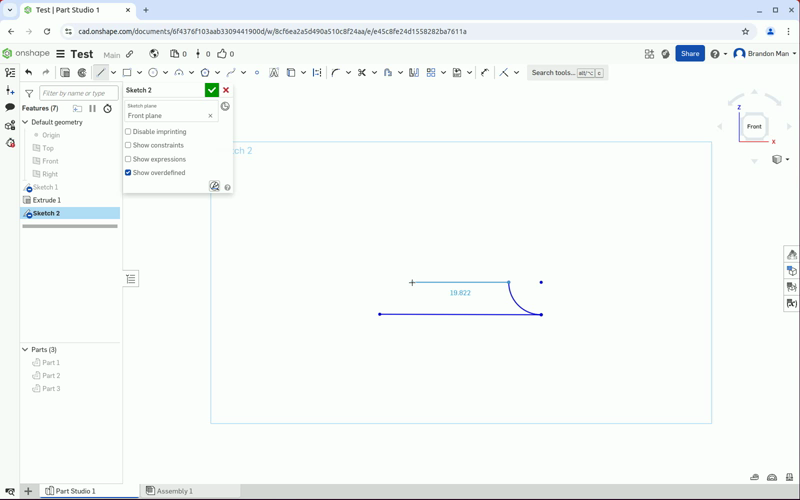
key(esc)
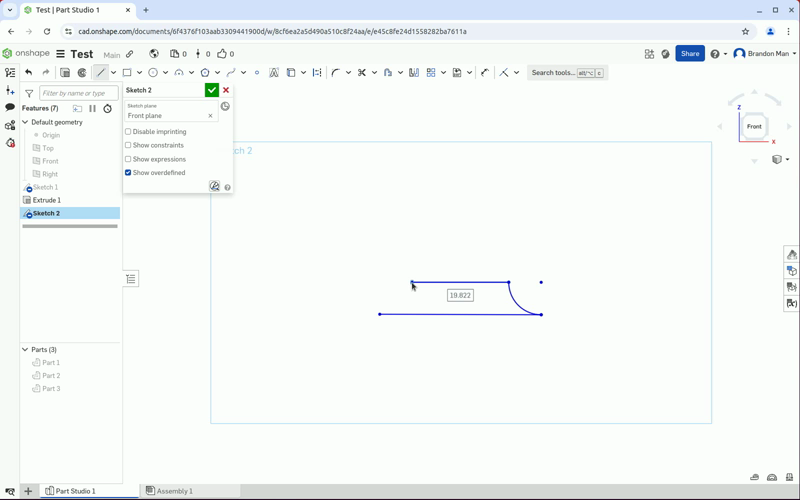
key(a)
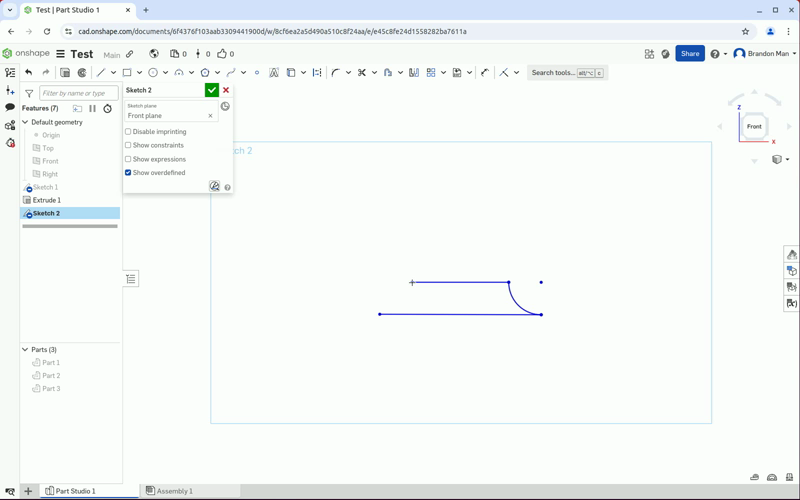
mouse_move(412, 282)
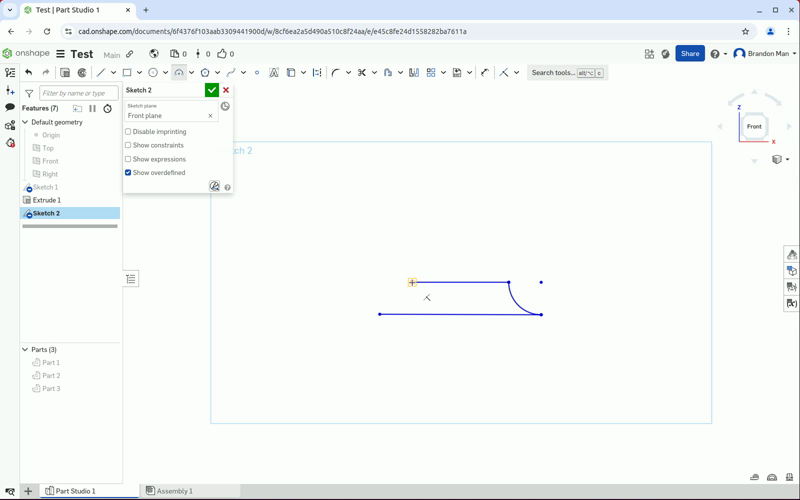
click(412, 282)
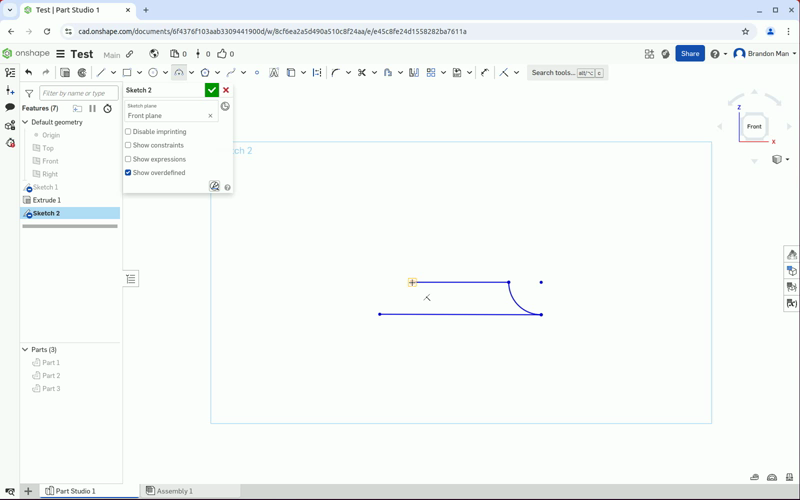
mouse_move(379, 314)
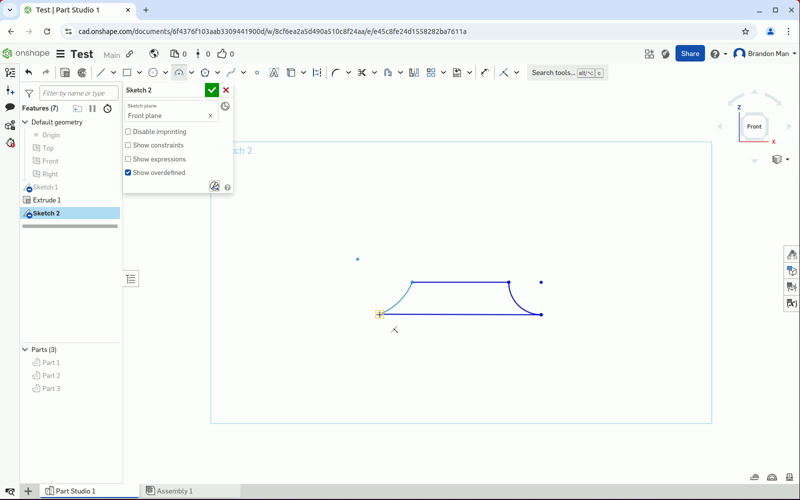
click(379, 314)
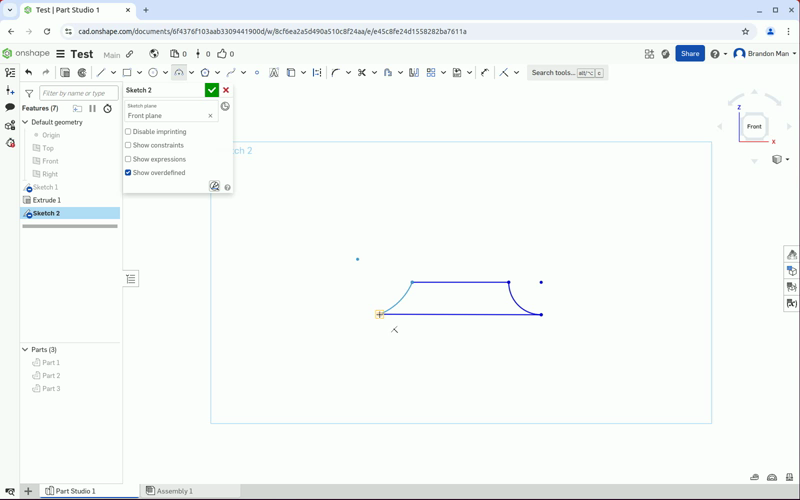
key_down(shift)
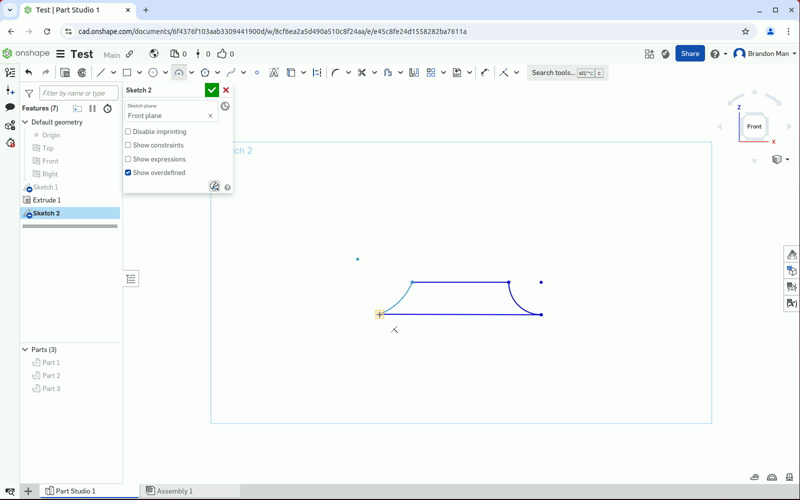
mouse_move(402, 305)
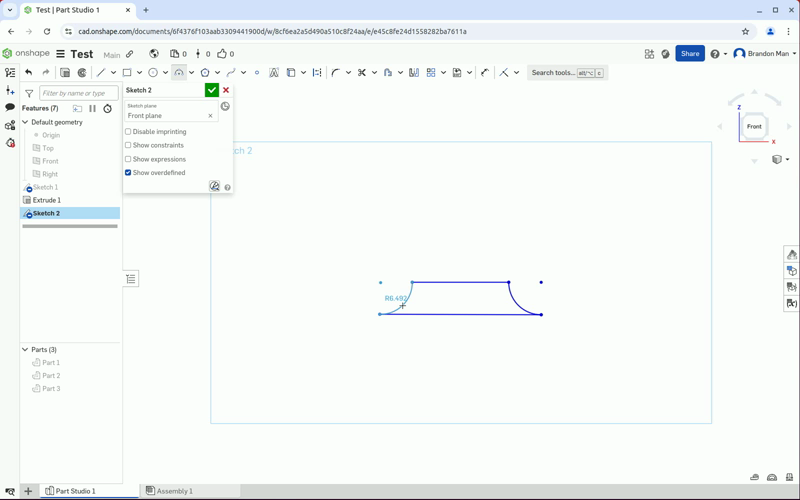
click(402, 305)
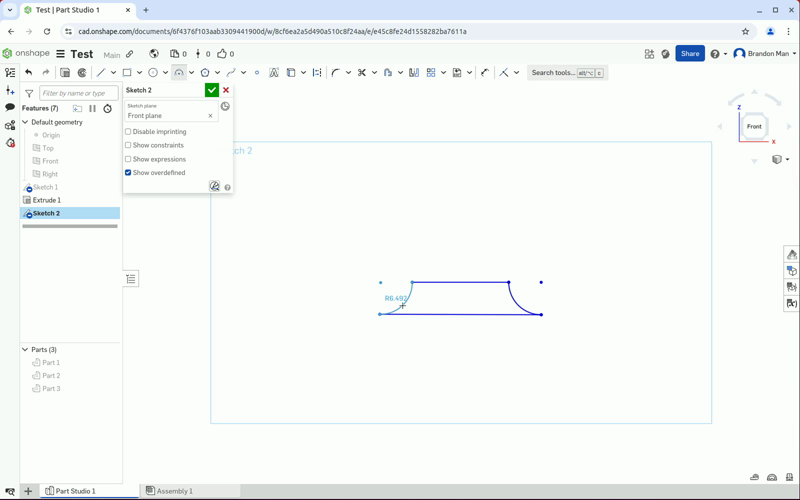
key_up(shift)
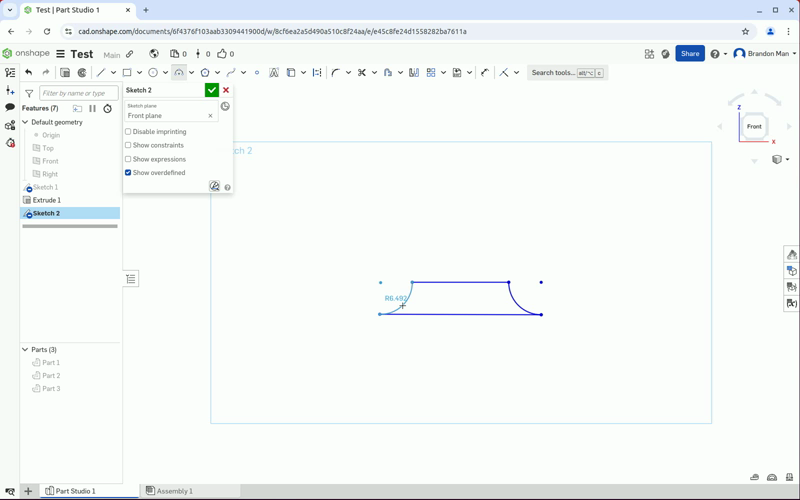
key(esc)
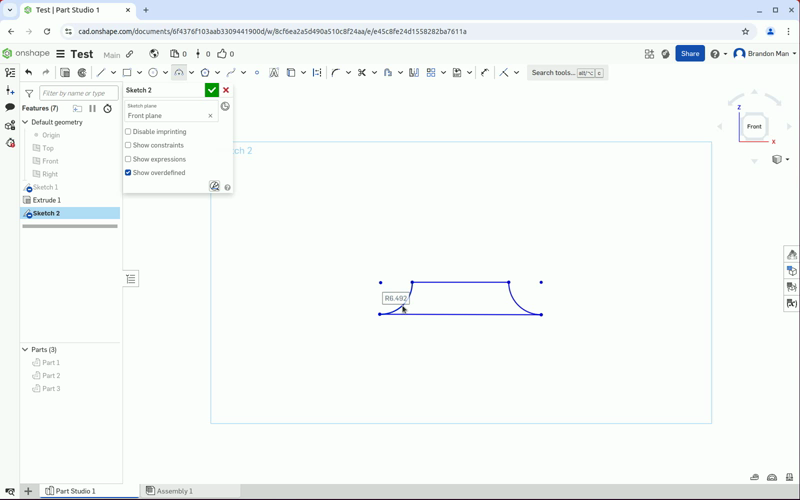
mouse_move(475, 297)
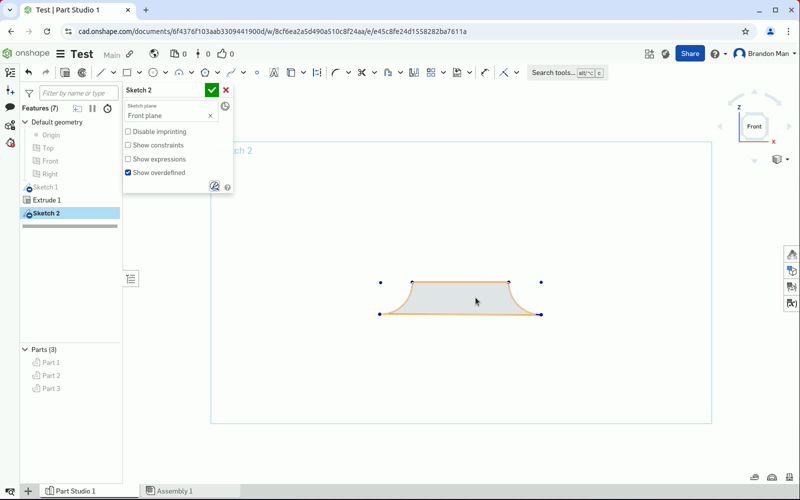
click(475, 297)
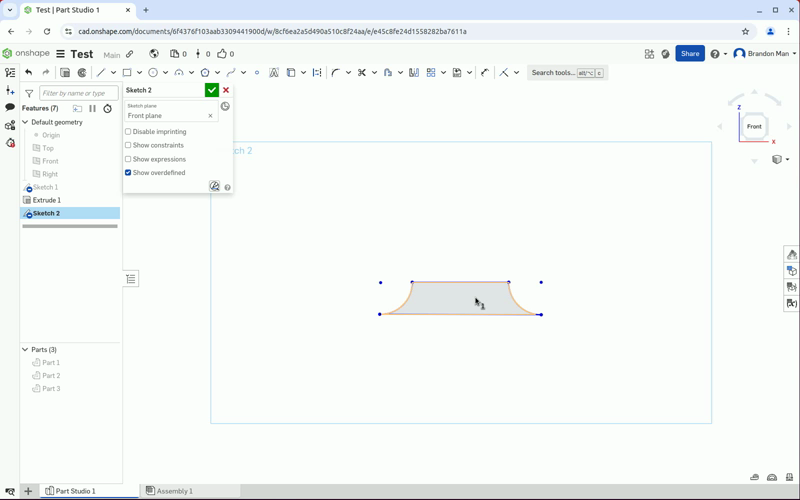
mouse_move(73, 352)
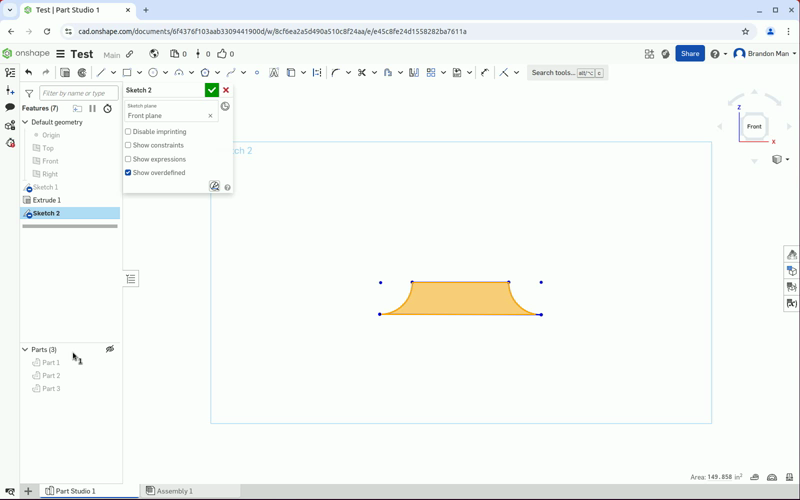
key(shift+y)
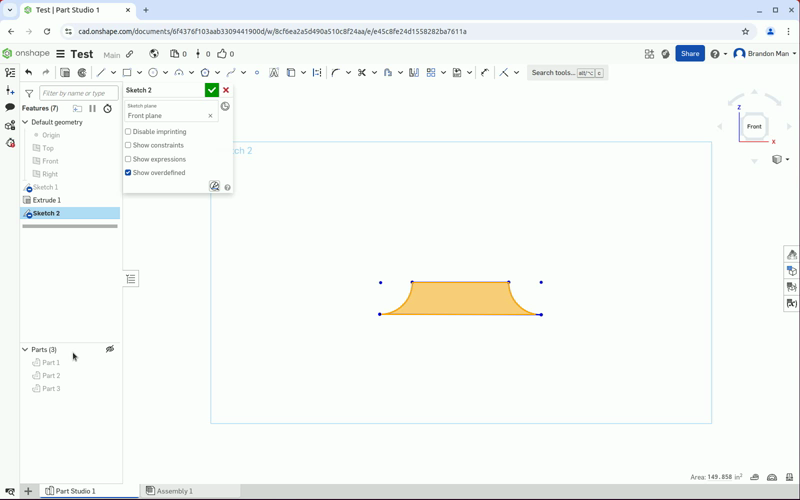
key(shift+e)
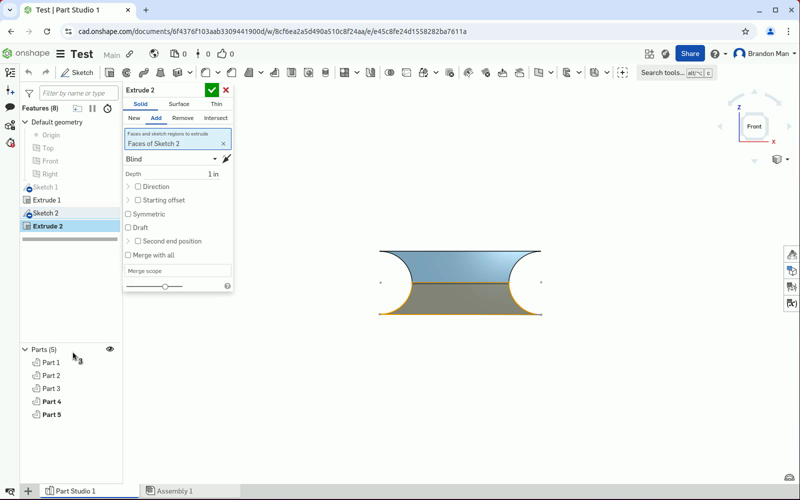
mouse_move(143, 106)
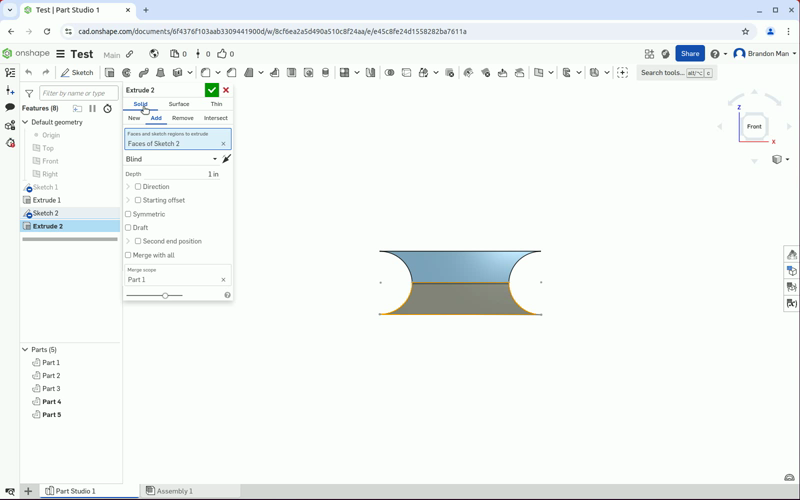
click(143, 106)
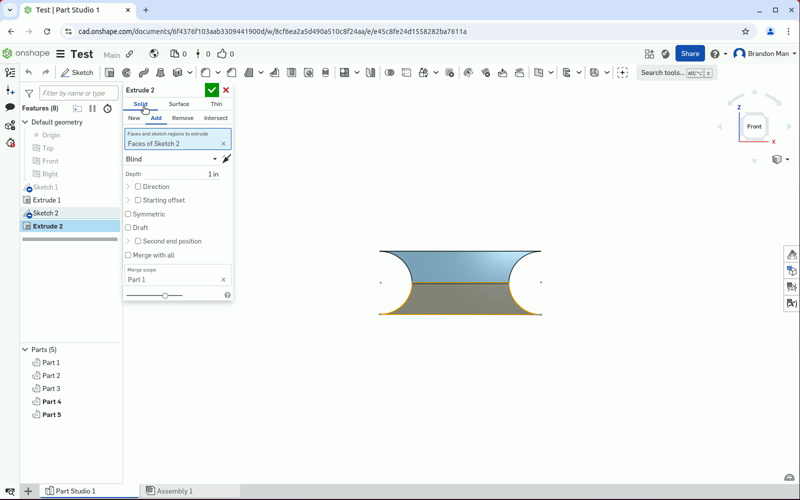
mouse_move(137, 120)
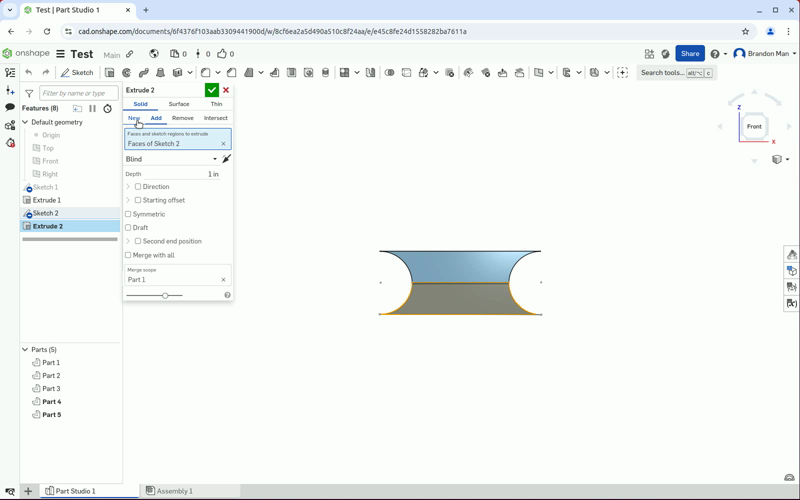
click(137, 120)
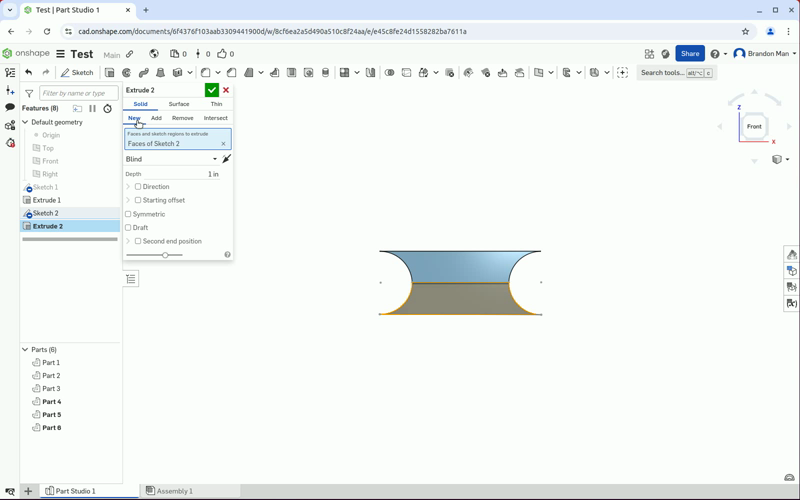
key(tab, 4)
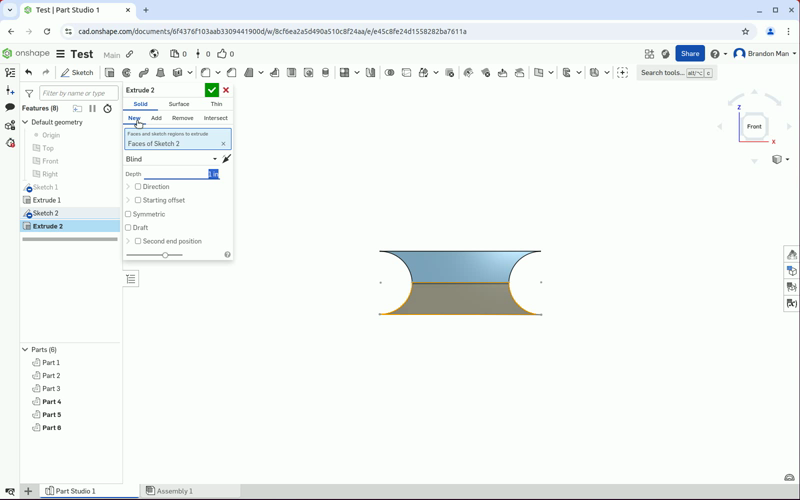
text(3.37)
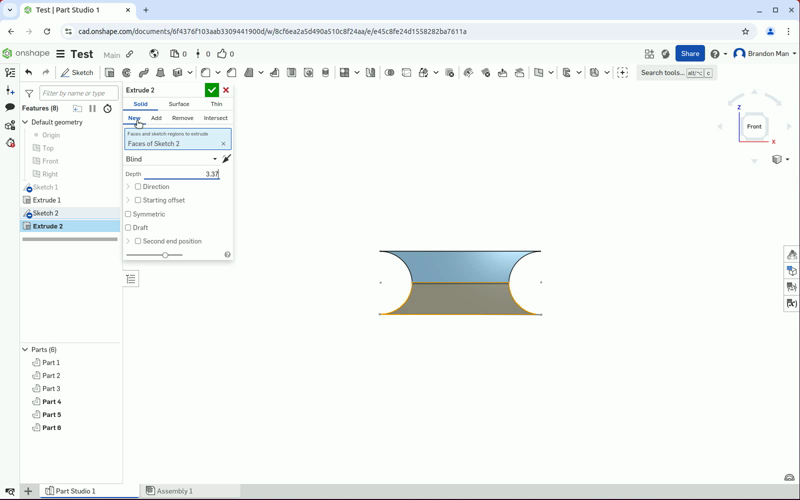
key(enter)
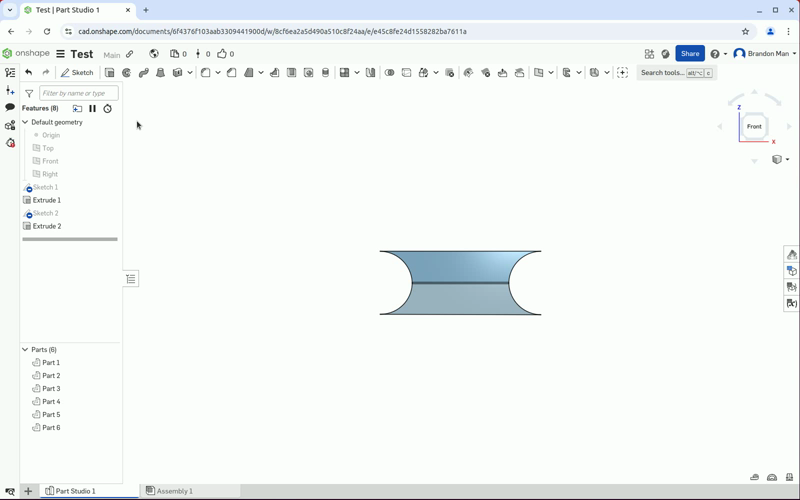
key(shift+h)
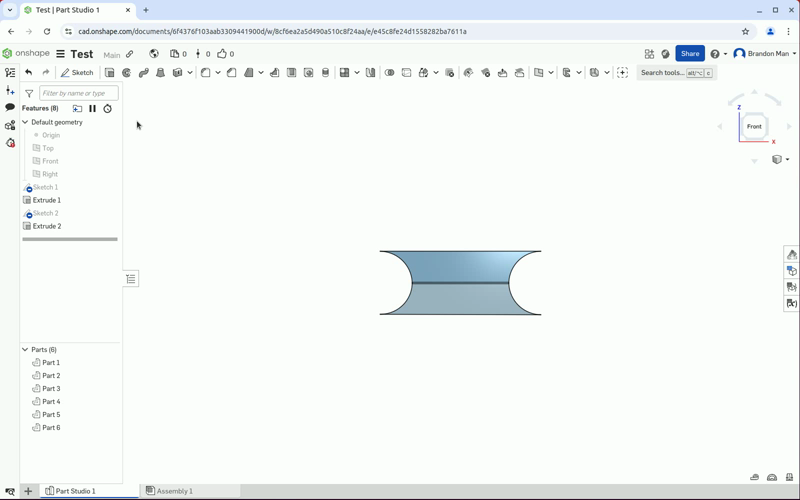
key(shift+h)
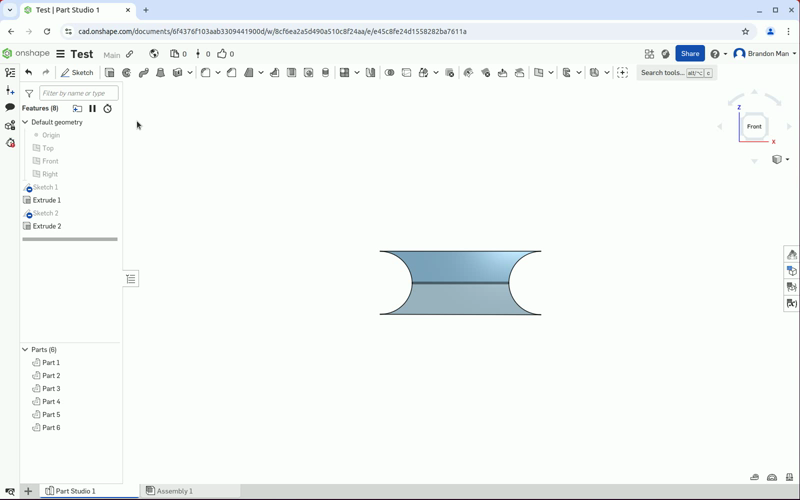
mouse_move(73, 189)
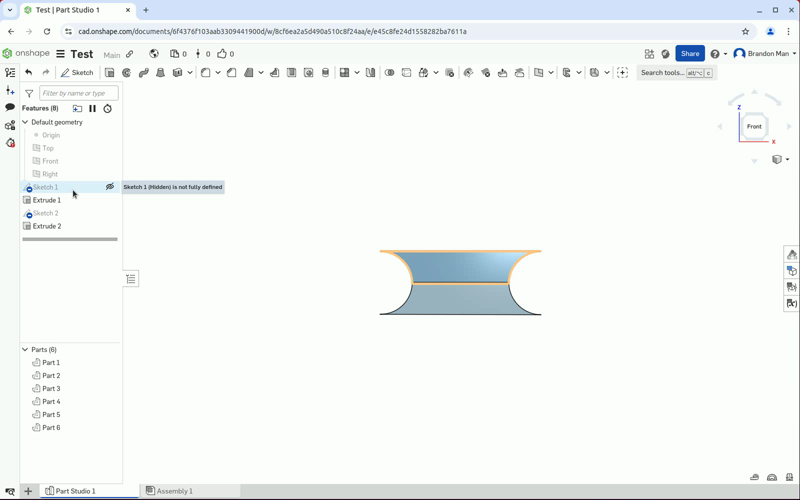
click(73, 189)
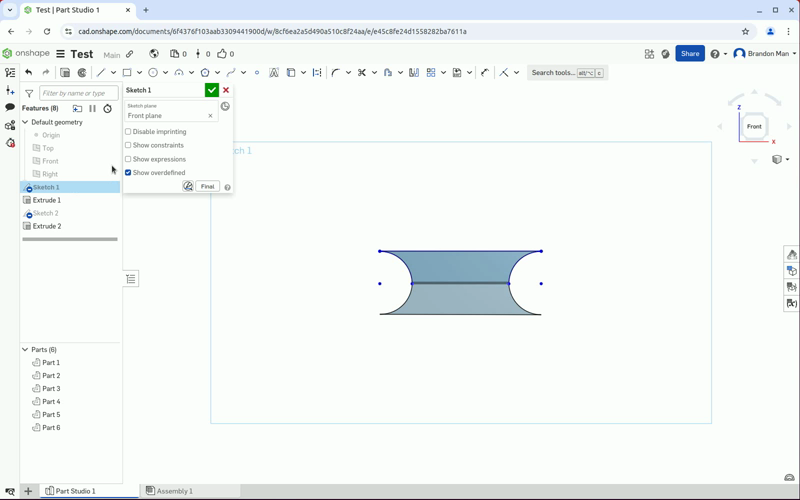
mouse_move(229, 92)
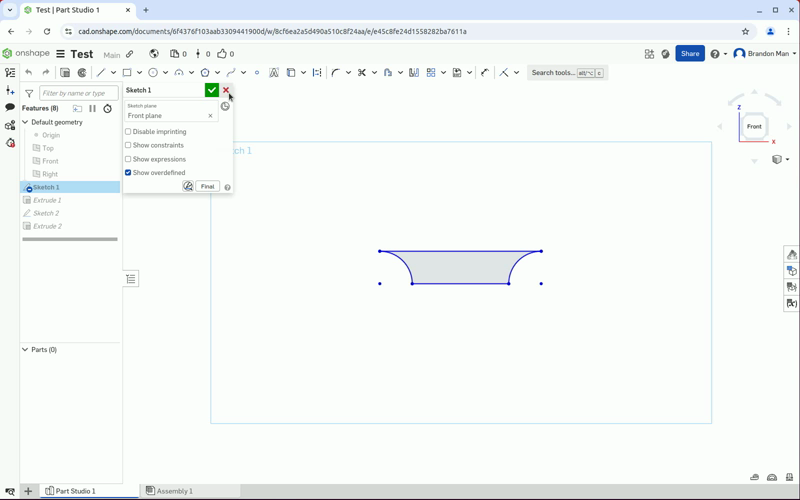
click(229, 92)
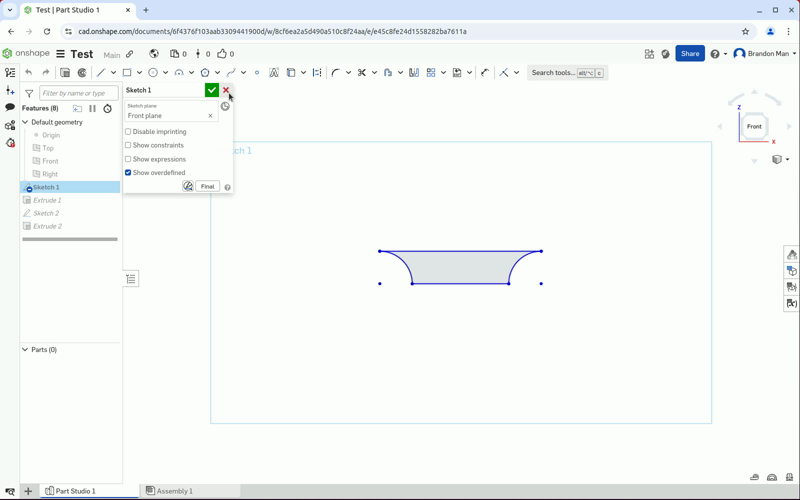
key(shift+s)
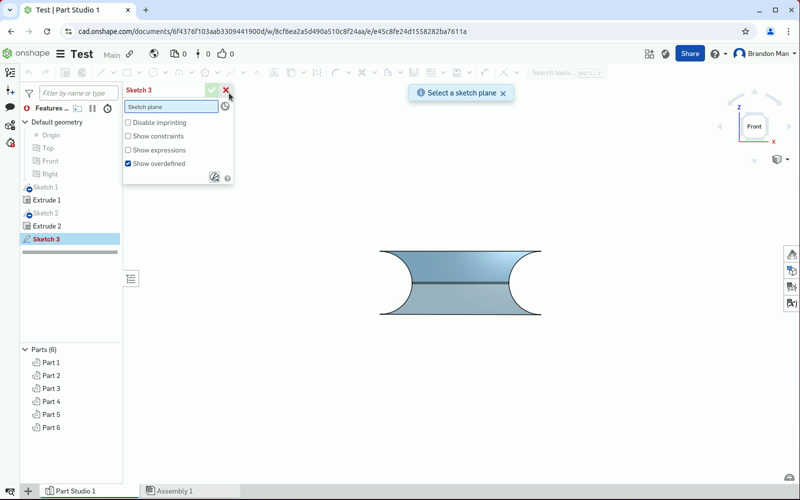
mouse_move(73, 163)
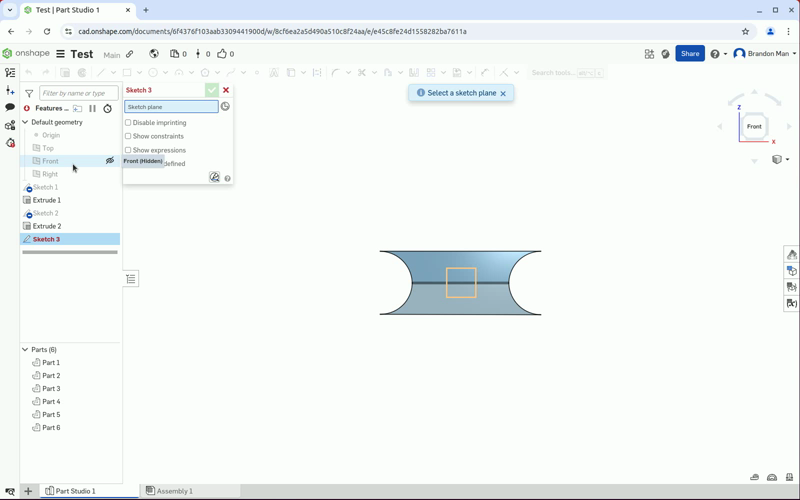
click(73, 163)
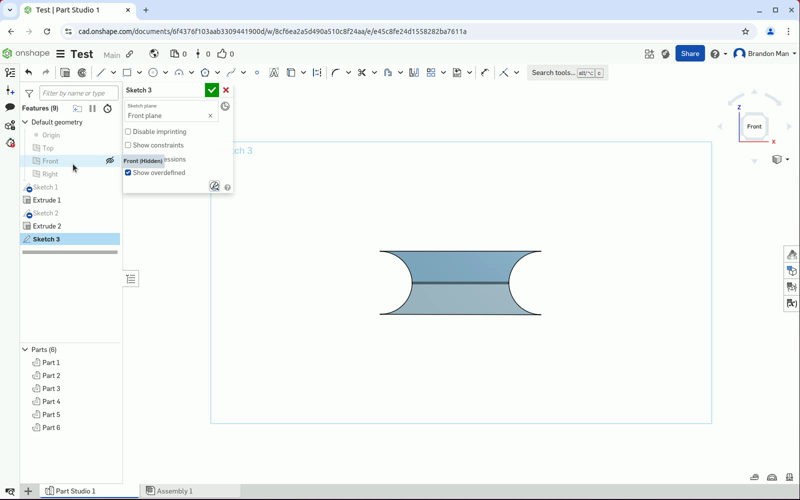
mouse_move(73, 352)
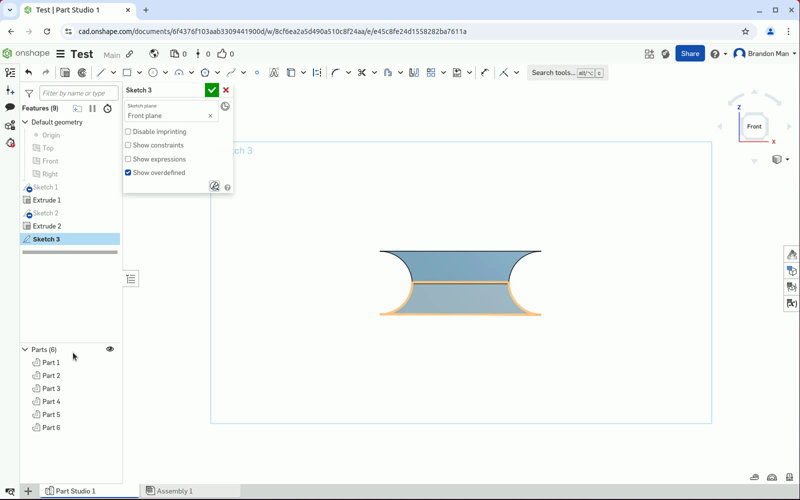
key(y)
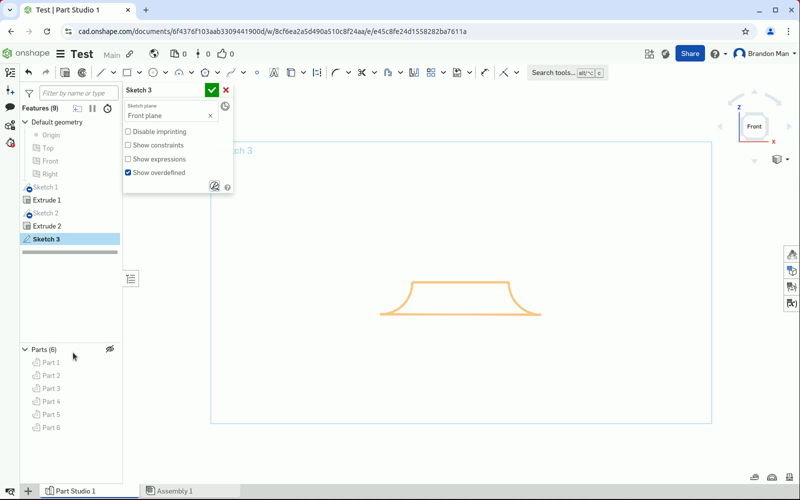
key(c)
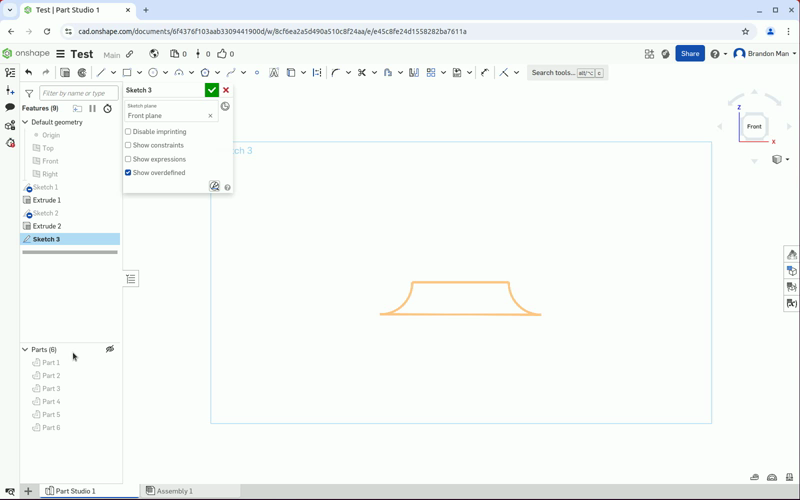
key_down(shift)
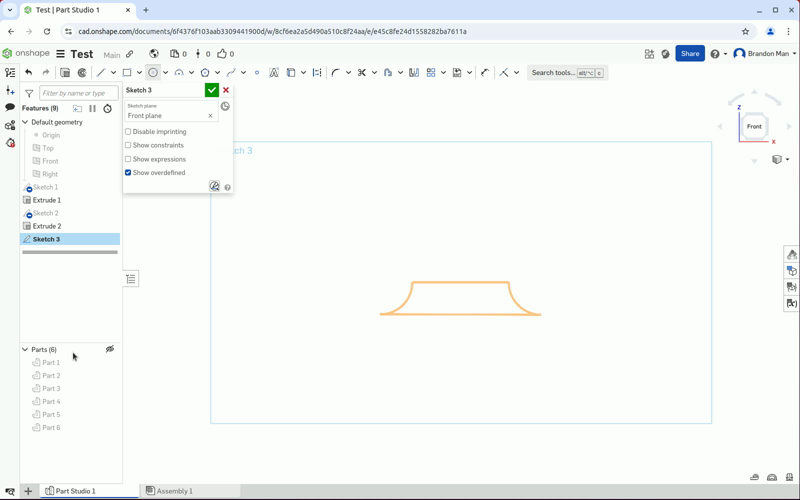
mouse_move(380, 282)
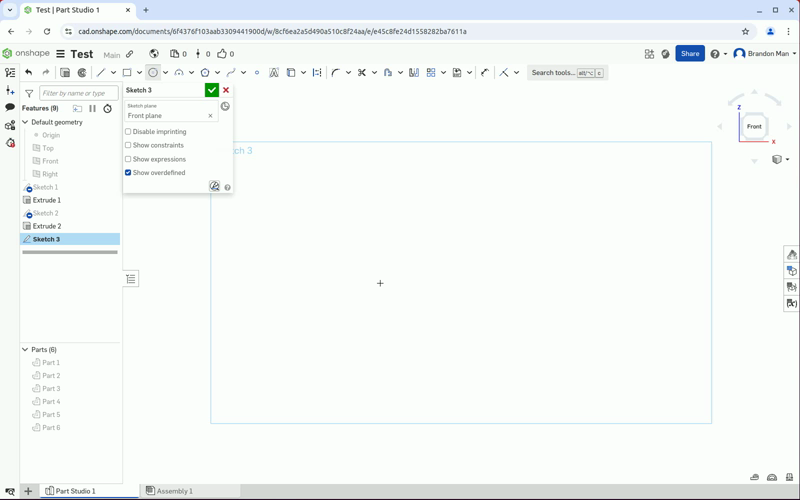
click(380, 282)
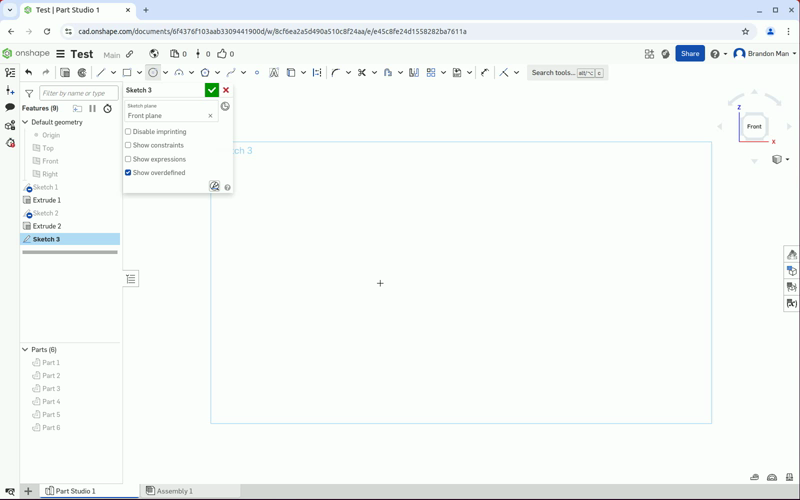
key_up(shift)
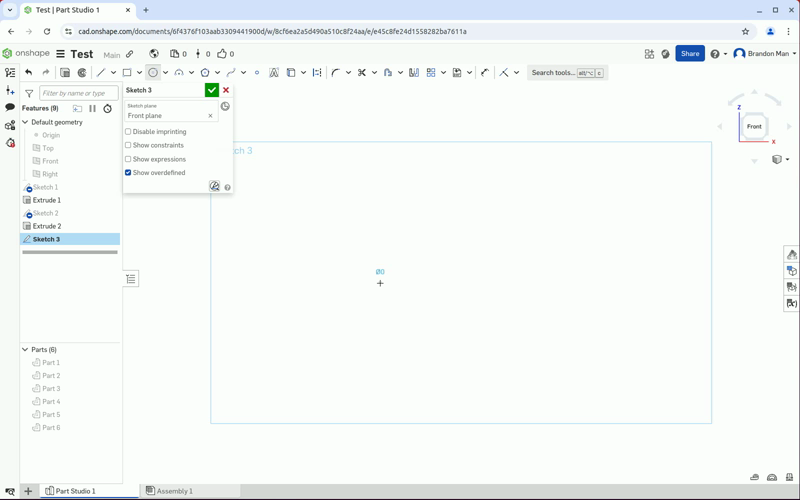
mouse_move(412, 282)
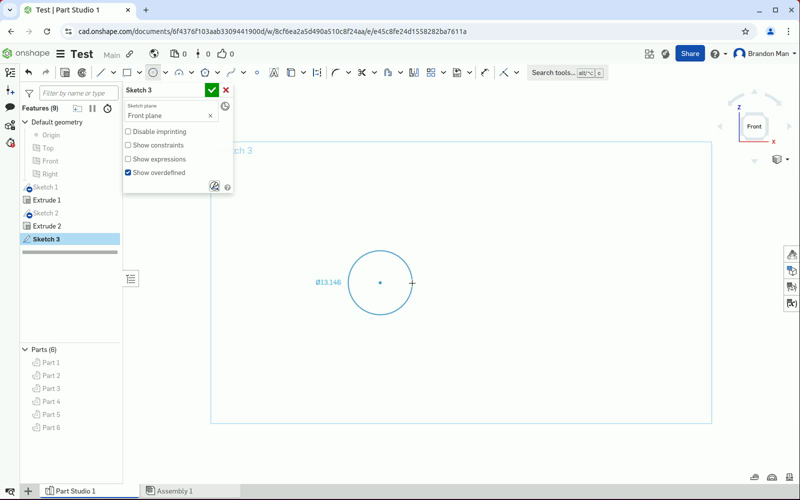
click(412, 282)
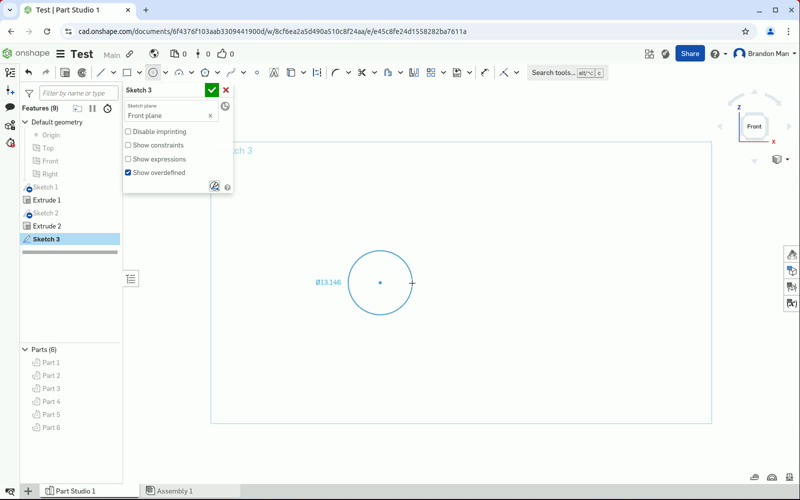
key(esc)
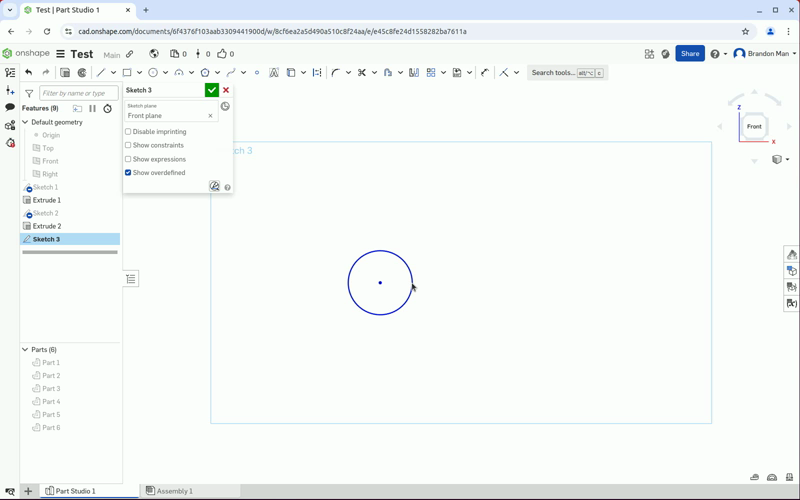
key(c)
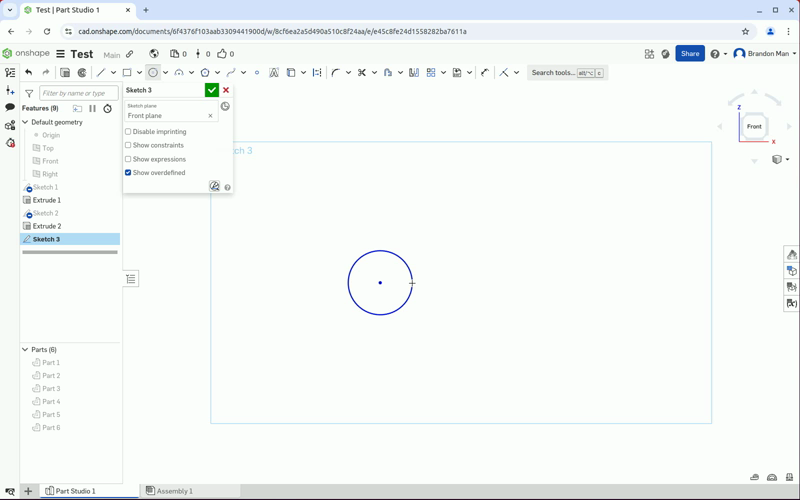
key_down(shift)
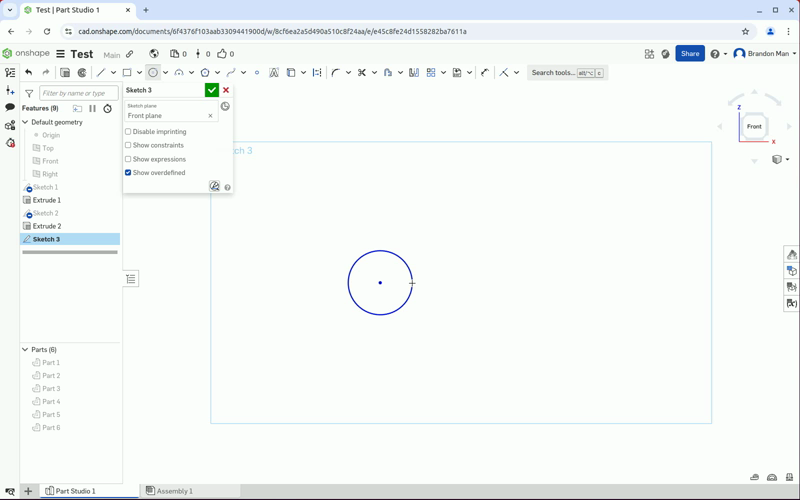
mouse_move(380, 282)
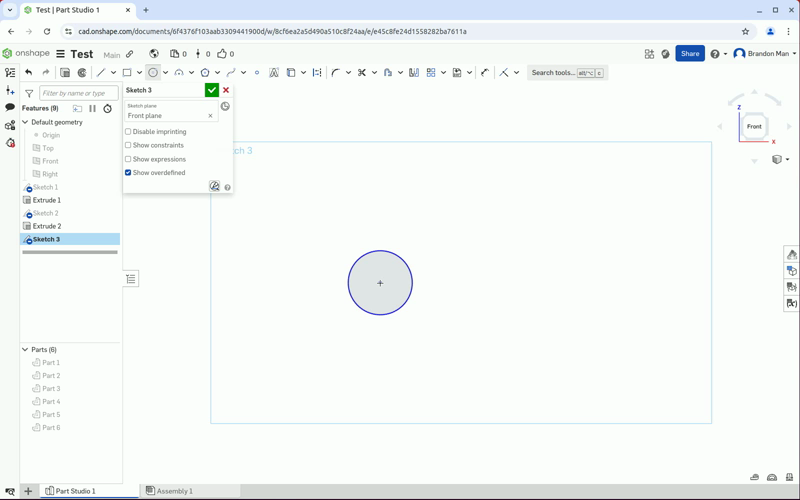
click(380, 282)
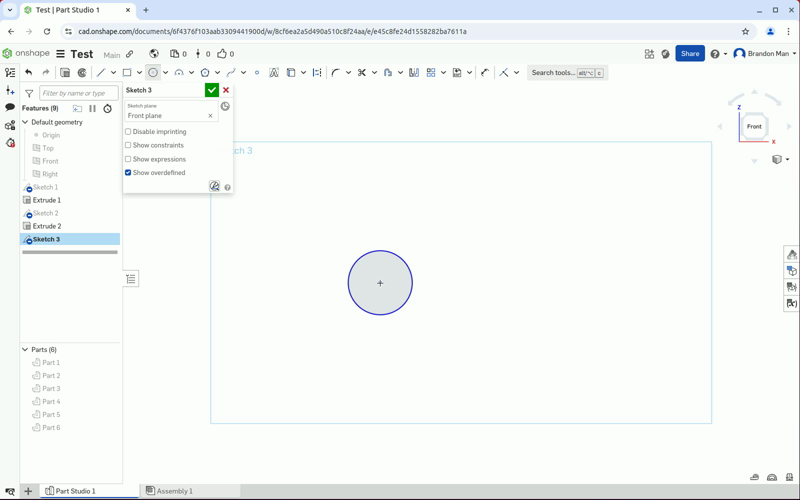
key_up(shift)
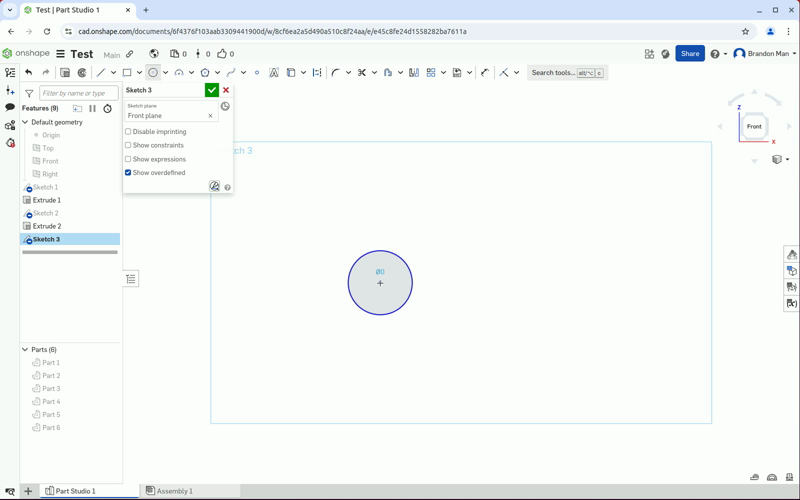
mouse_move(393, 282)
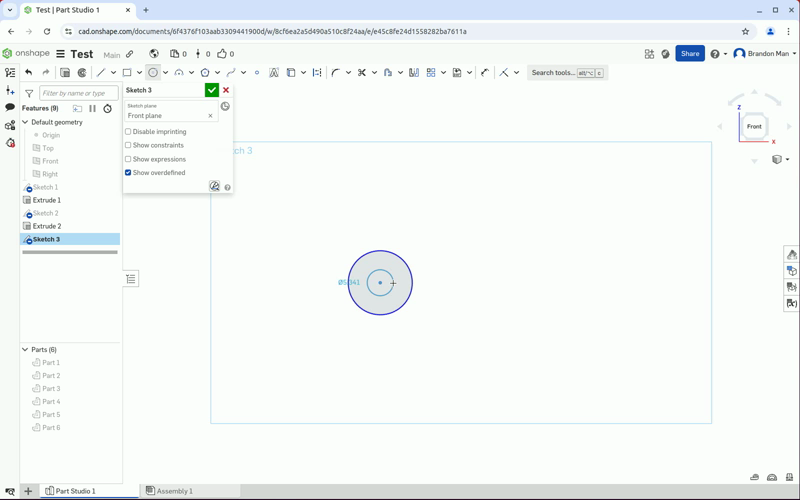
click(393, 282)
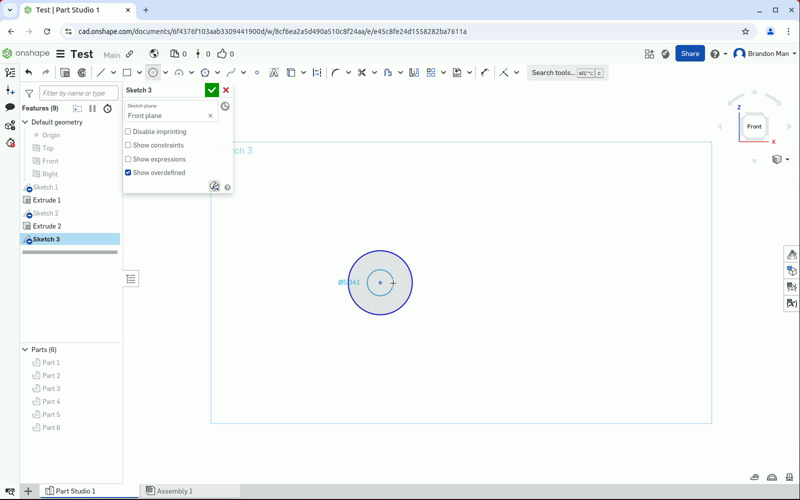
key(esc)
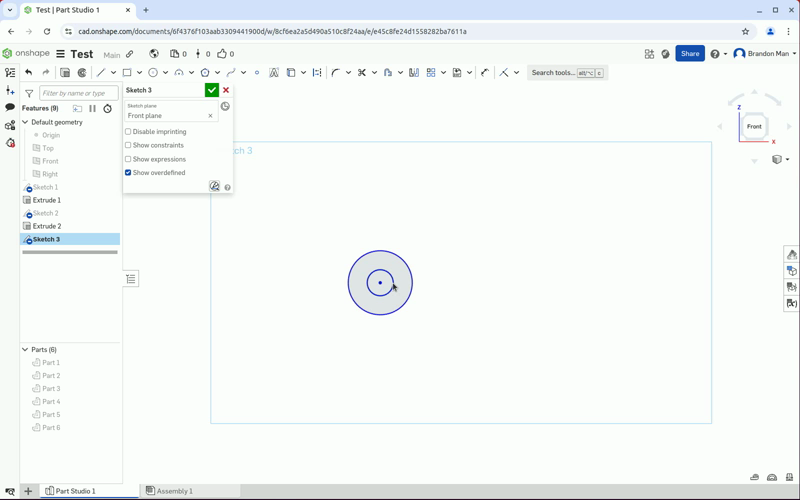
mouse_move(394, 271)
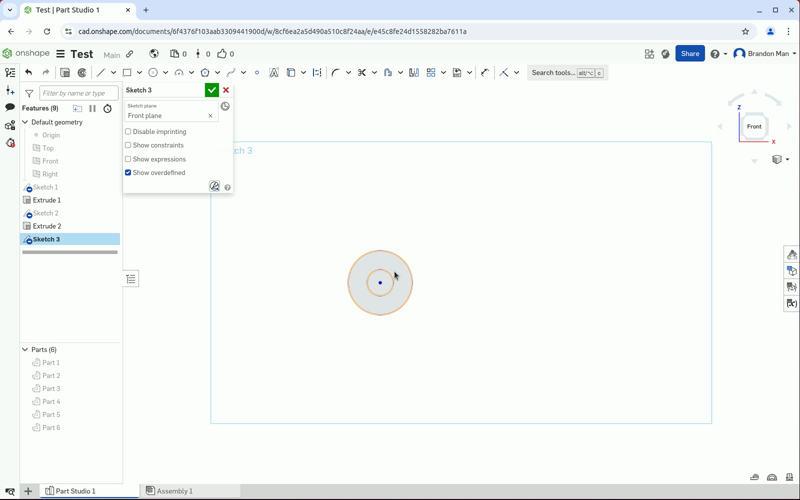
click(394, 271)
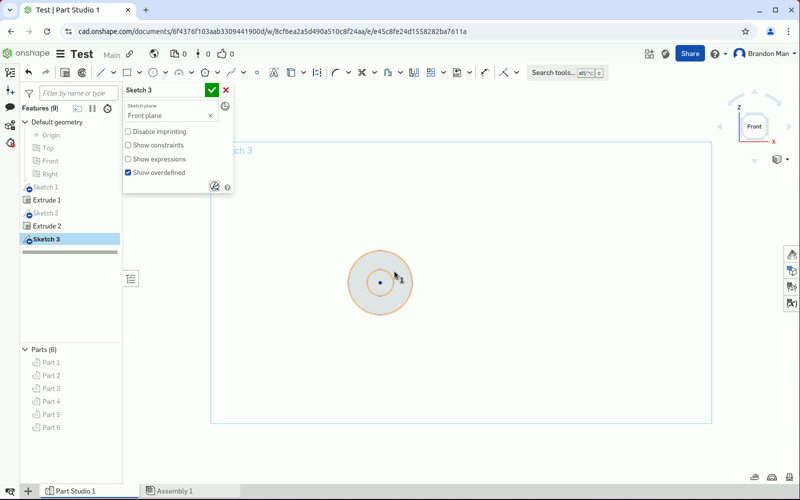
mouse_move(73, 352)
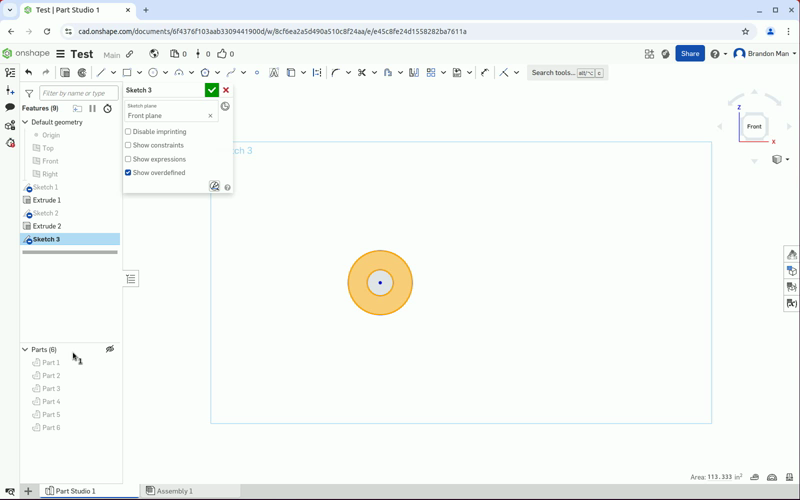
key(shift+y)
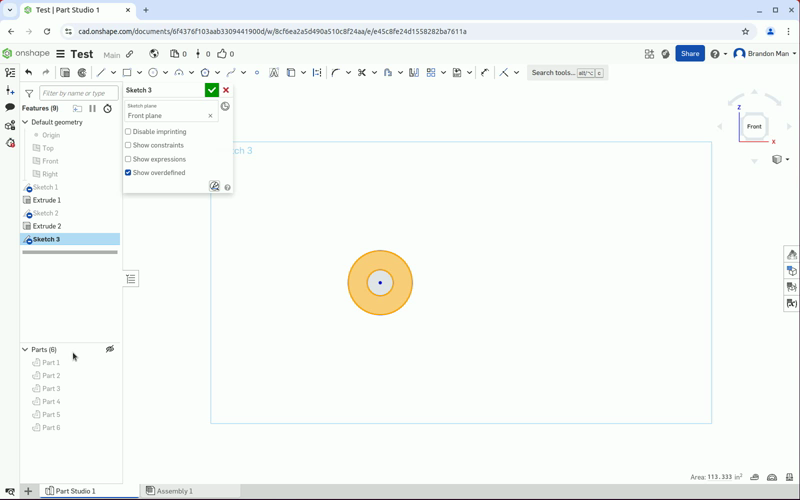
key(shift+e)
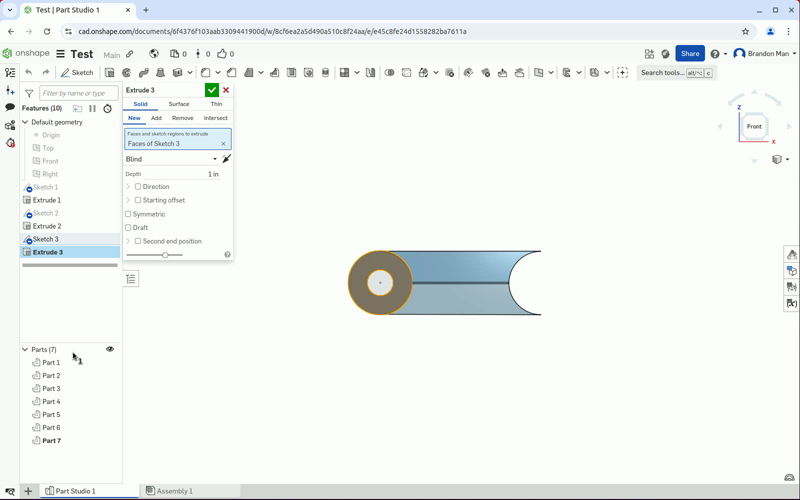
mouse_move(143, 106)
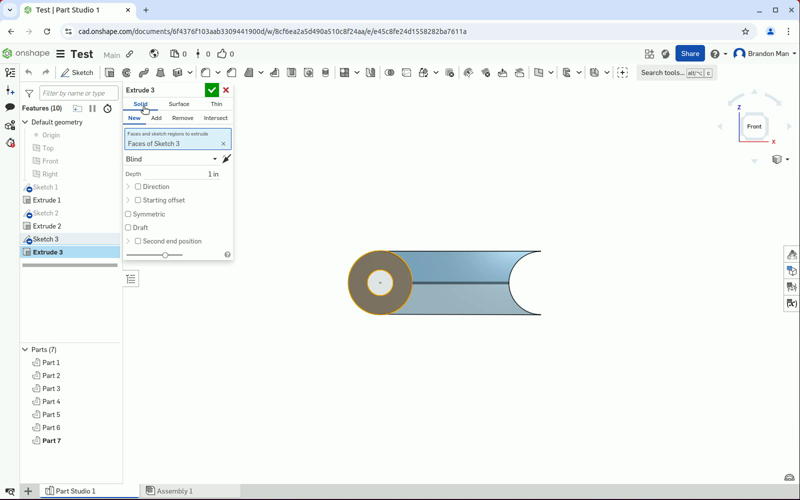
click(143, 106)
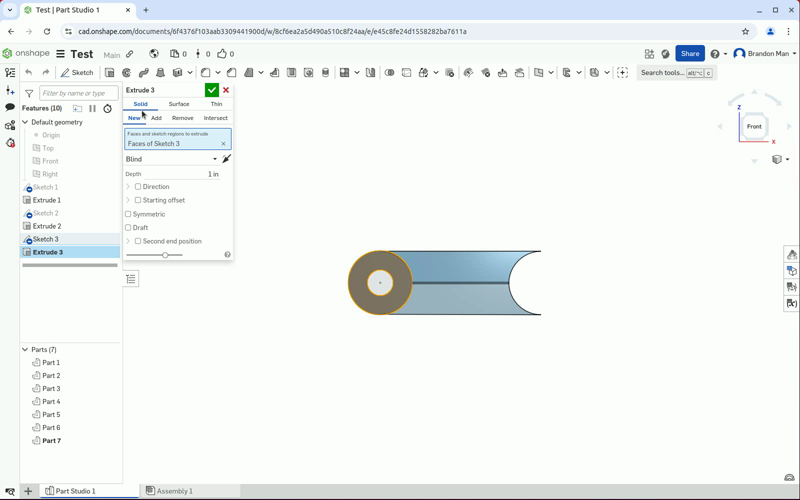
mouse_move(137, 120)
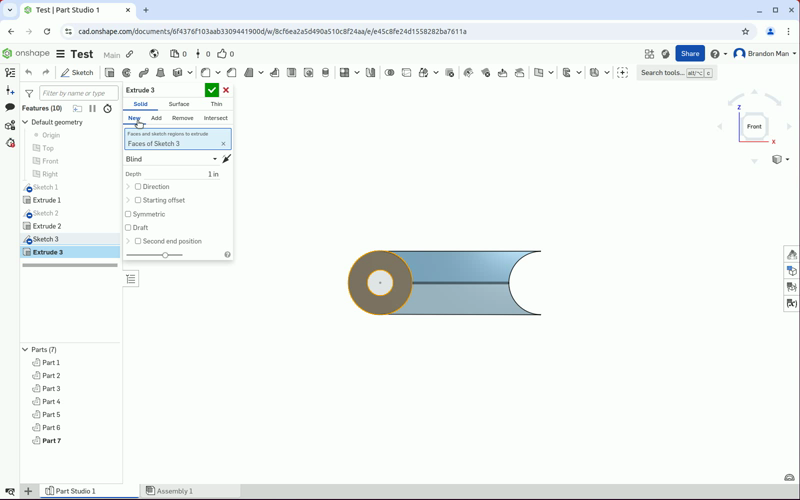
click(137, 120)
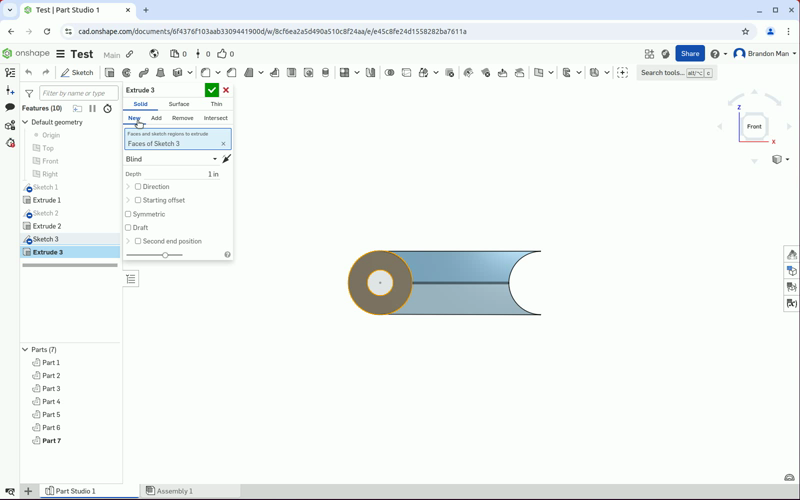
key(tab, 4)
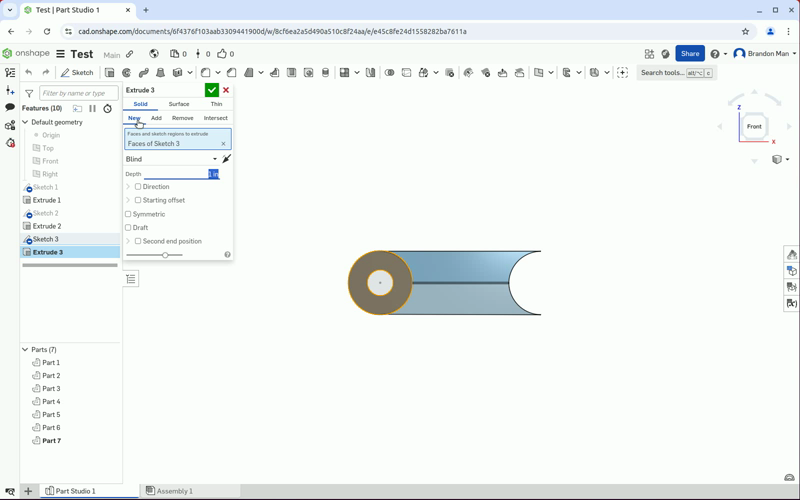
text(3.37)
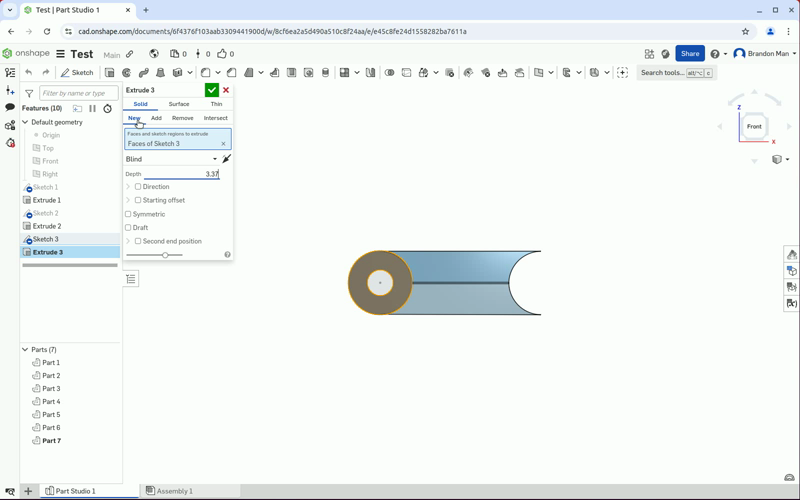
key(enter)
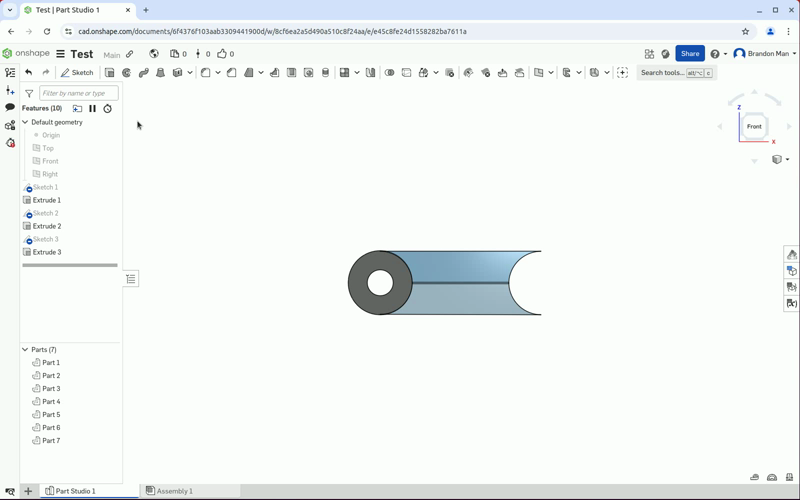
key(shift+h)
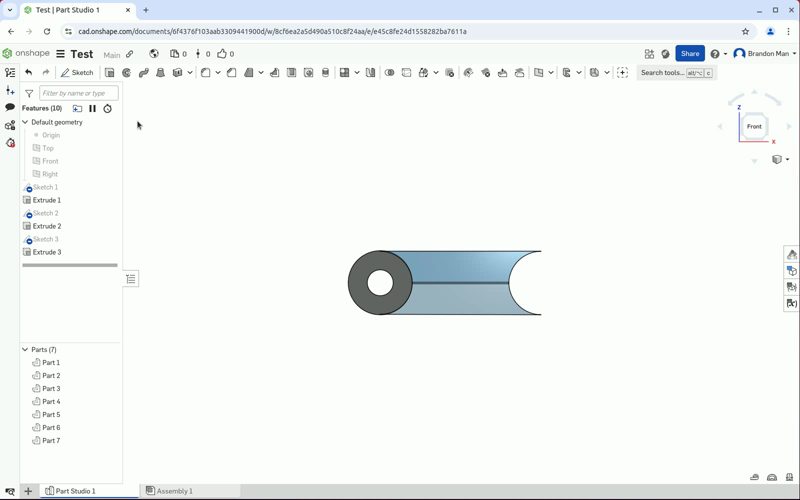
key(shift+h)
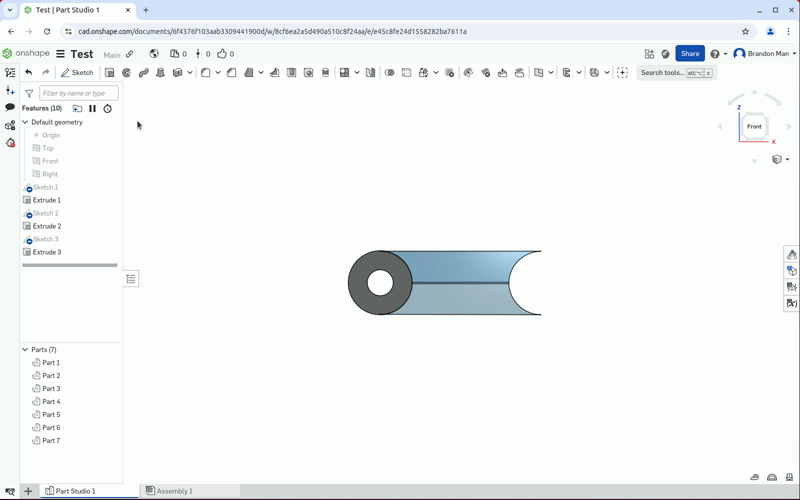
mouse_move(73, 189)
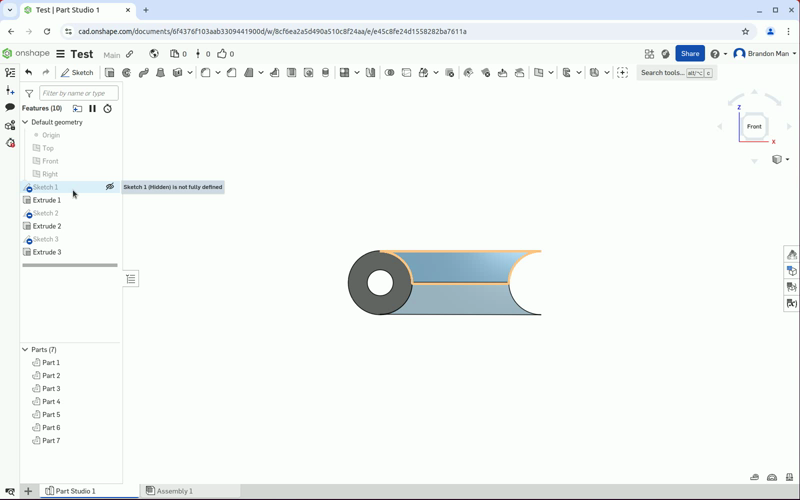
click(73, 189)
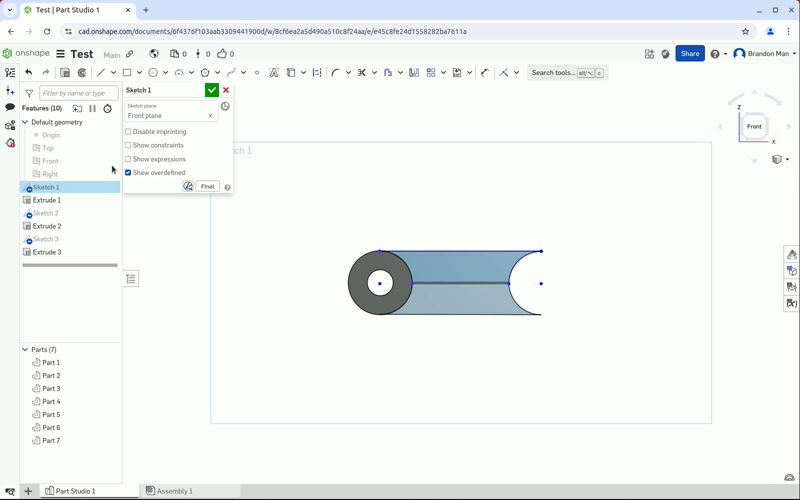
mouse_move(229, 92)
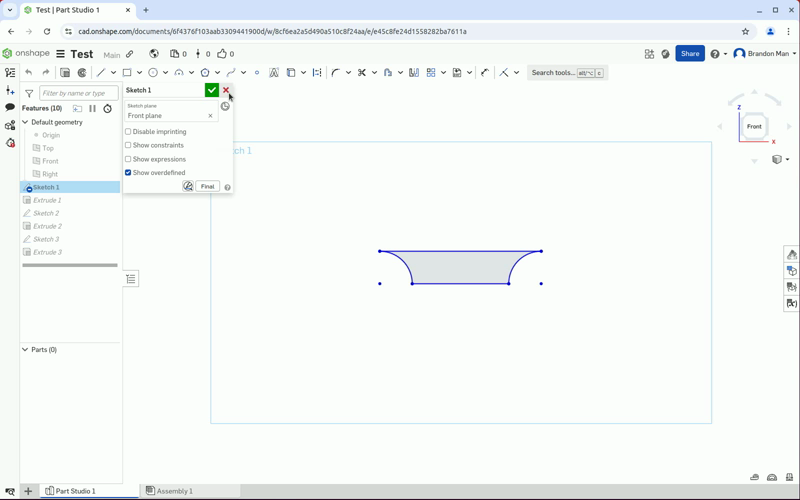
click(229, 92)
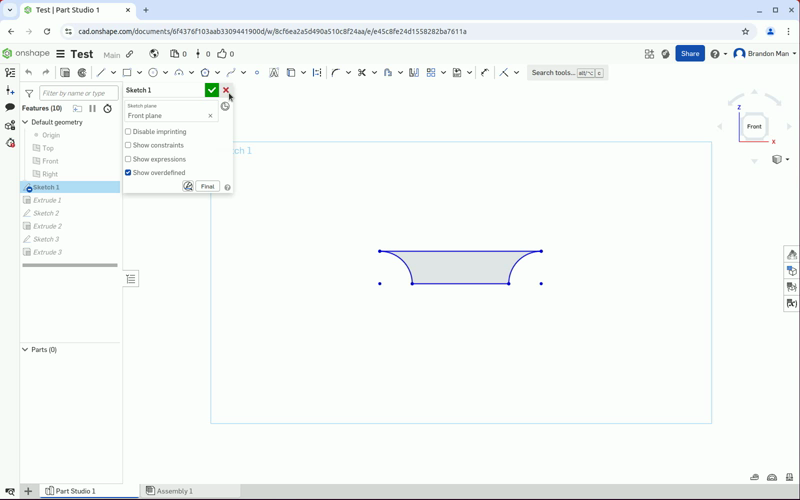
key(shift+s)
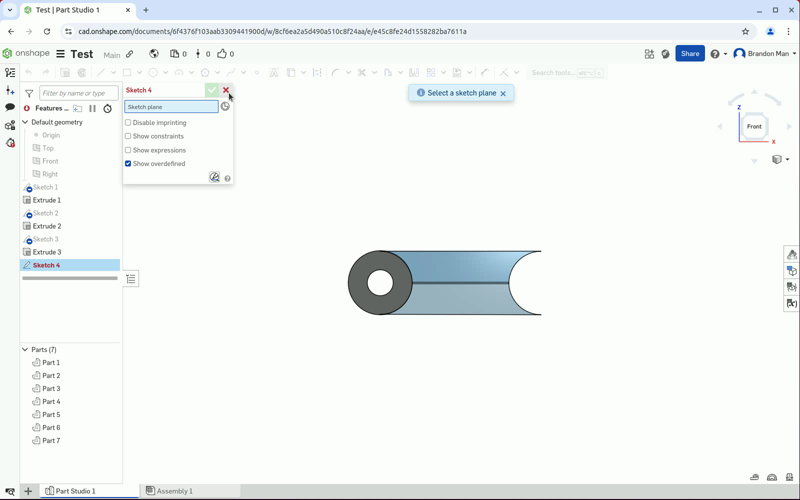
mouse_move(73, 163)
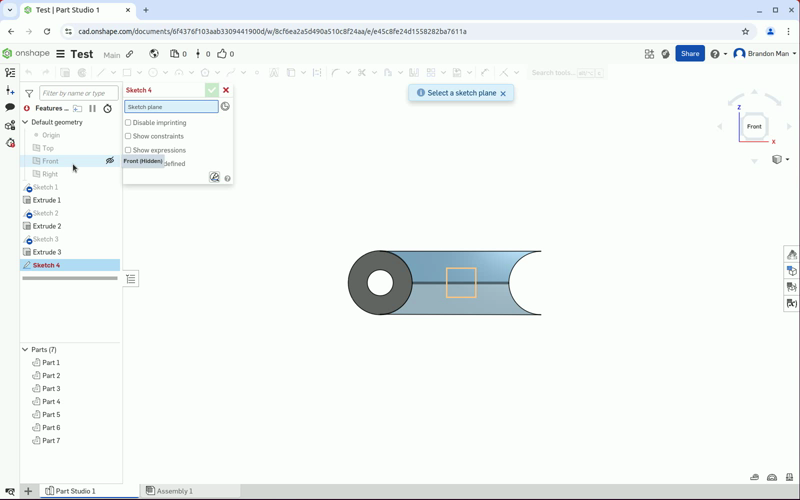
click(73, 163)
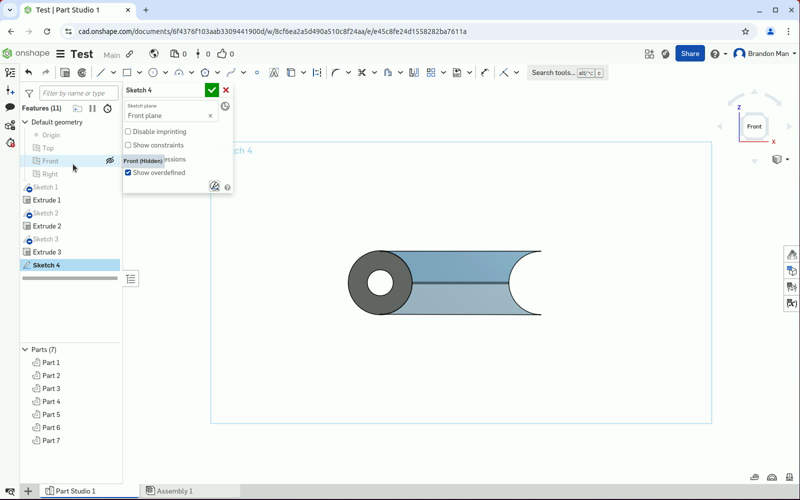
mouse_move(73, 352)
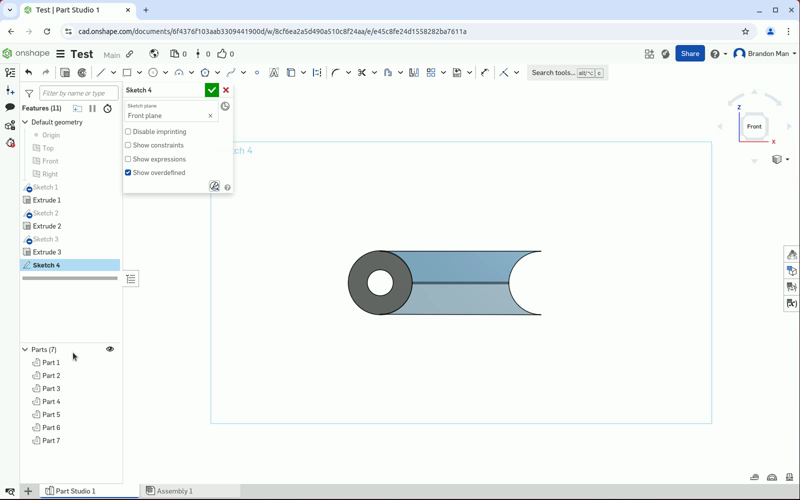
key(y)
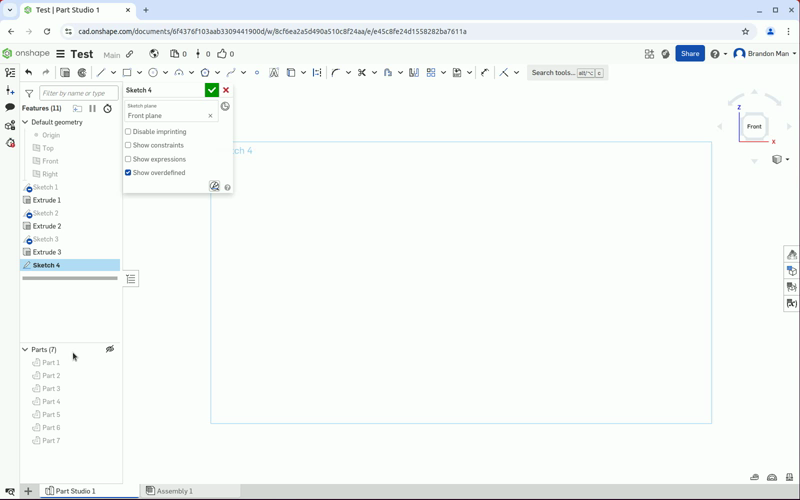
key(c)
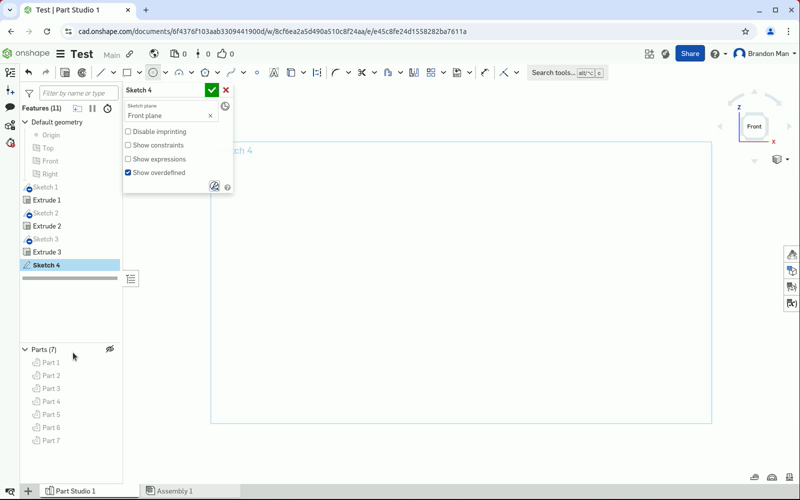
key_down(shift)
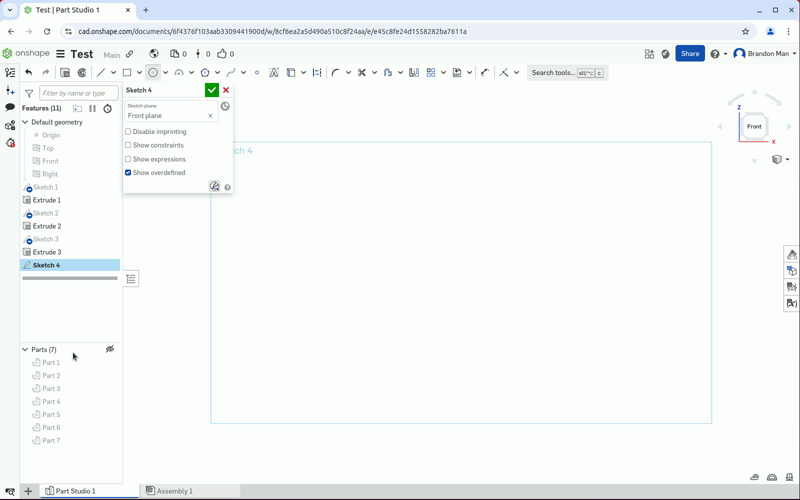
mouse_move(542, 282)
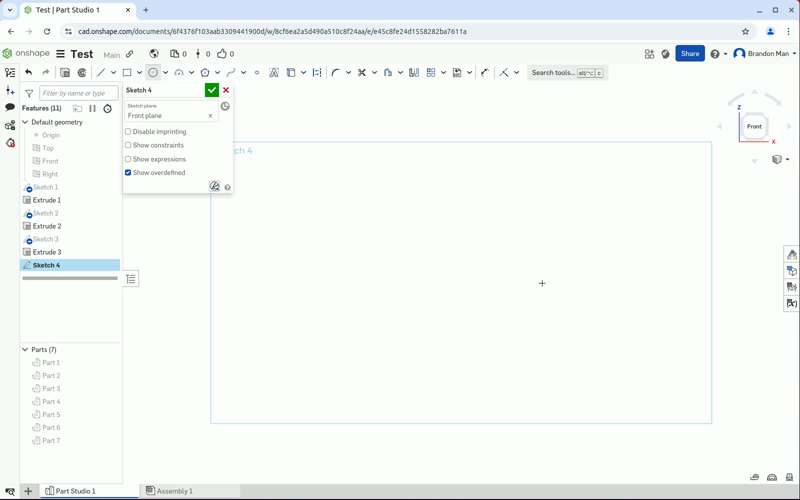
click(542, 282)
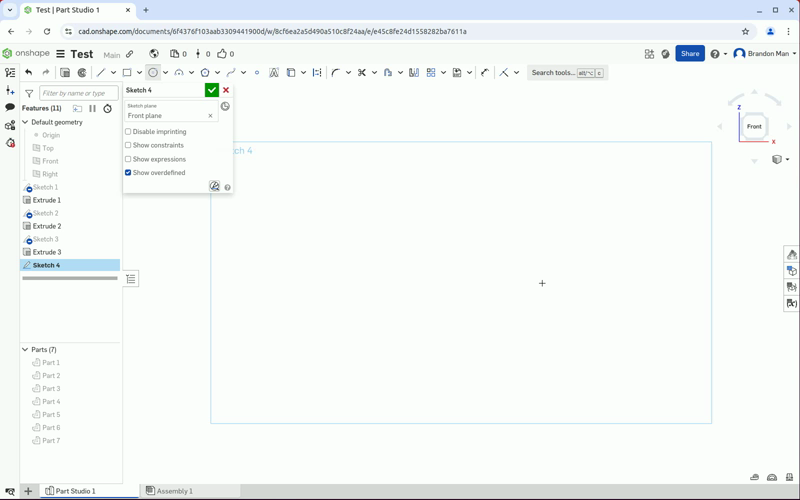
key_up(shift)
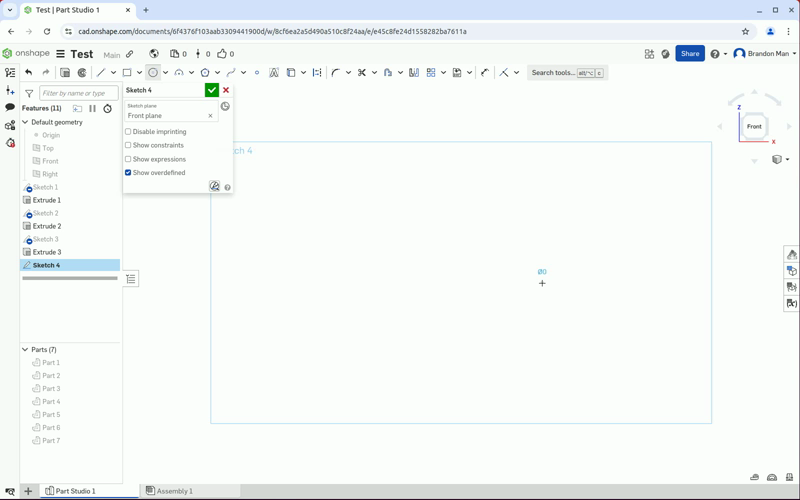
mouse_move(574, 282)
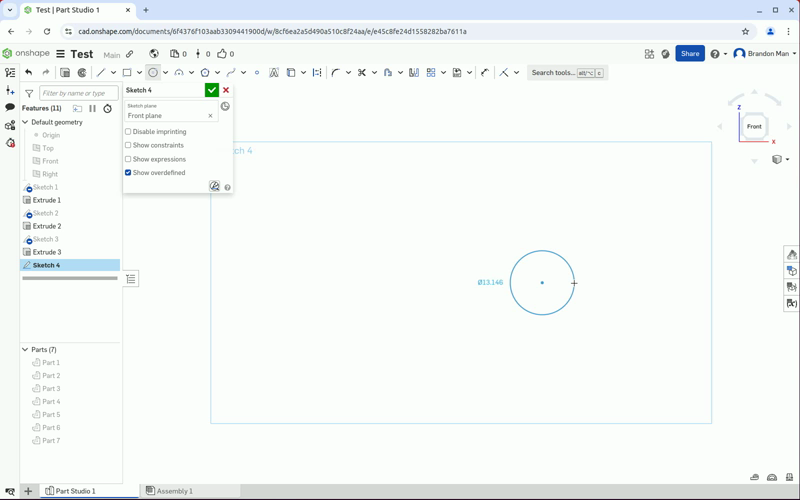
click(574, 282)
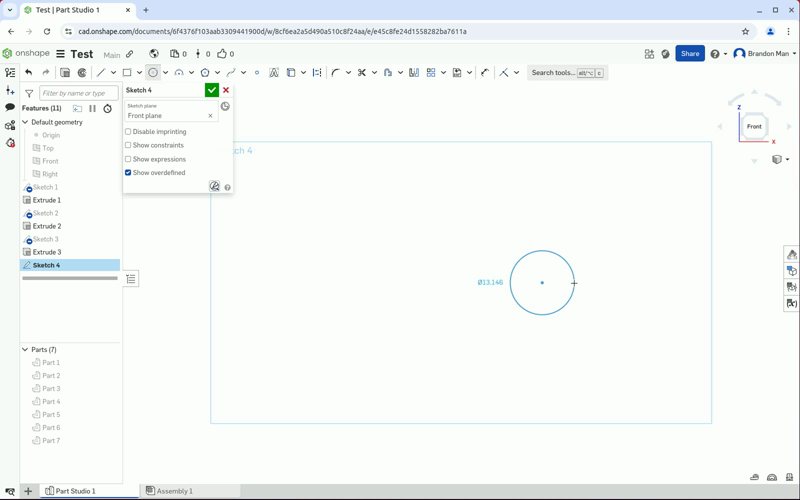
key(esc)
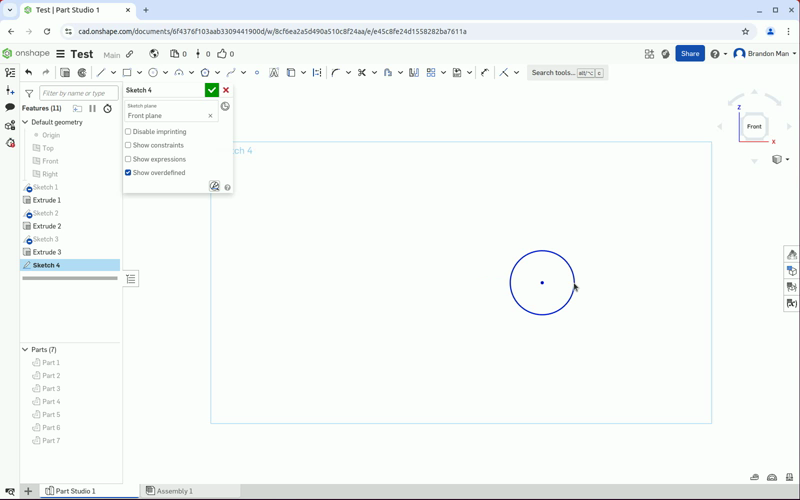
key(c)
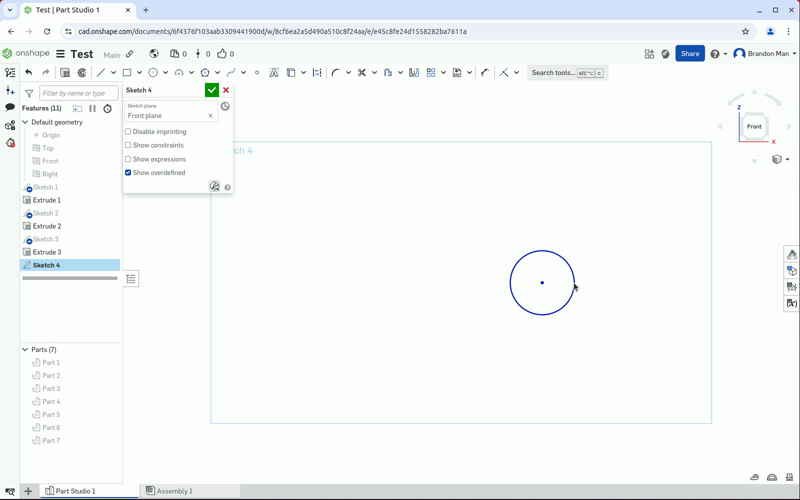
key_down(shift)
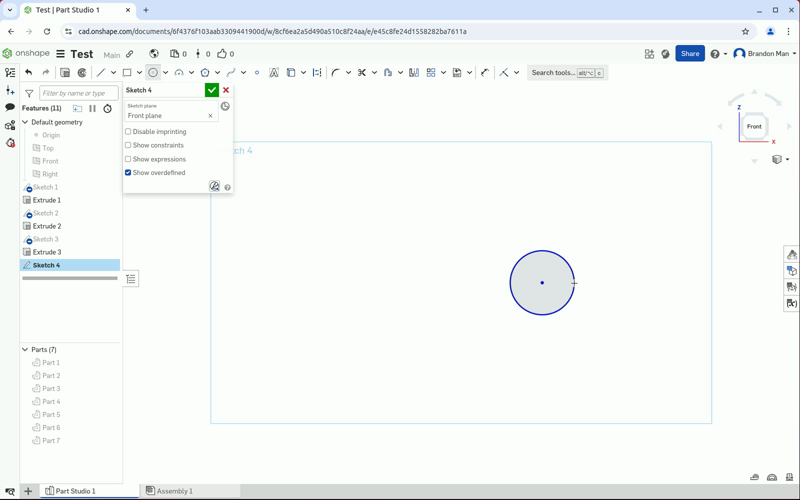
mouse_move(542, 282)
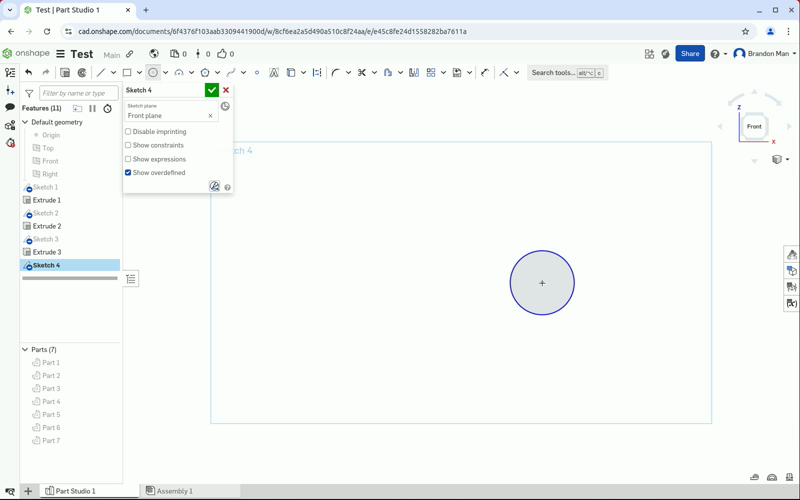
click(542, 282)
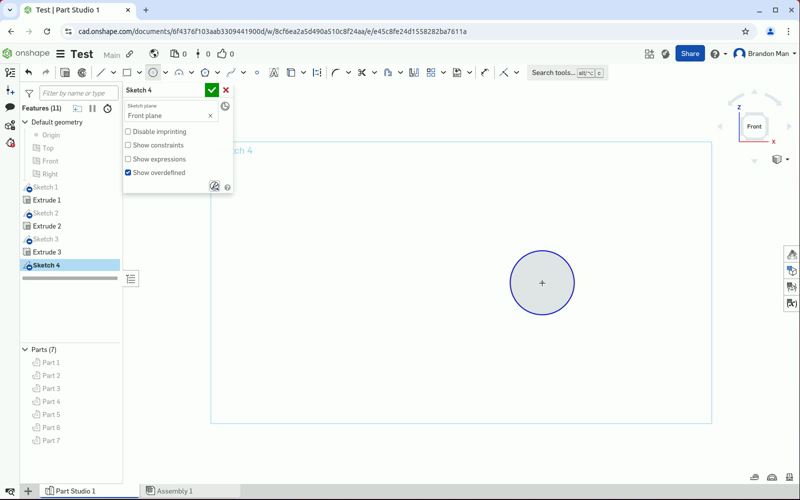
key_up(shift)
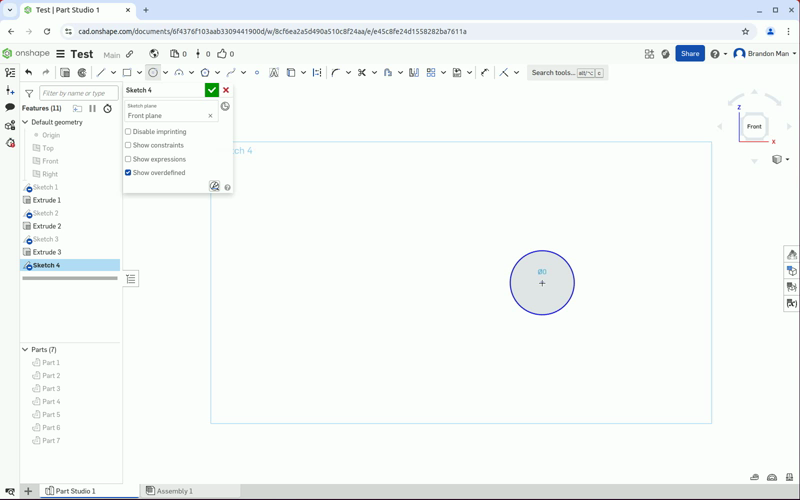
mouse_move(555, 282)
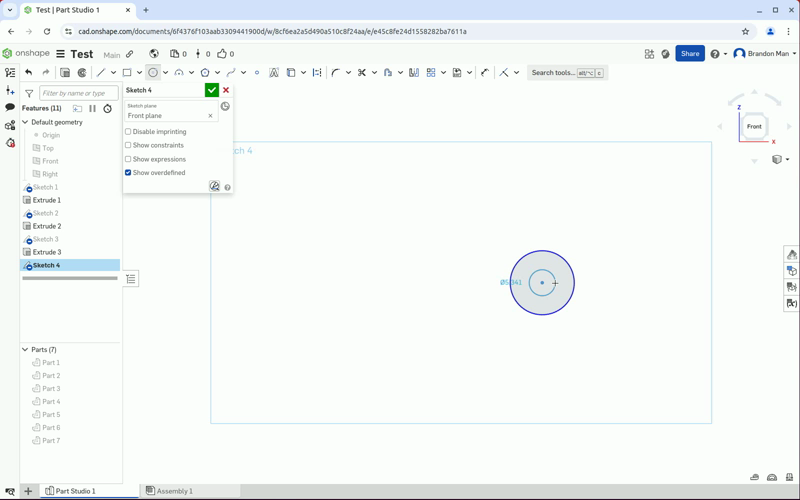
click(555, 282)
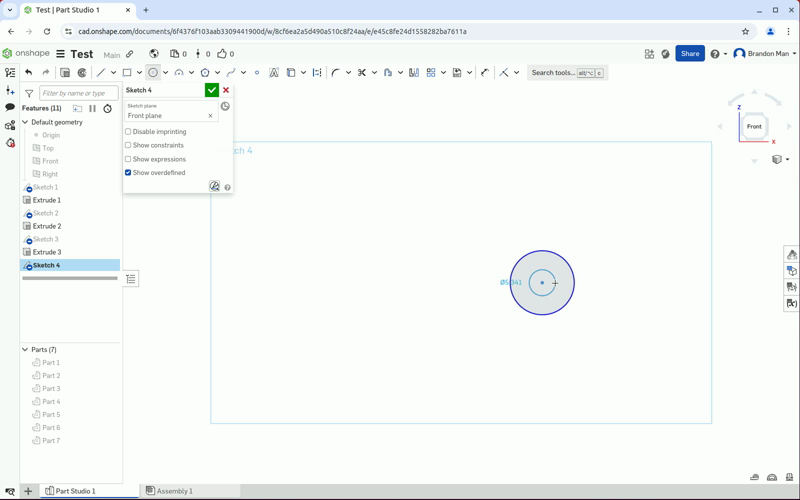
key(esc)
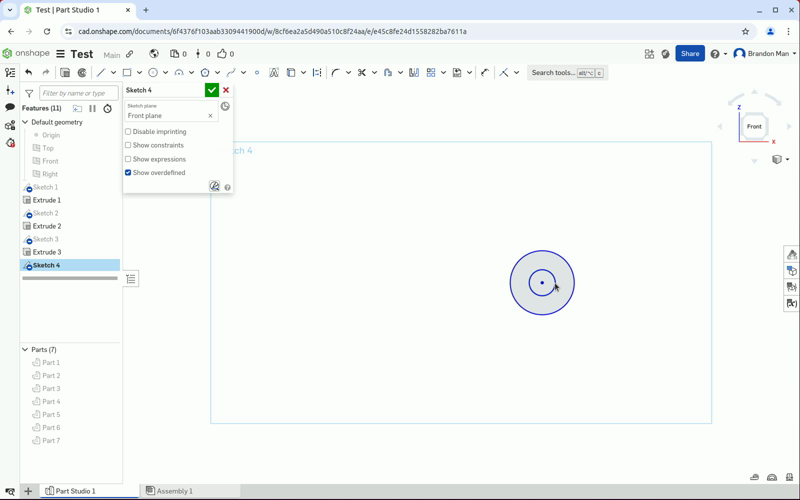
mouse_move(524, 270)
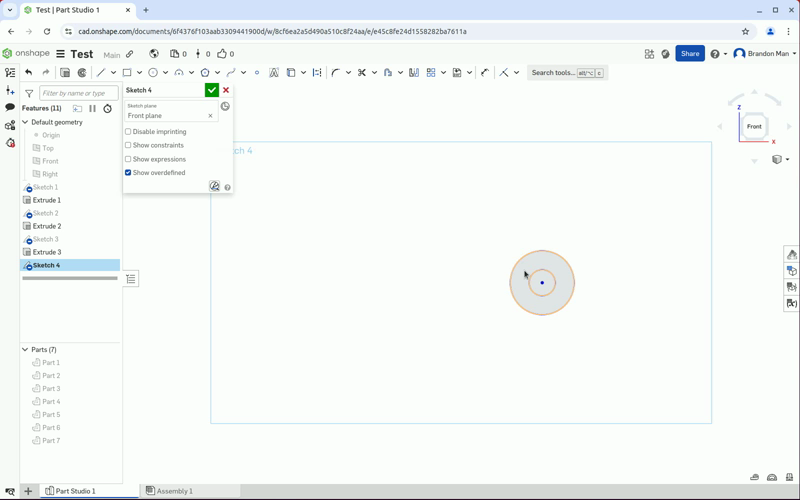
click(524, 270)
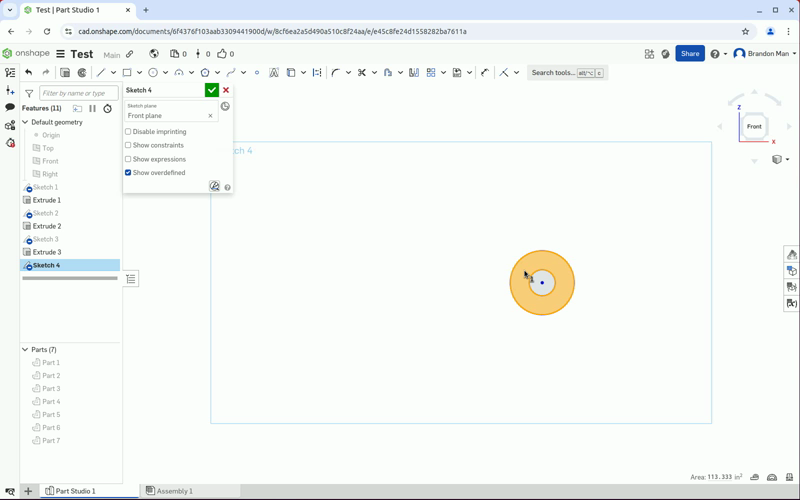
mouse_move(73, 352)
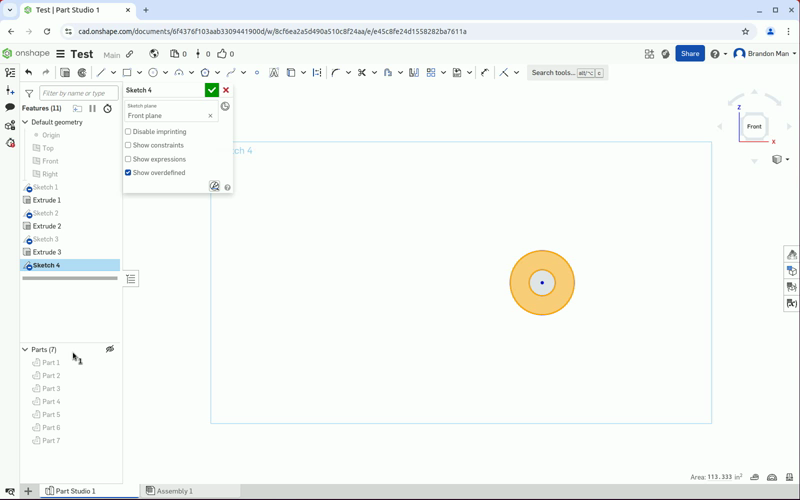
key(shift+y)
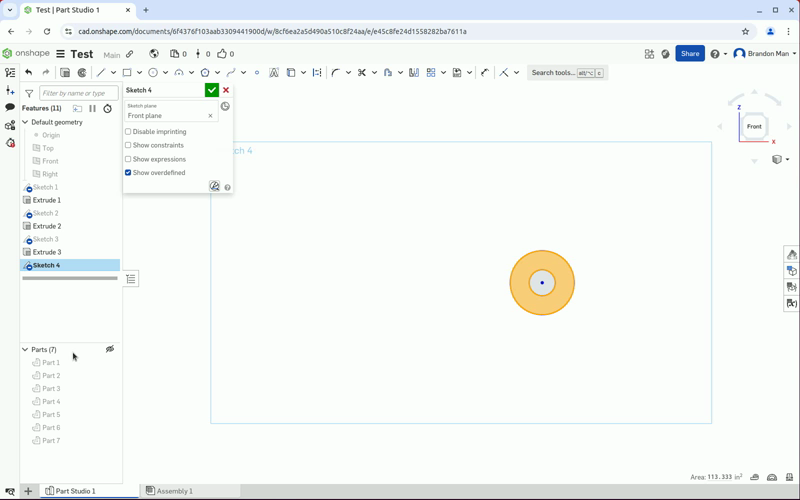
key(shift+e)
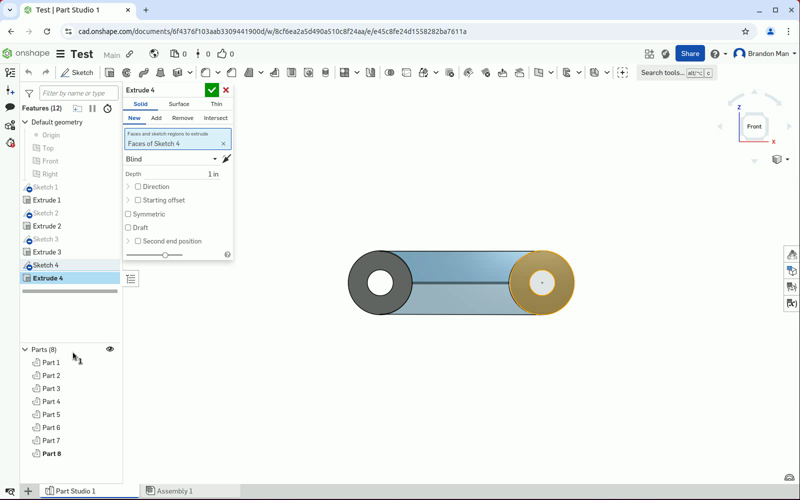
mouse_move(143, 106)
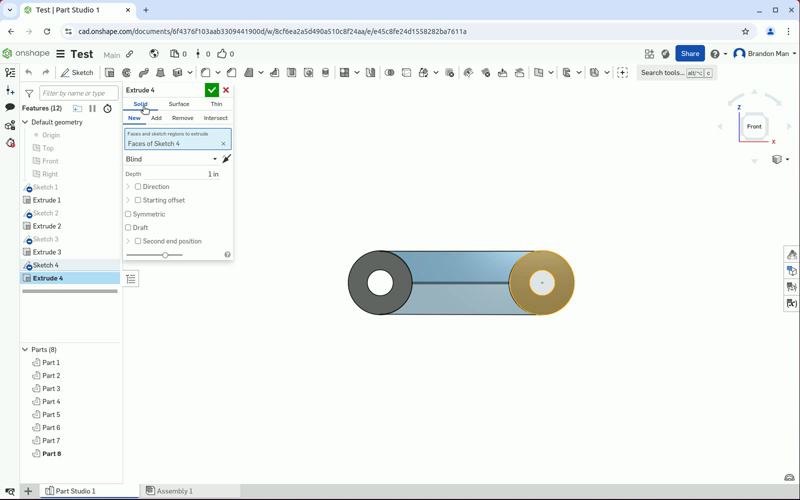
click(143, 106)
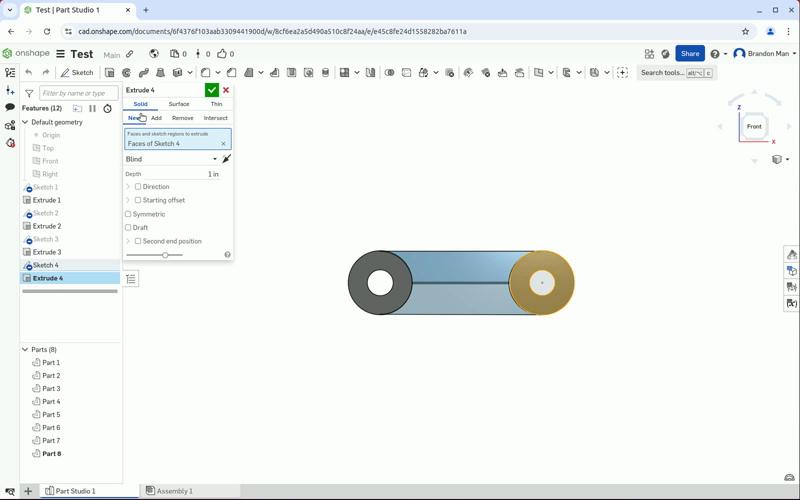
mouse_move(137, 120)
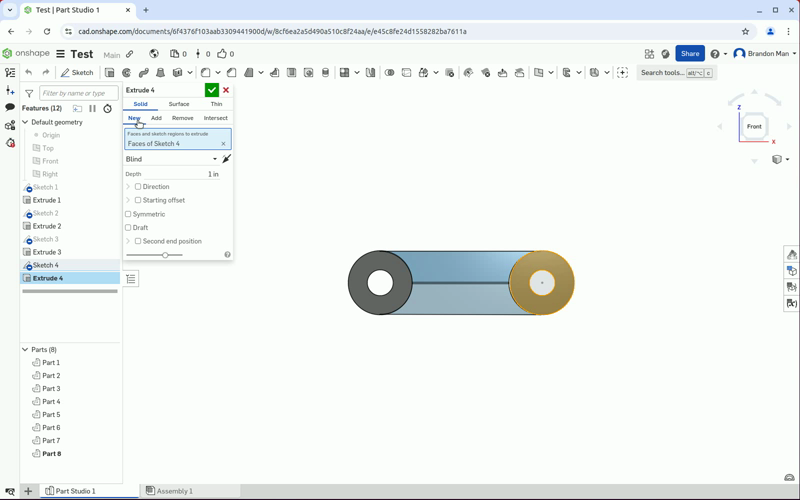
click(137, 120)
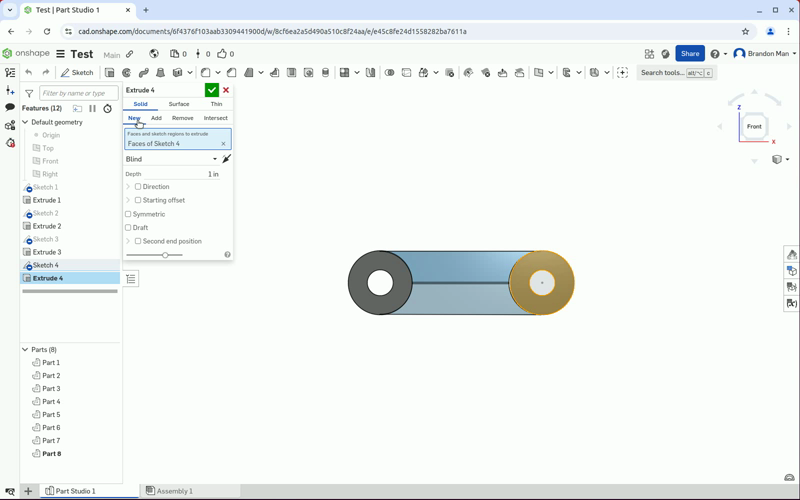
key(tab, 4)
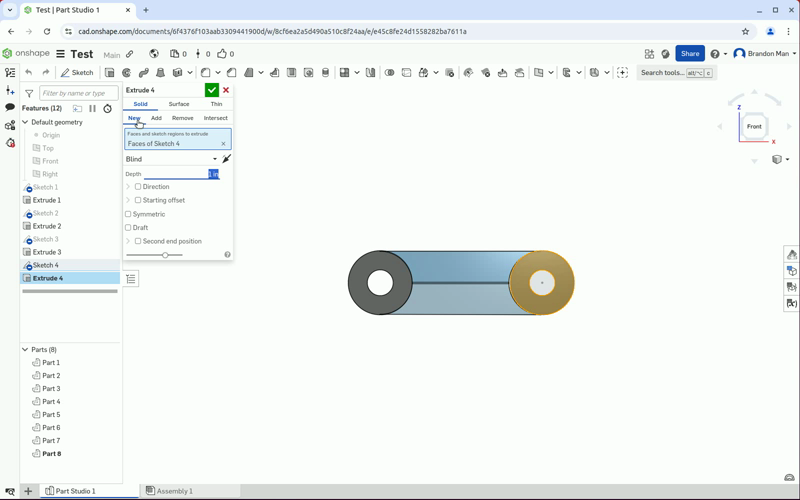
text(3.37)
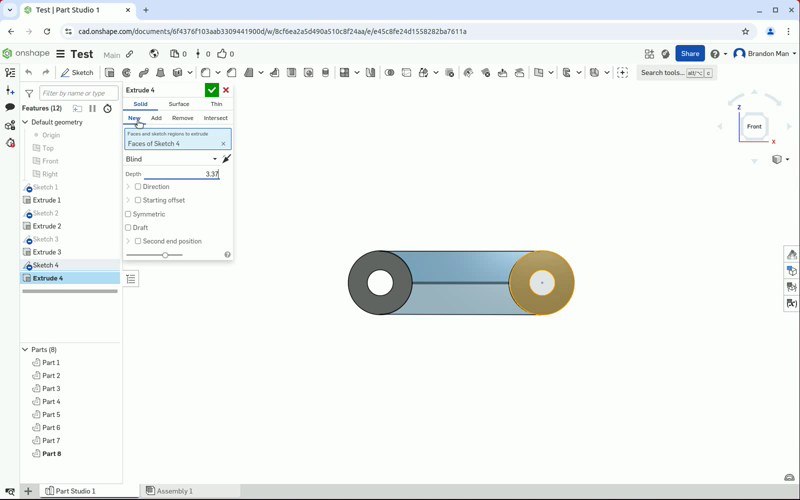
key(enter)
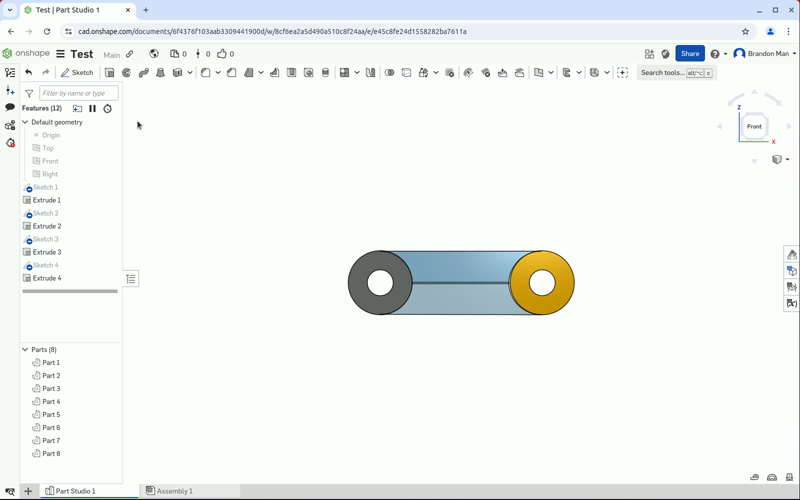
key(shift+h)
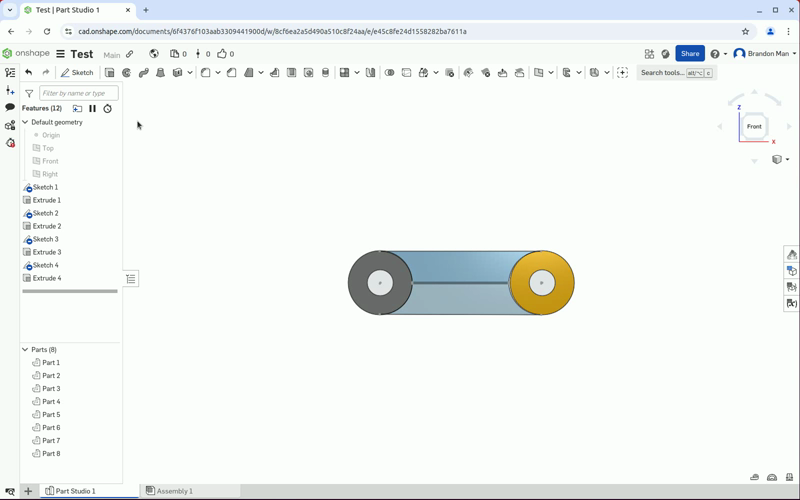
key(shift+h)
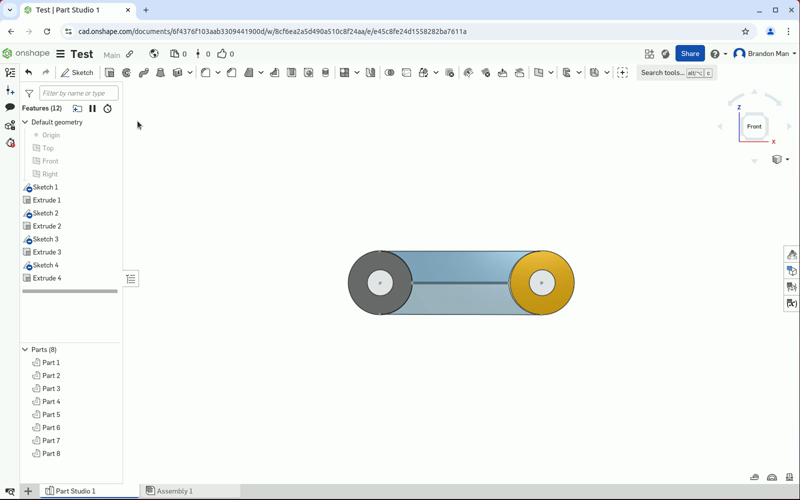
key(shift+7)
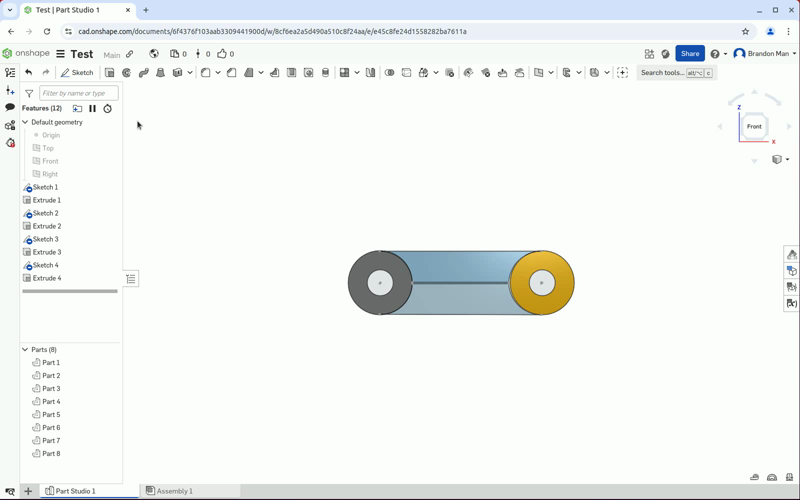
key(left, 2)
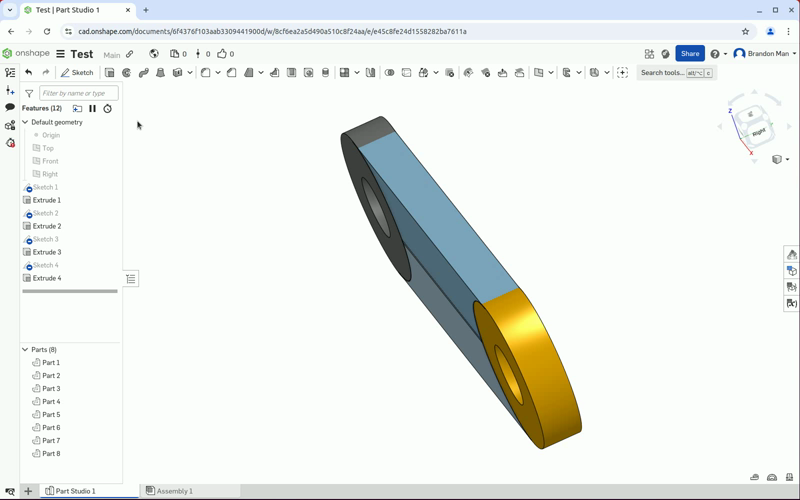
key(down, 2)
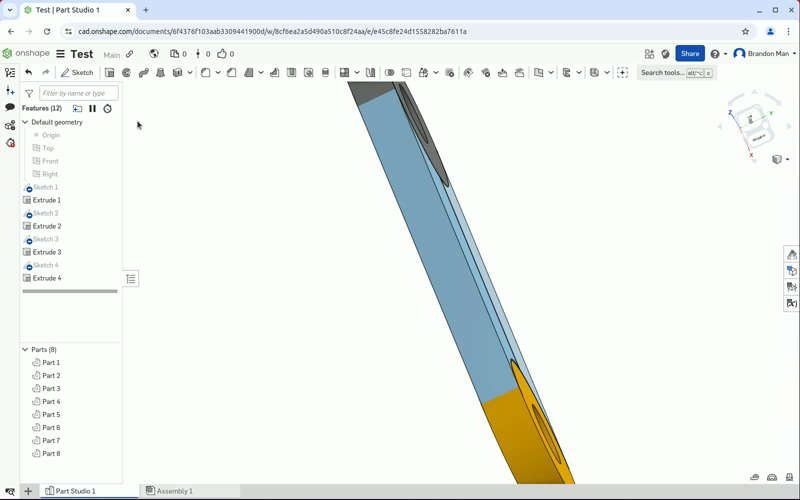
key(up, 2)
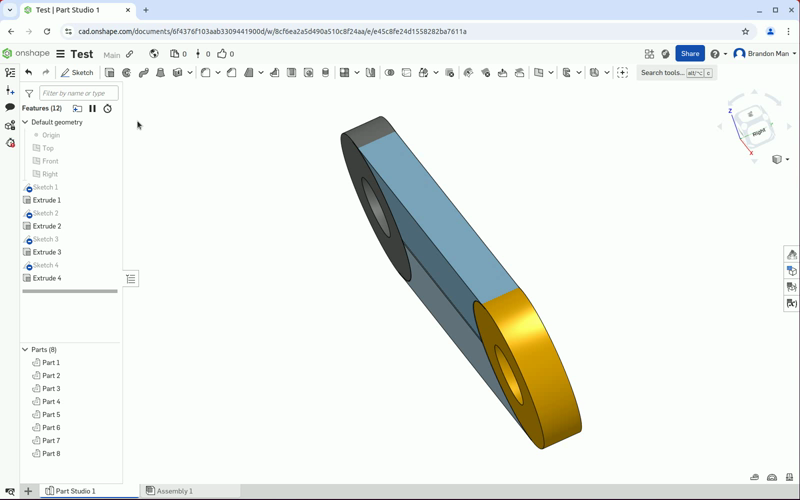
key(right, 2)
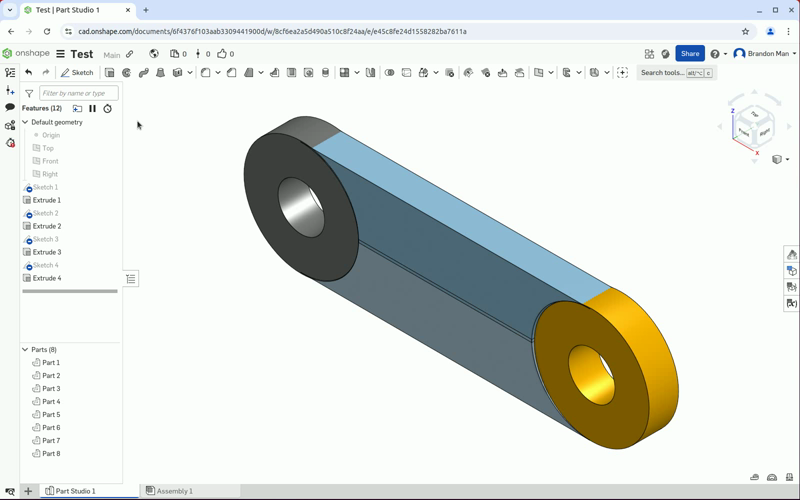
mouse_move(73, 189)
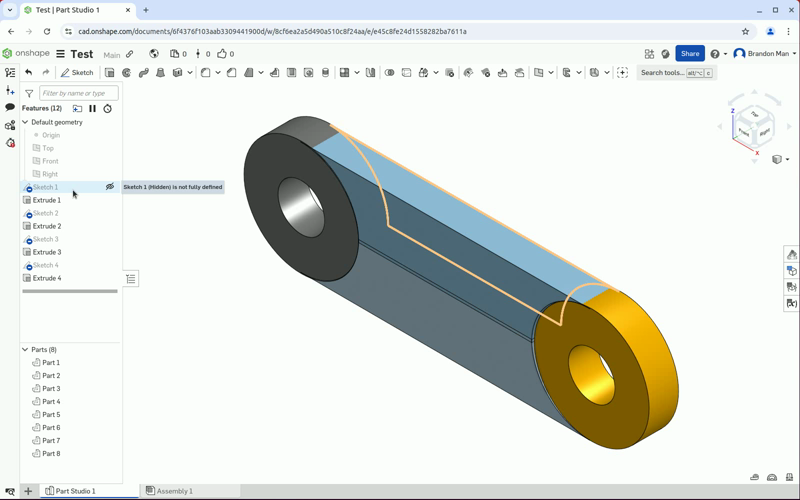
click(73, 189)